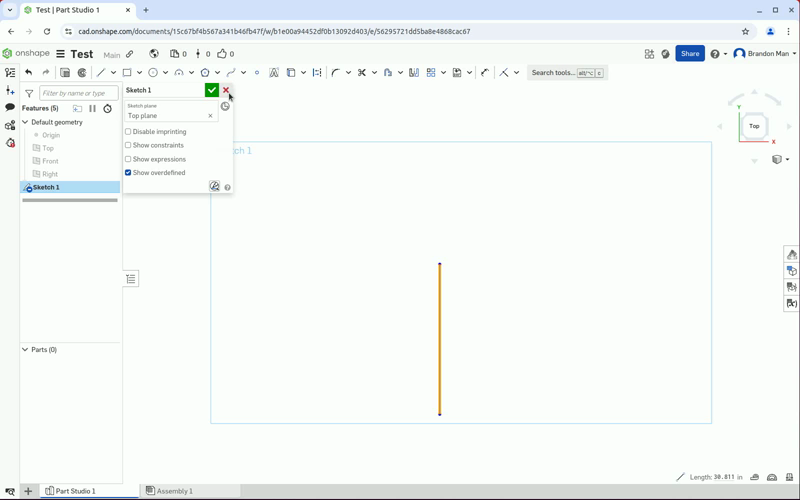
key(shift+h)
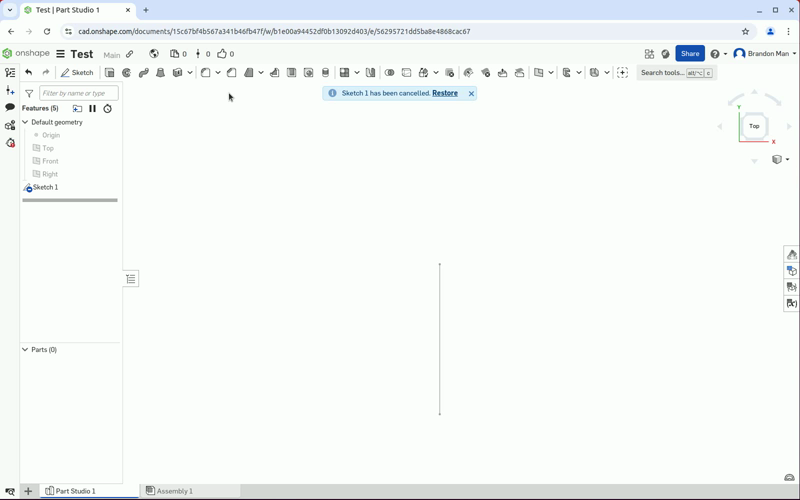
mouse_move(73, 352)
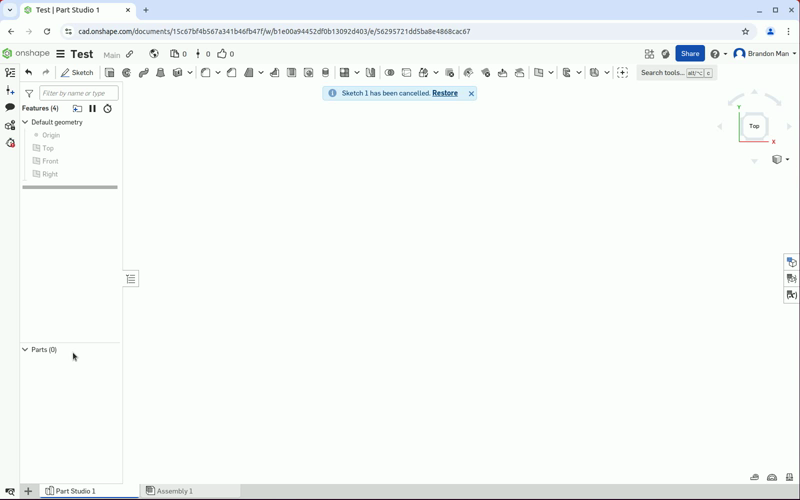
key(y)
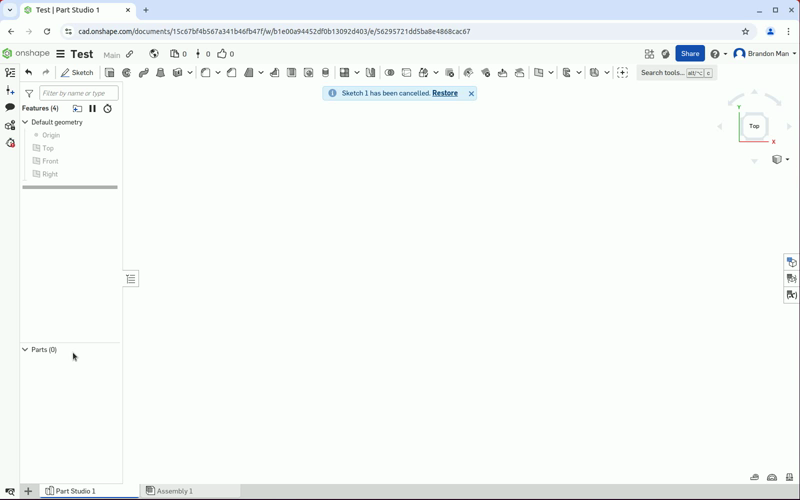
key(shift+p)
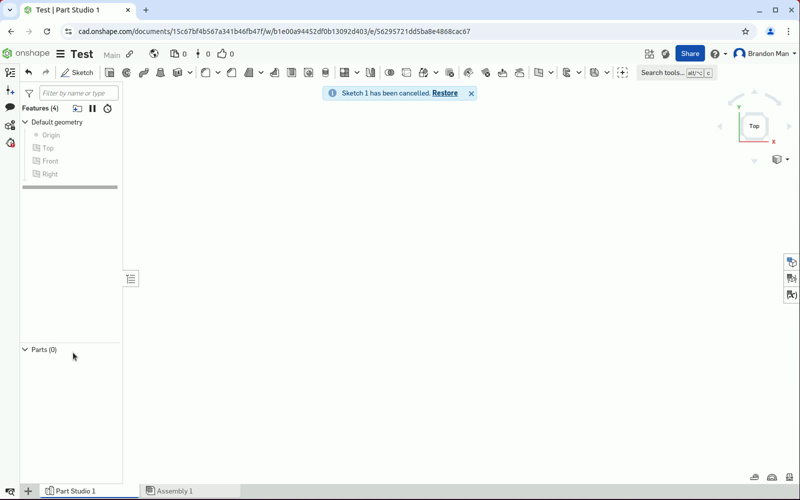
key(space)
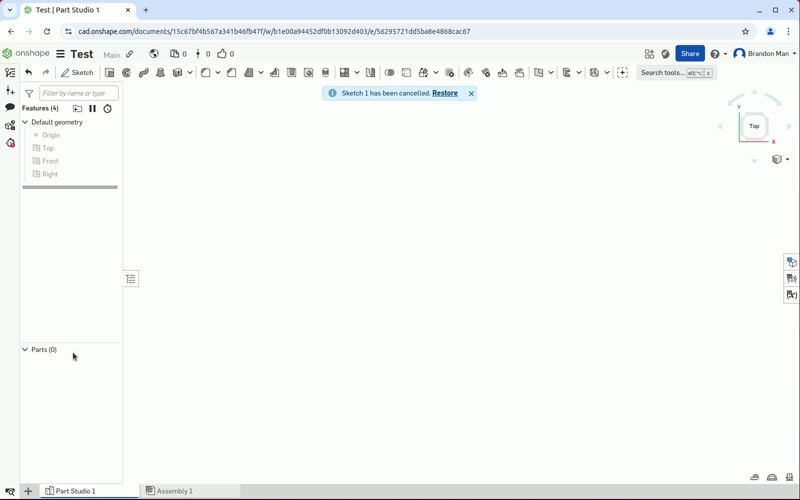
key_down(shift)
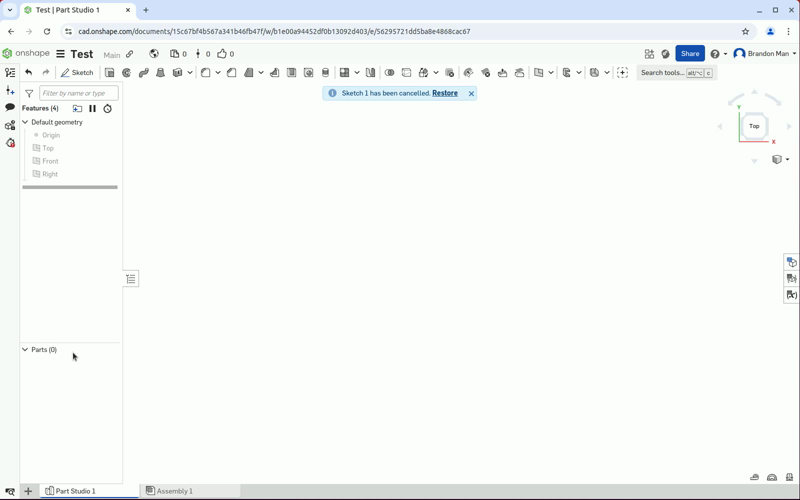
key(up)
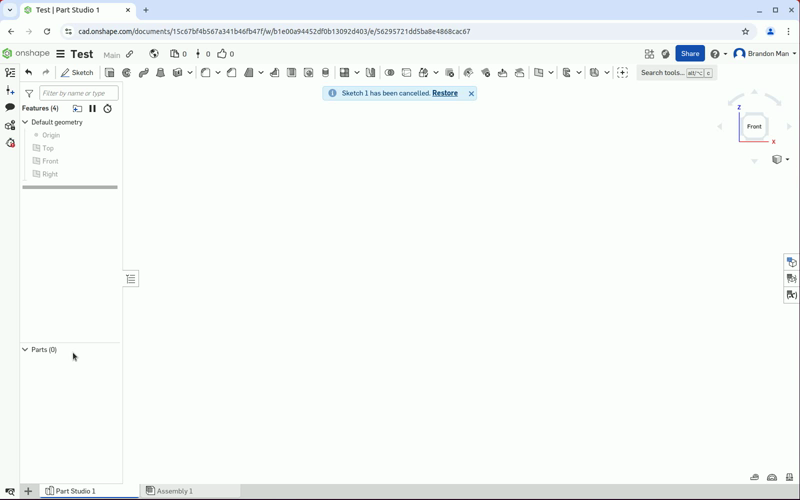
key_up(shift)
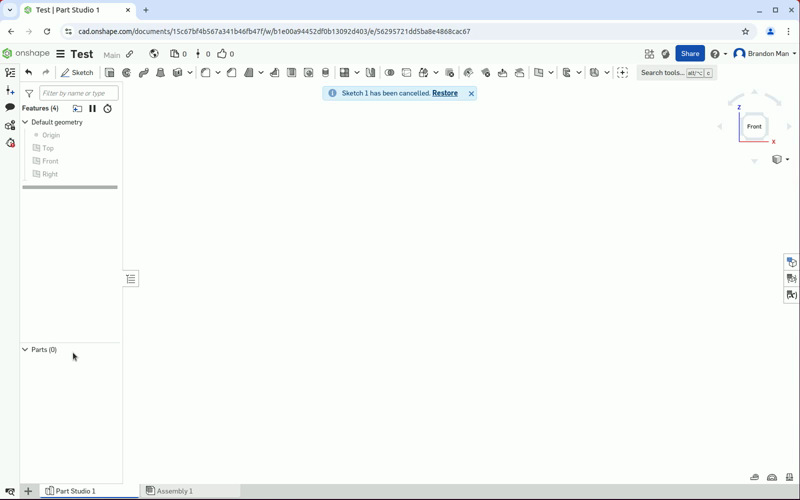
mouse_move(73, 352)
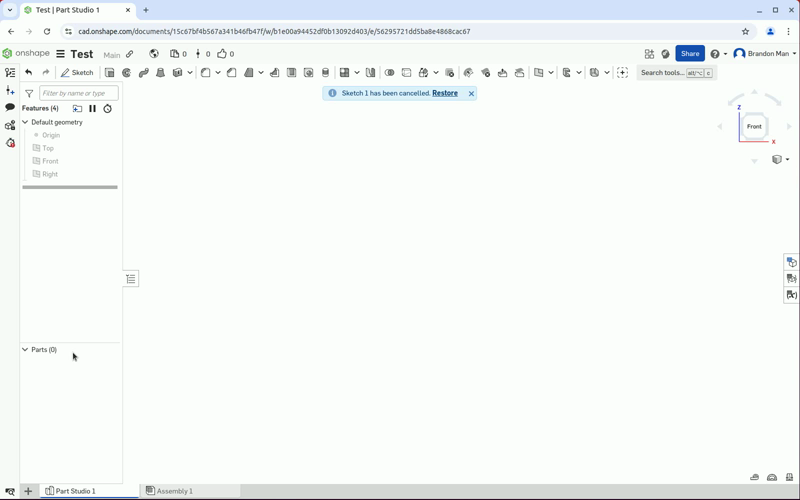
key(shift+y)
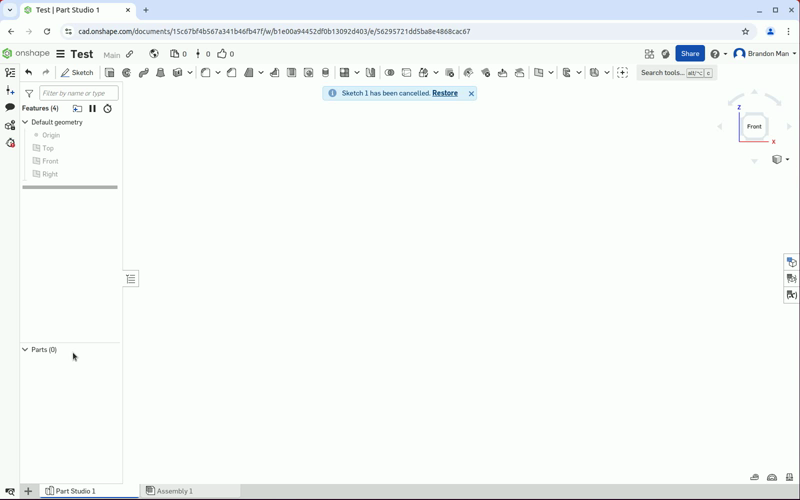
key(shift+s)
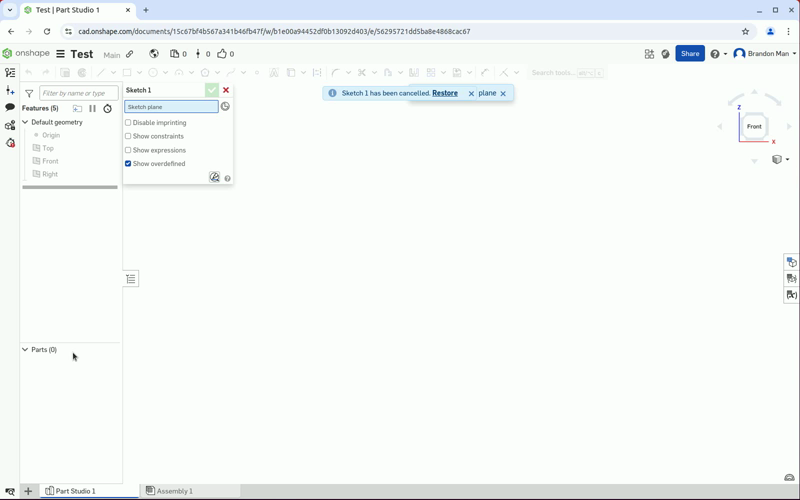
mouse_move(73, 163)
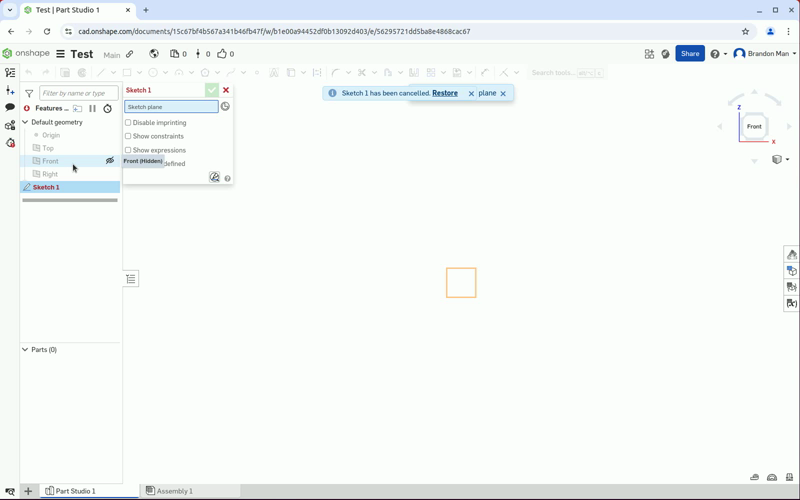
click(73, 163)
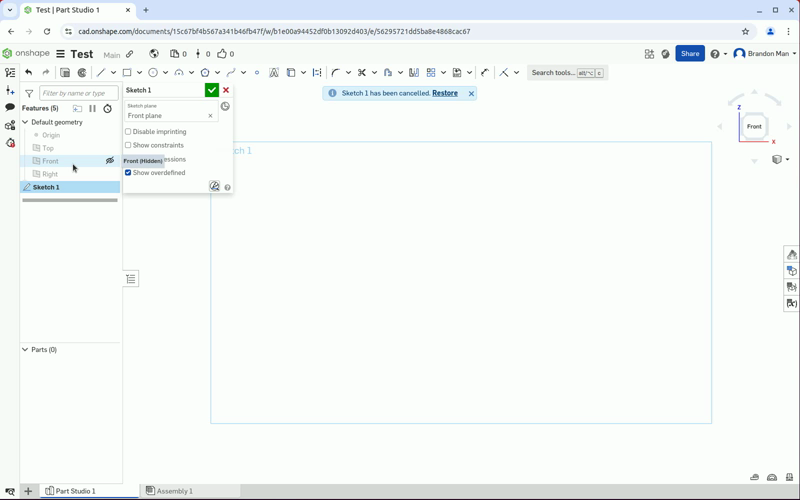
mouse_move(73, 352)
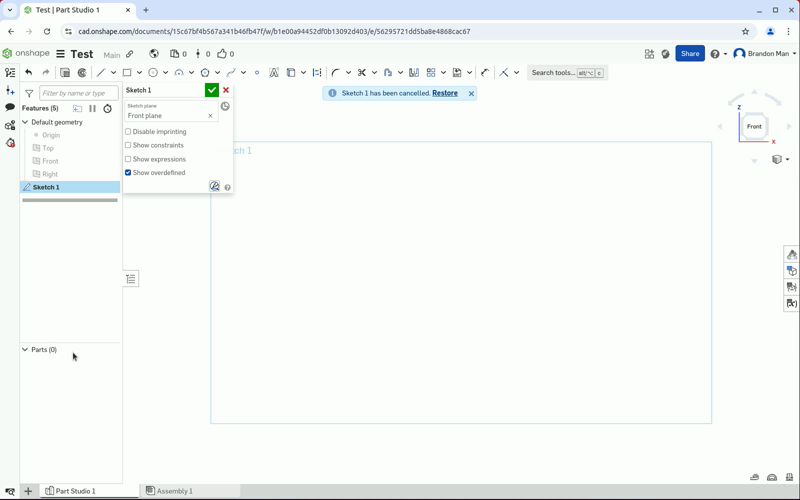
key(y)
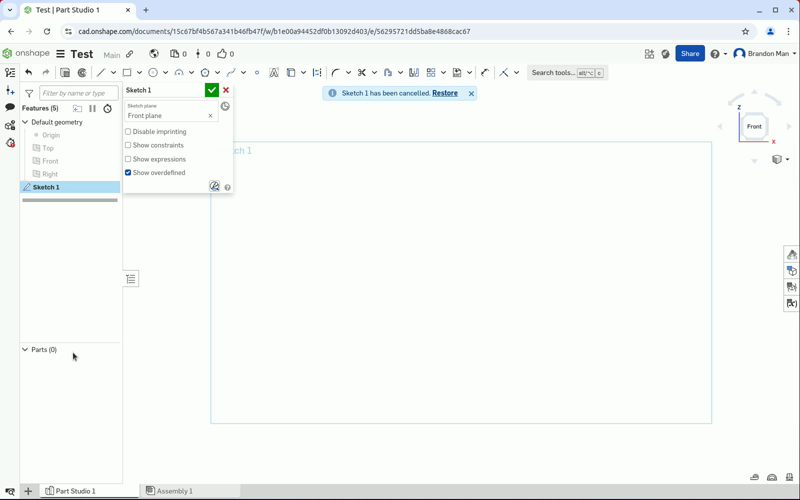
key(l)
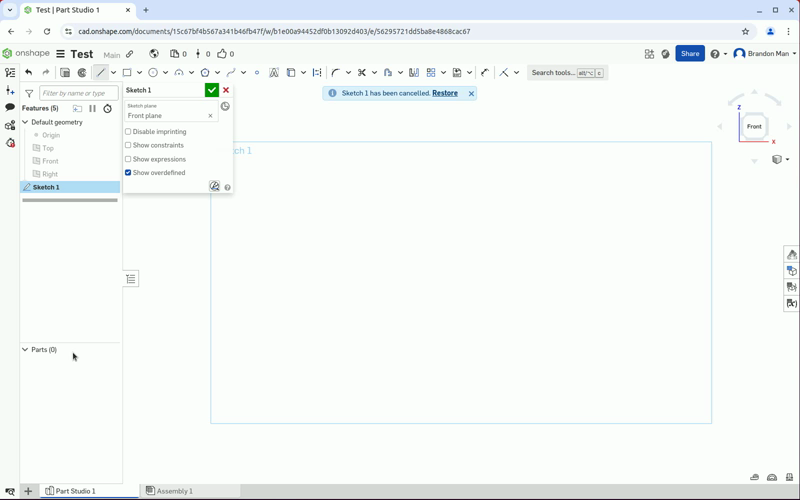
key_down(shift)
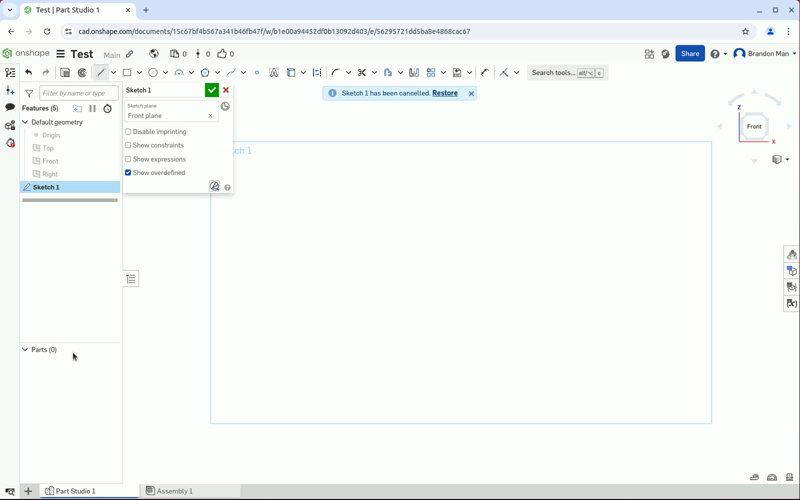
mouse_move(460, 207)
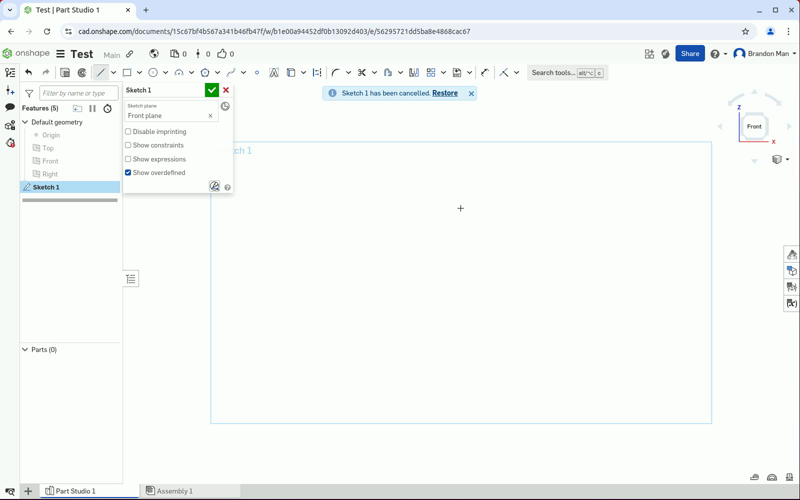
click(460, 207)
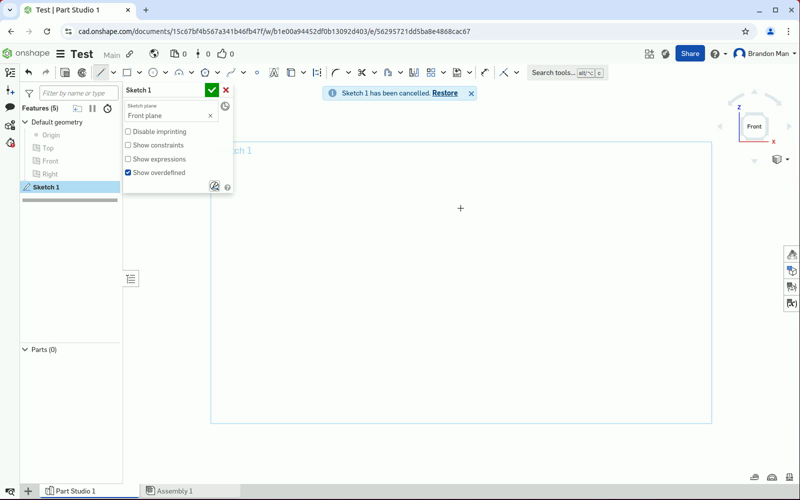
key_up(shift)
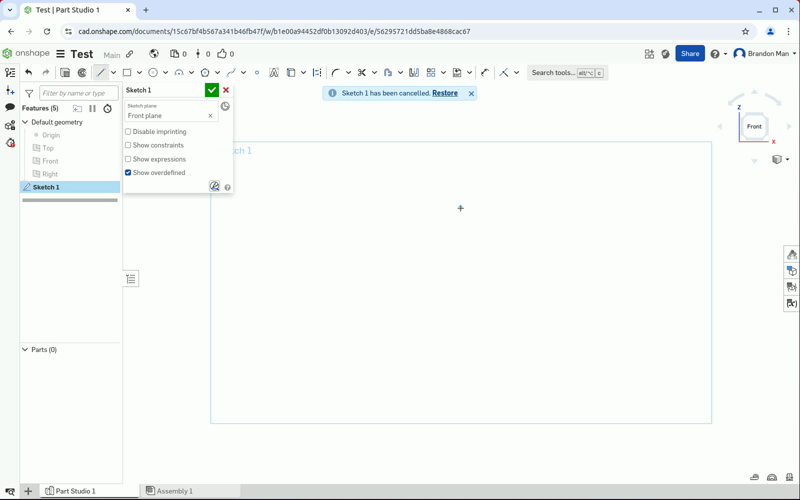
key_down(shift)
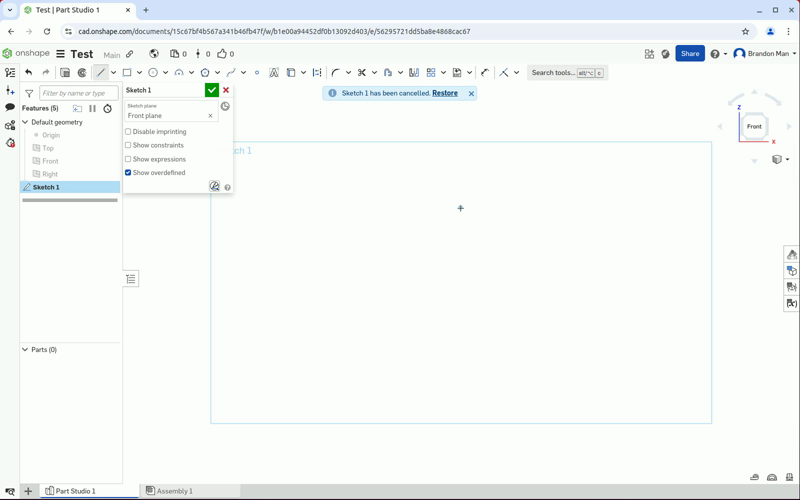
mouse_move(490, 207)
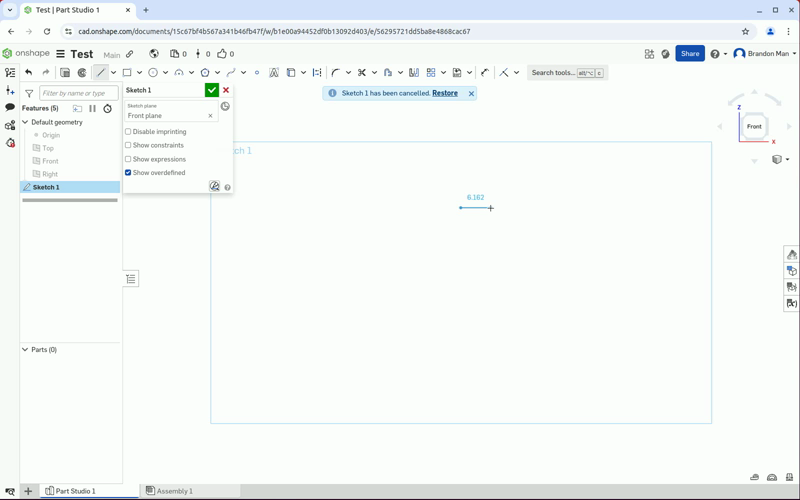
mouse_move(499, 207)
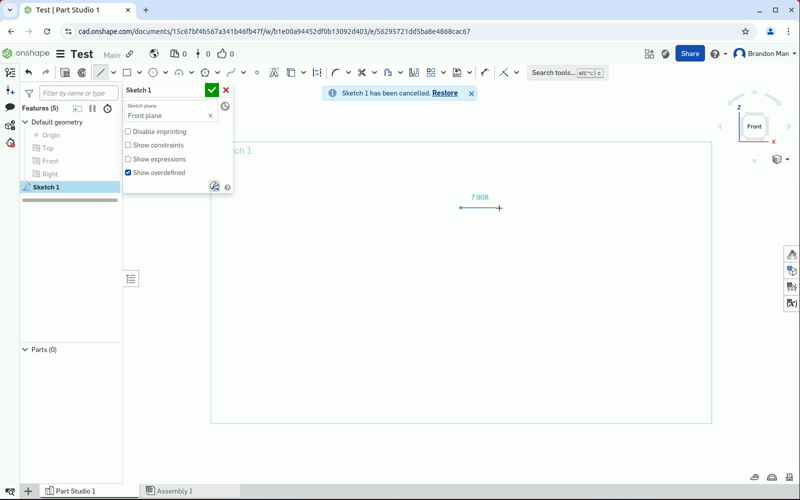
click(499, 207)
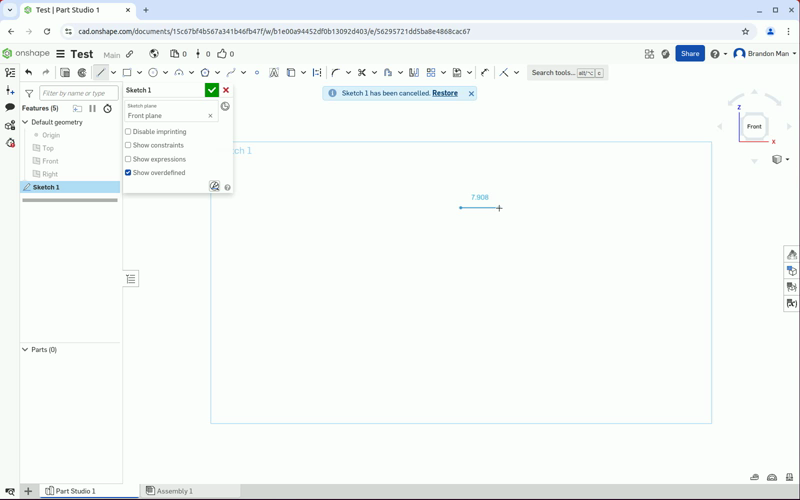
key_up(shift)
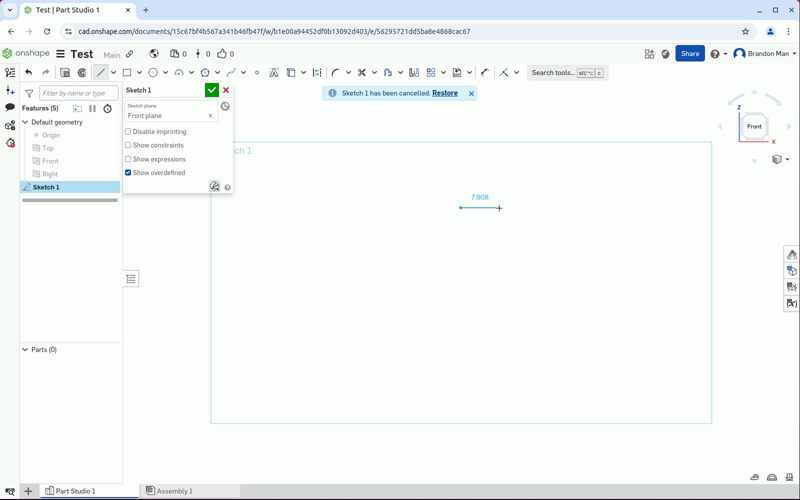
key_down(shift)
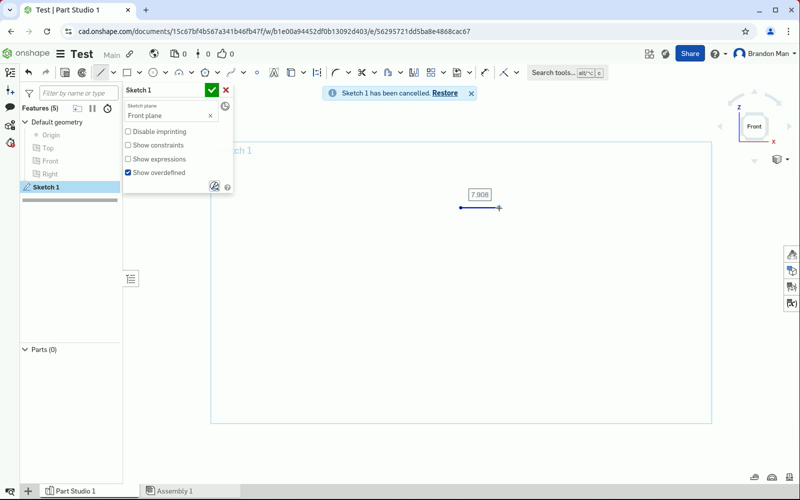
mouse_move(529, 207)
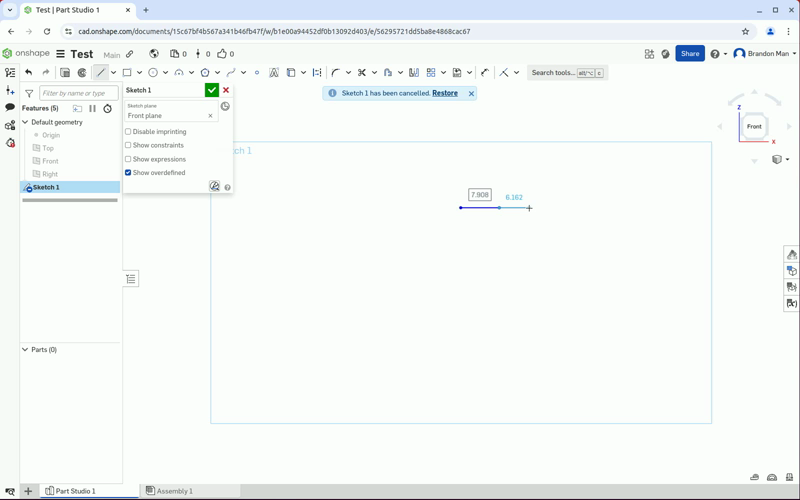
mouse_move(499, 169)
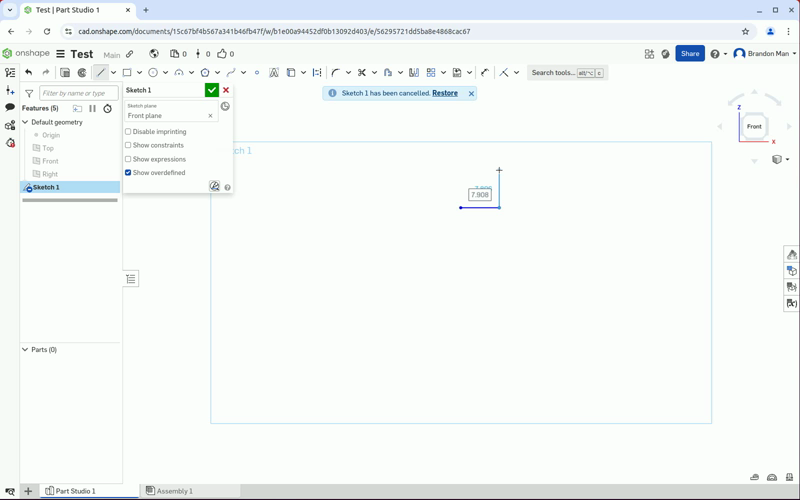
click(499, 169)
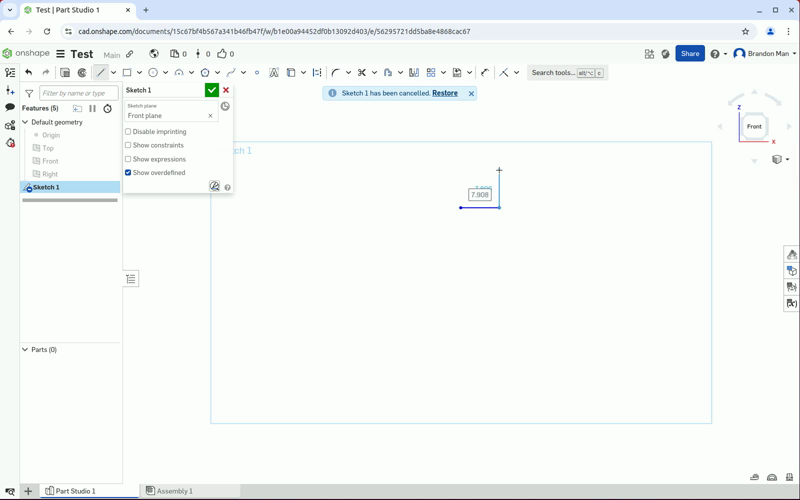
key_up(shift)
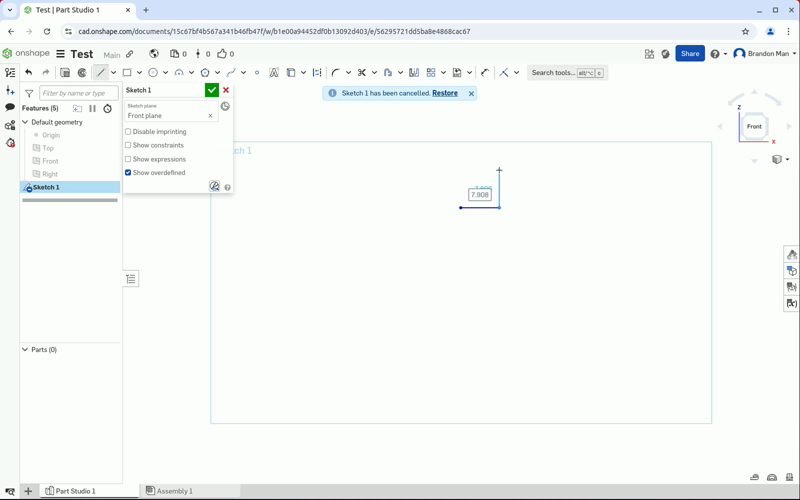
key_down(shift)
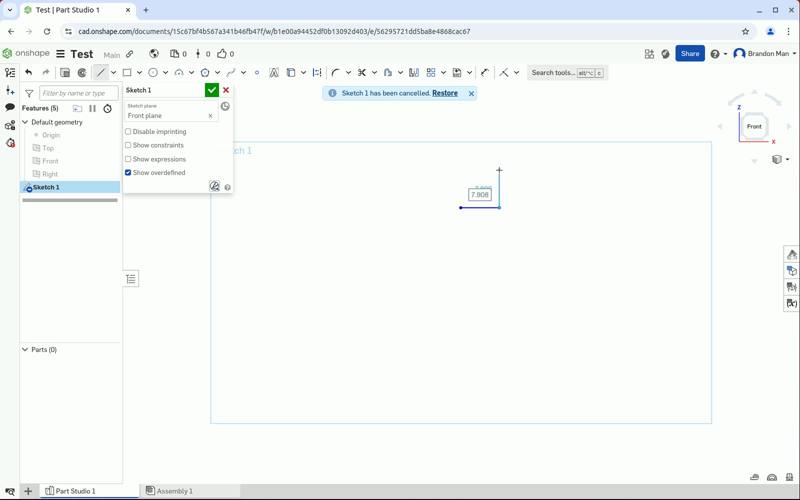
mouse_move(529, 169)
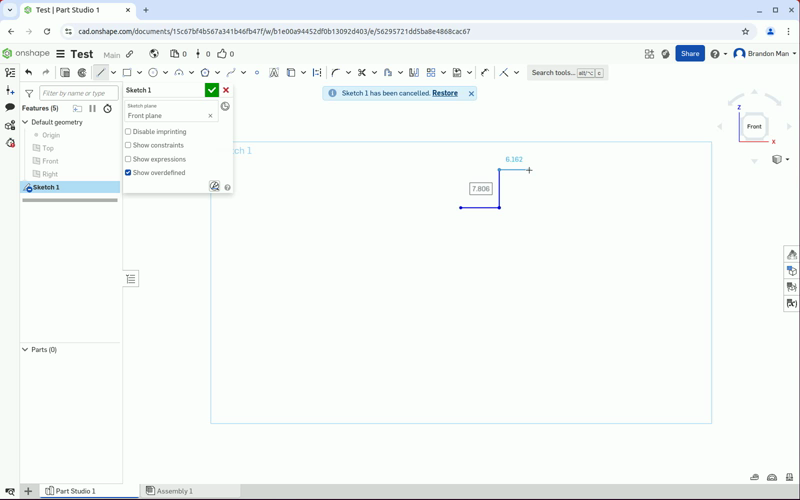
mouse_move(460, 169)
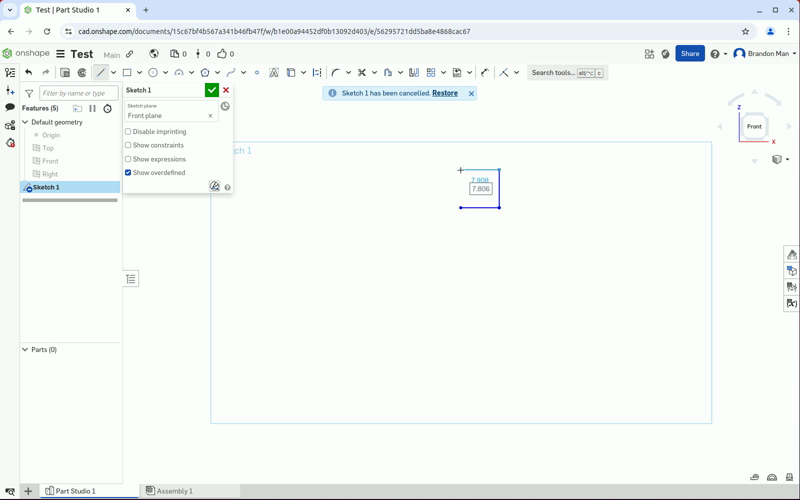
click(460, 169)
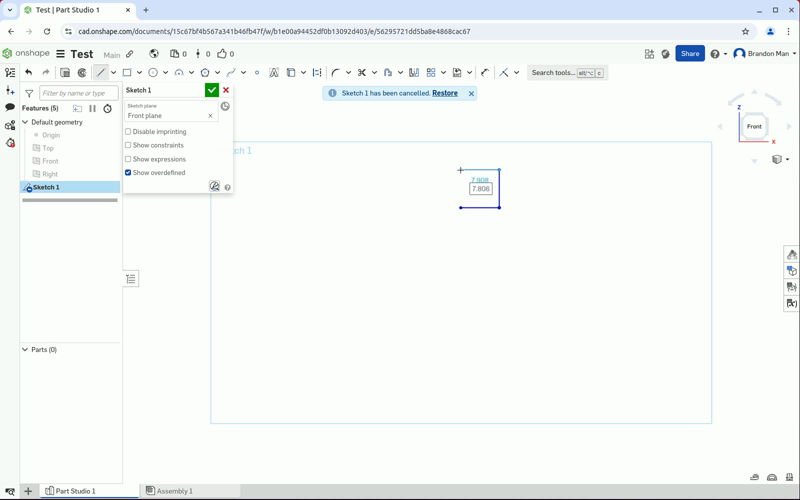
key_up(shift)
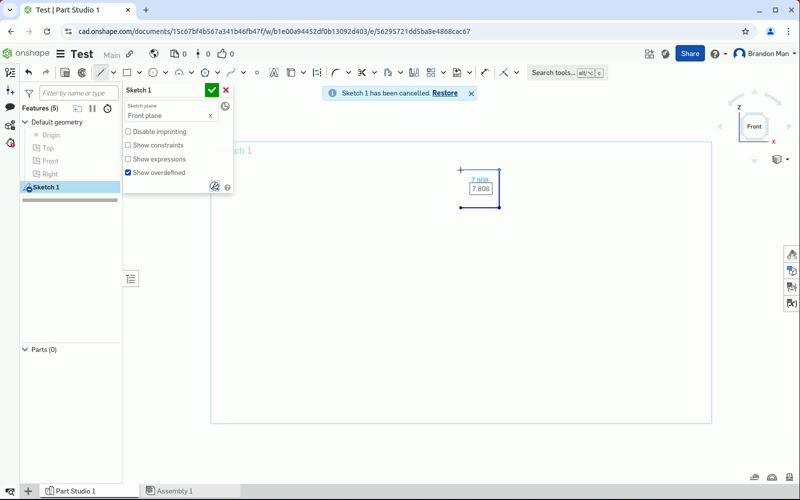
mouse_move(490, 169)
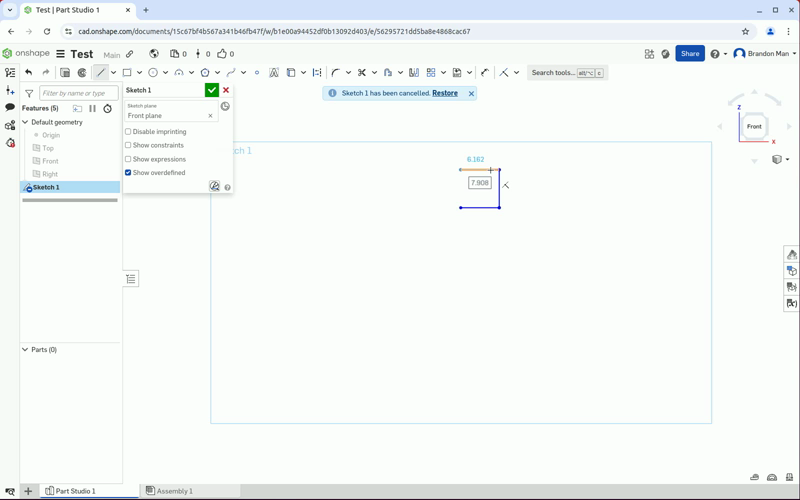
key_down(shift)
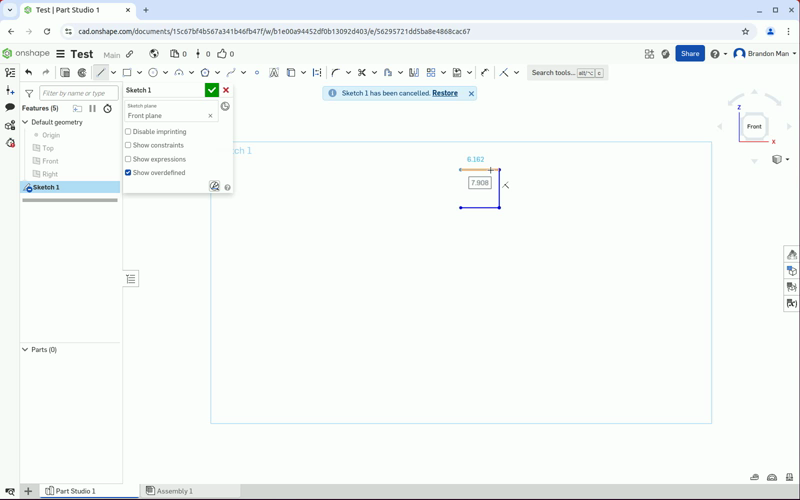
mouse_move(460, 207)
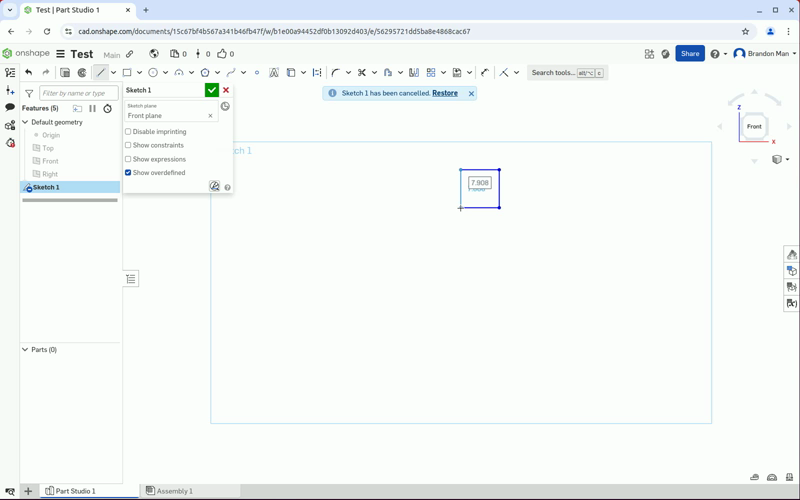
key_up(shift)
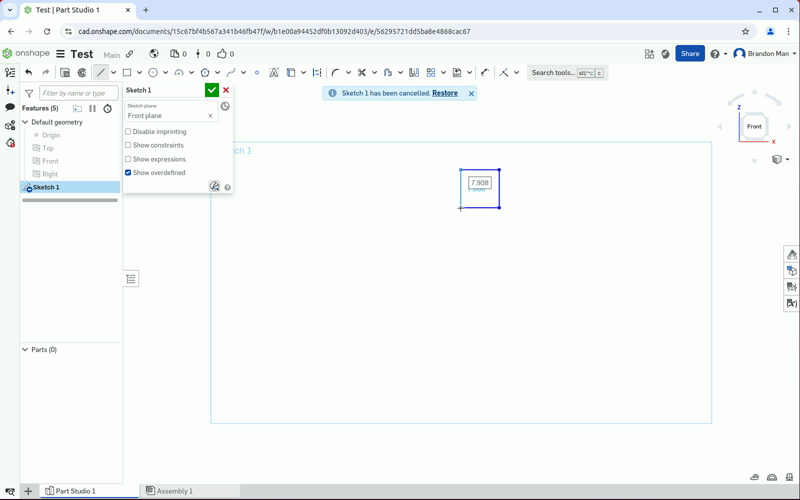
click(460, 207)
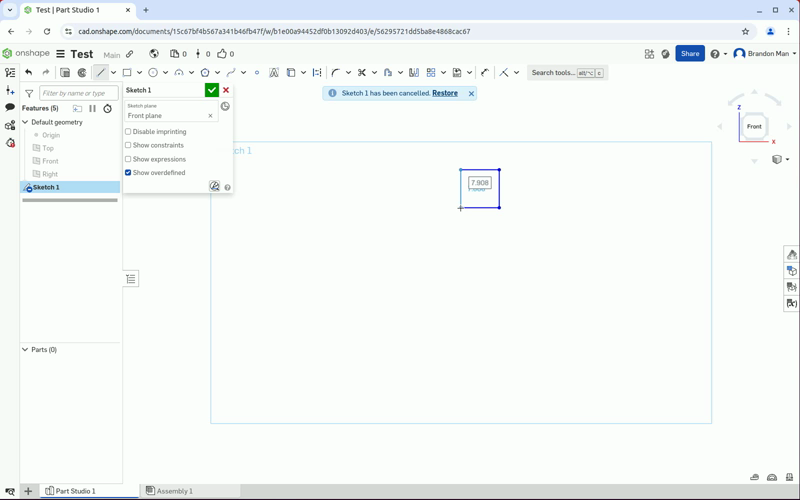
key(esc)
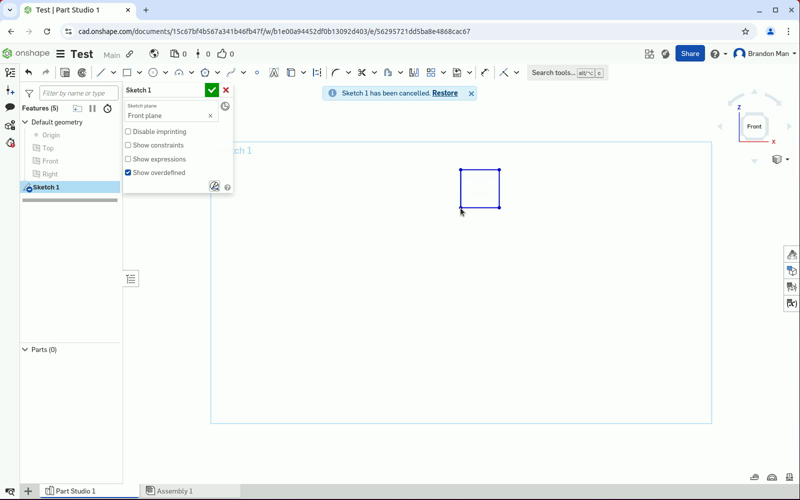
mouse_move(479, 182)
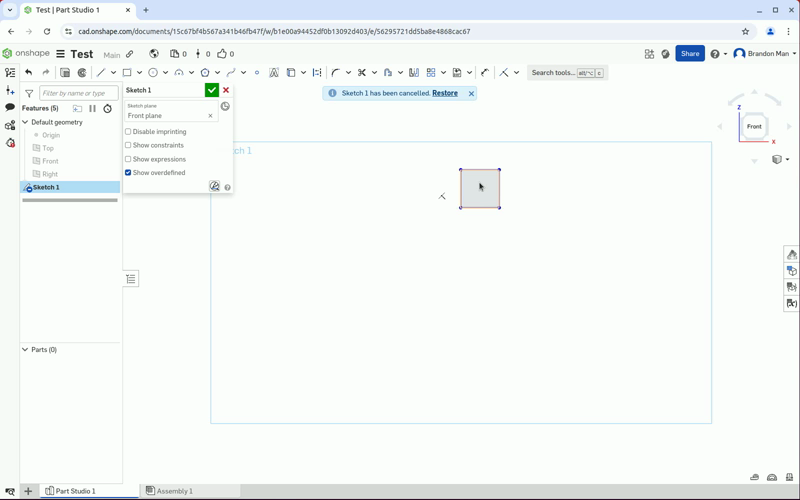
scroll(6)
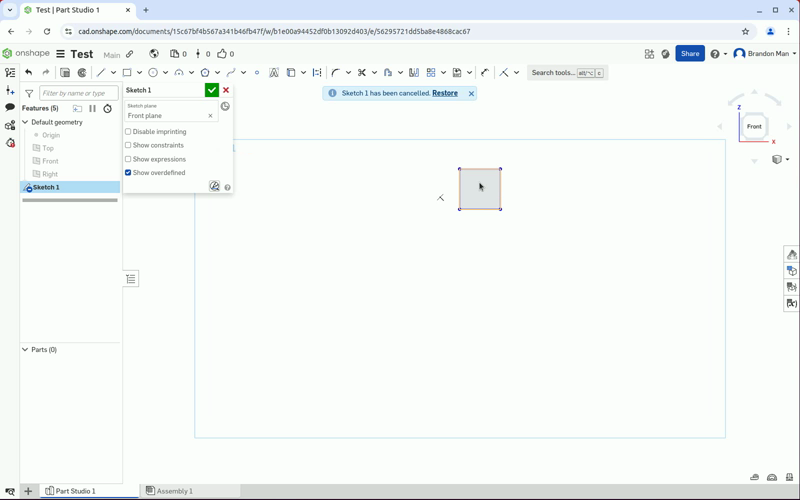
scroll(6)
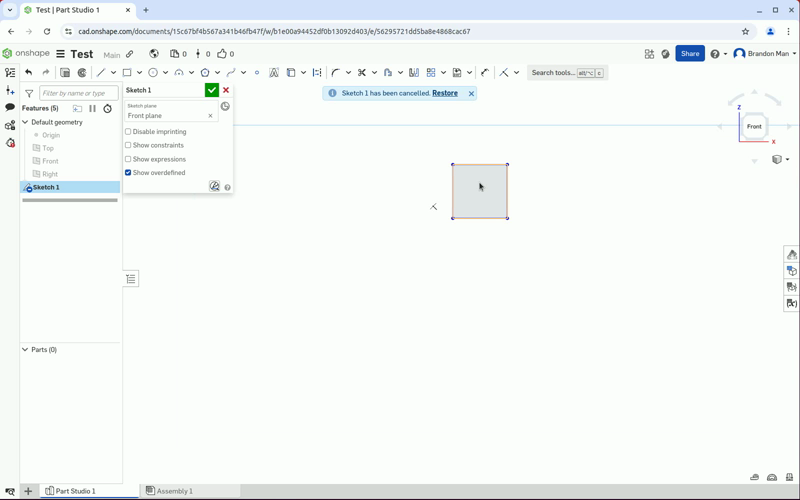
scroll(6)
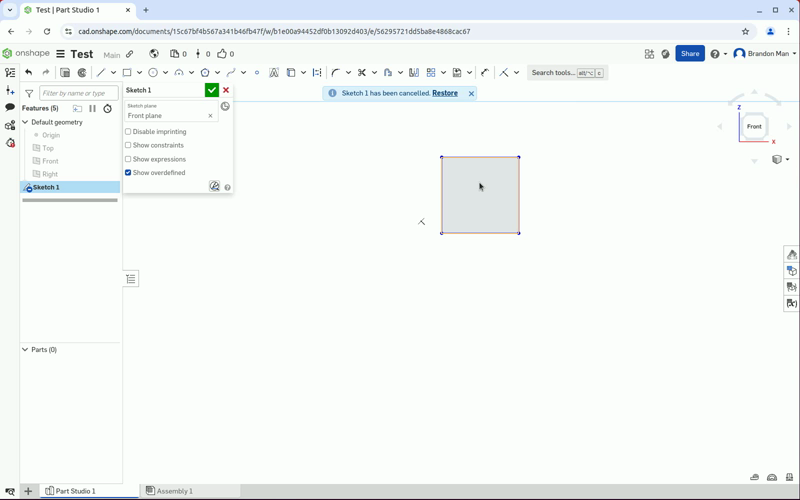
scroll(6)
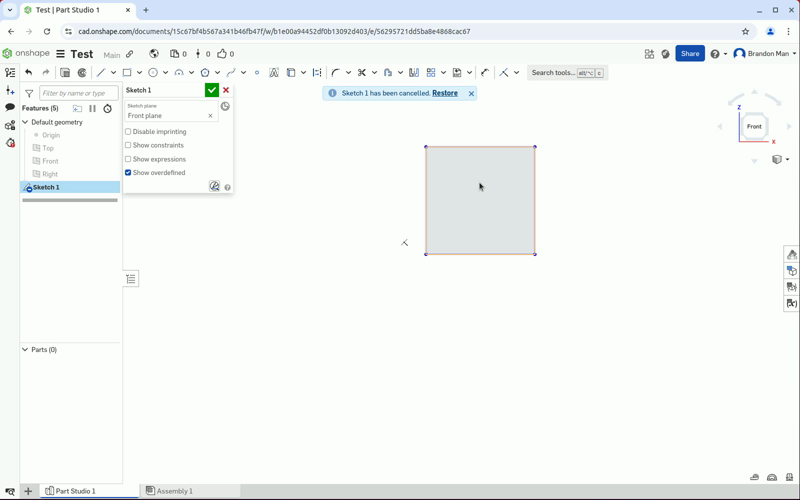
scroll(6)
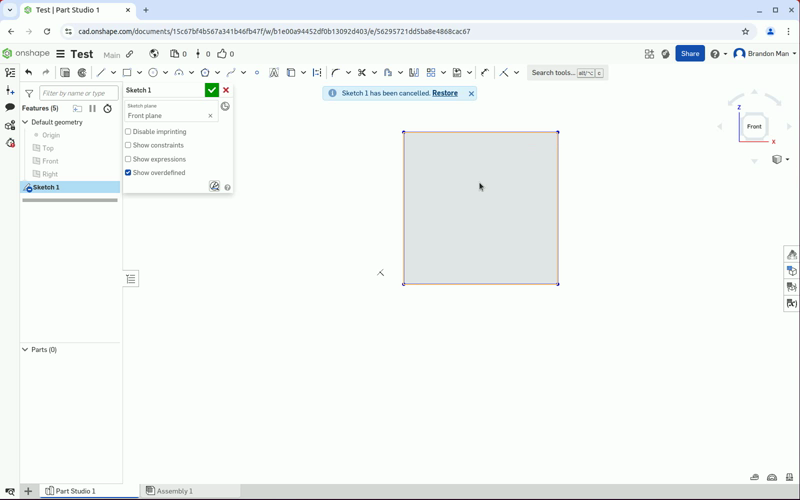
scroll(6)
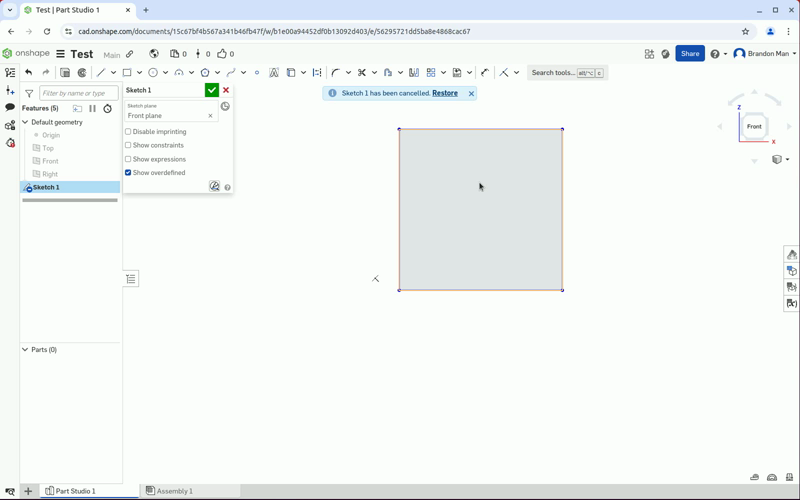
scroll(6)
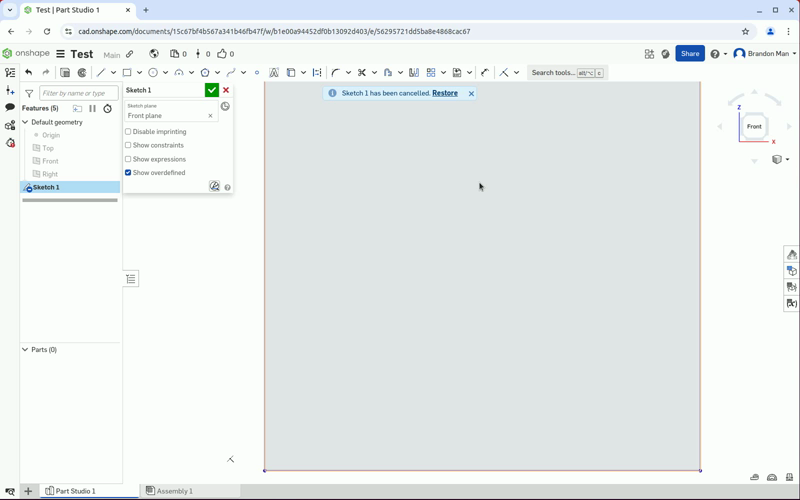
click(479, 182)
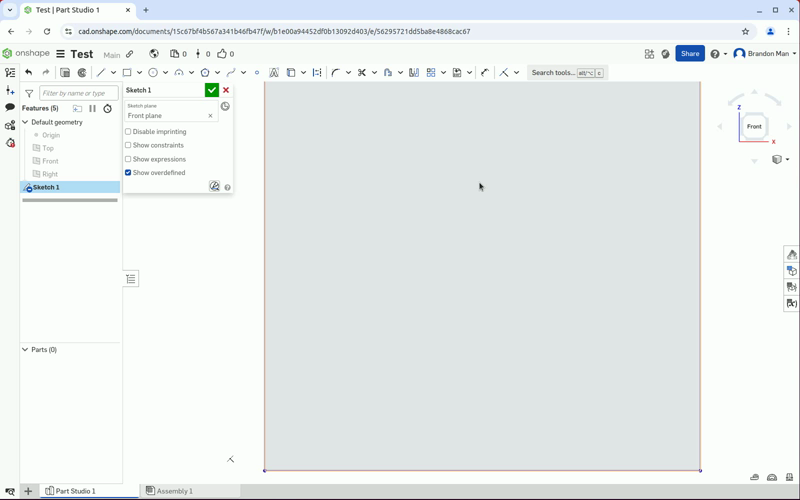
scroll(-6)
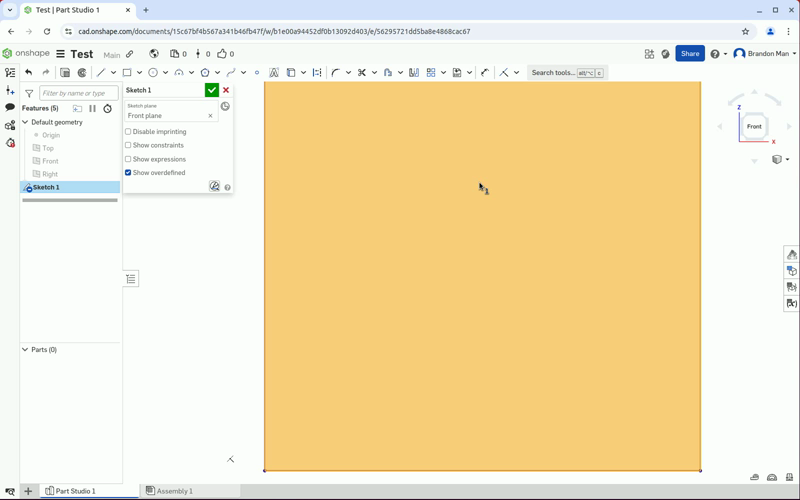
scroll(-6)
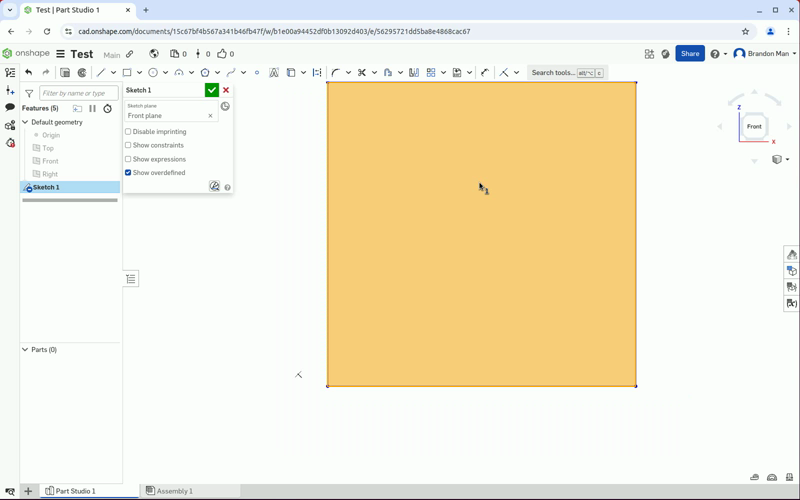
scroll(-6)
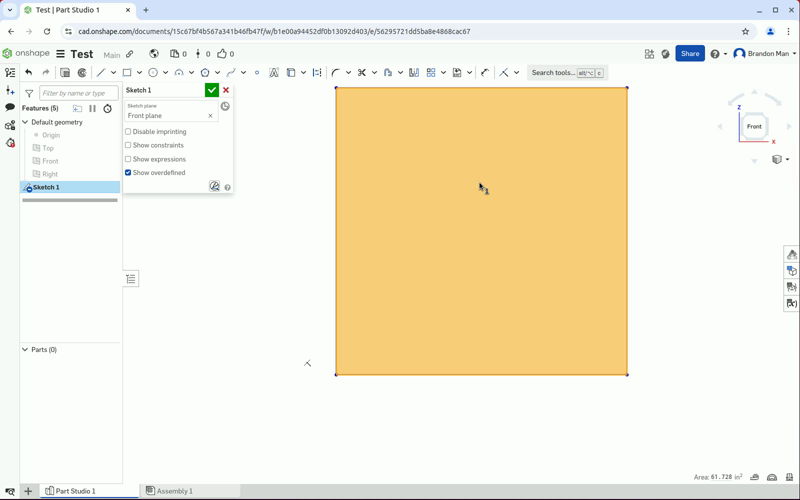
scroll(-6)
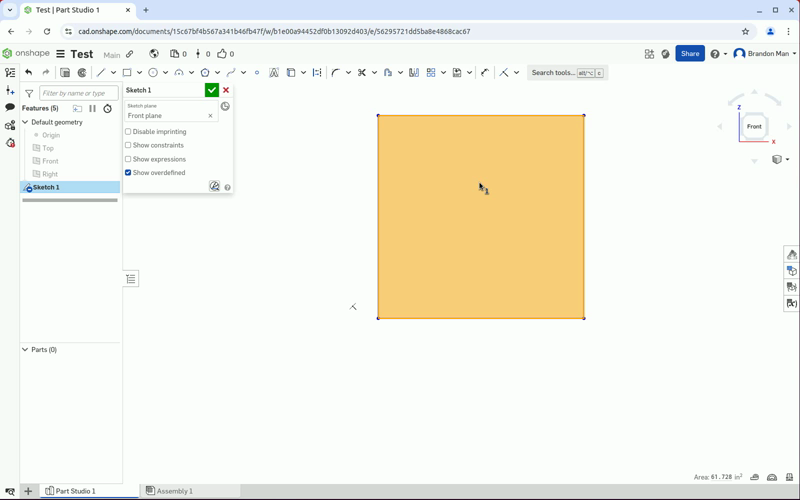
scroll(-6)
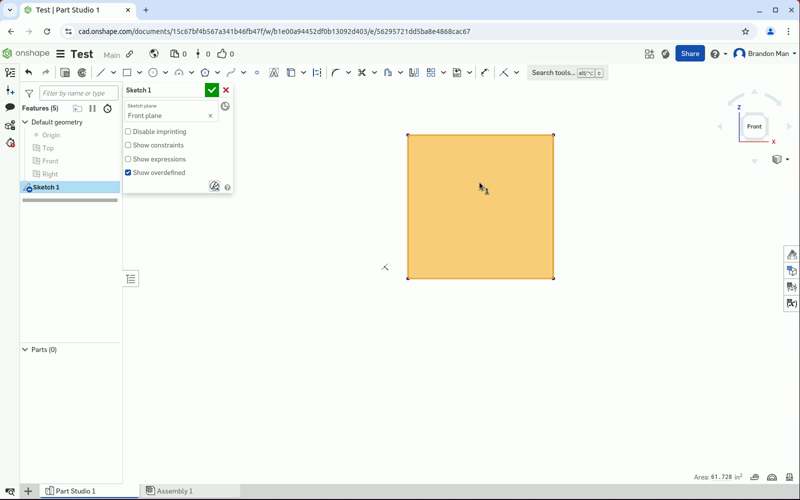
scroll(-6)
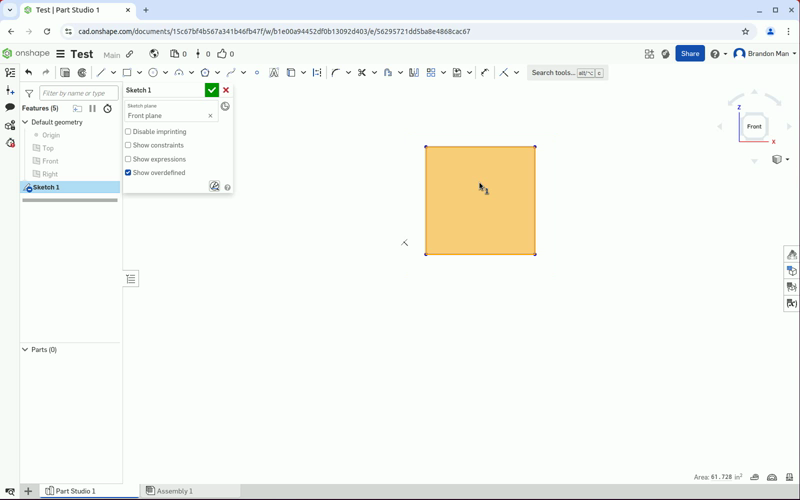
scroll(-6)
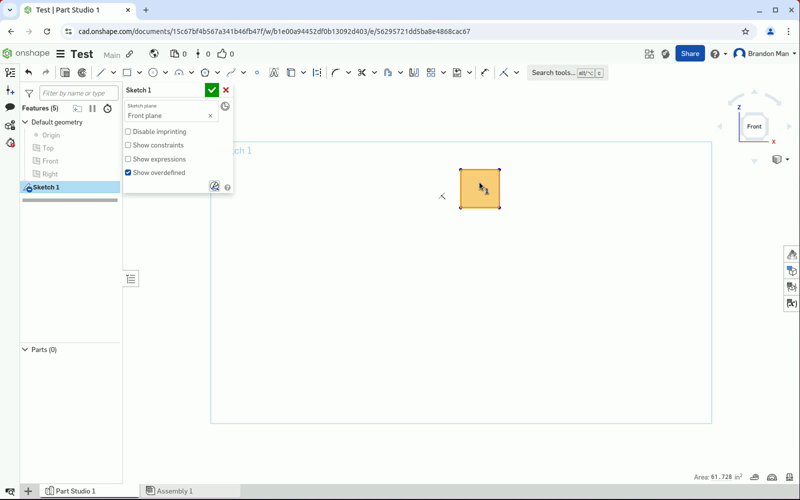
mouse_move(73, 352)
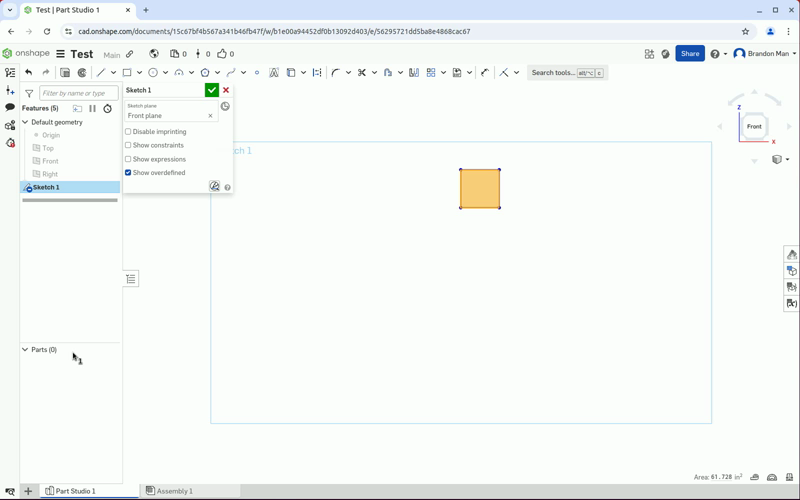
key(shift+y)
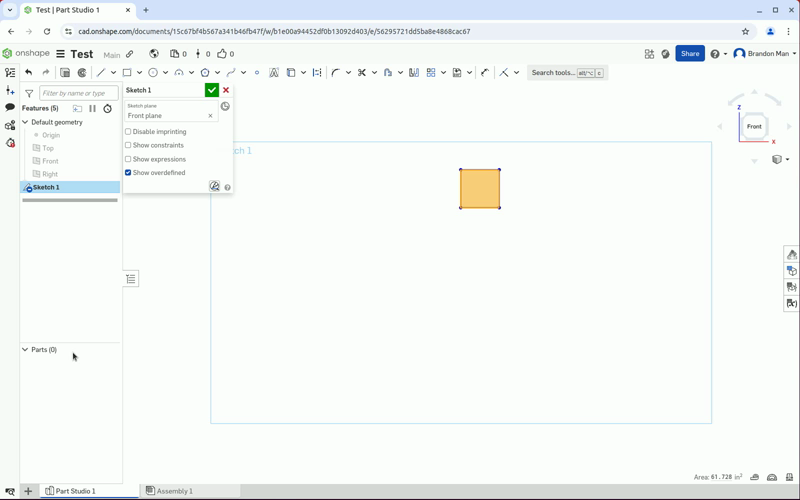
key(shift+e)
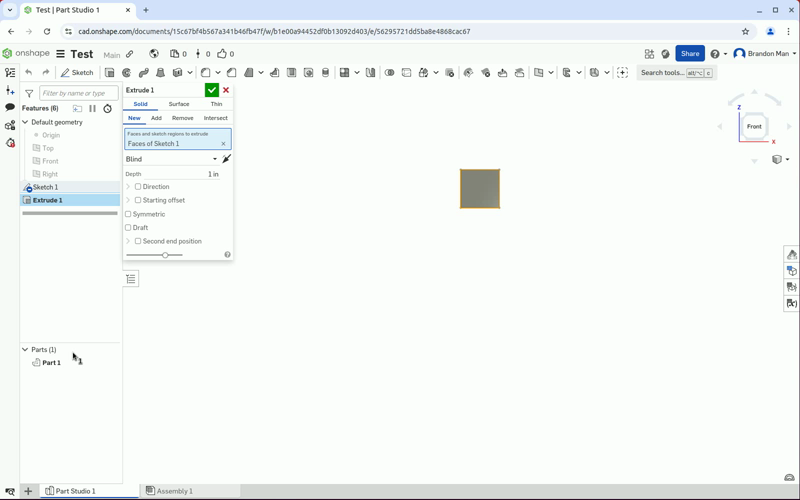
mouse_move(143, 106)
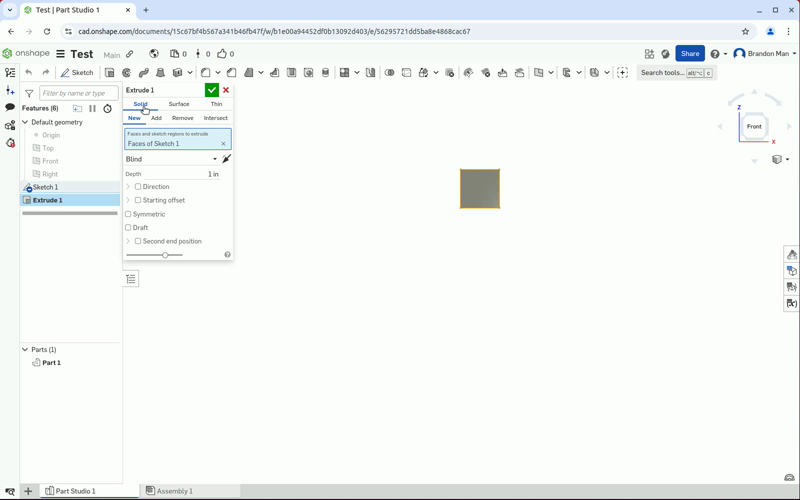
click(143, 106)
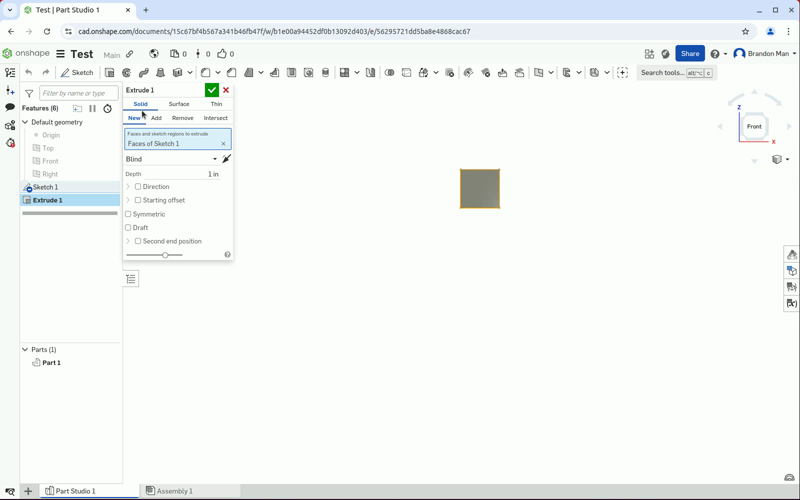
mouse_move(137, 120)
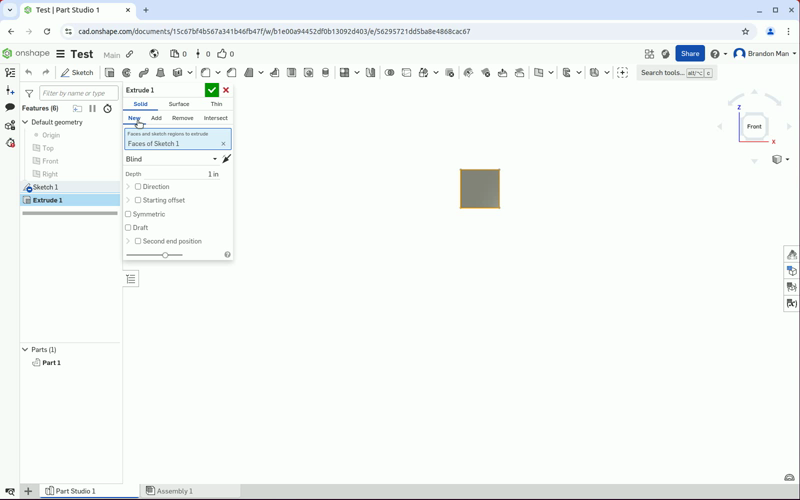
click(137, 120)
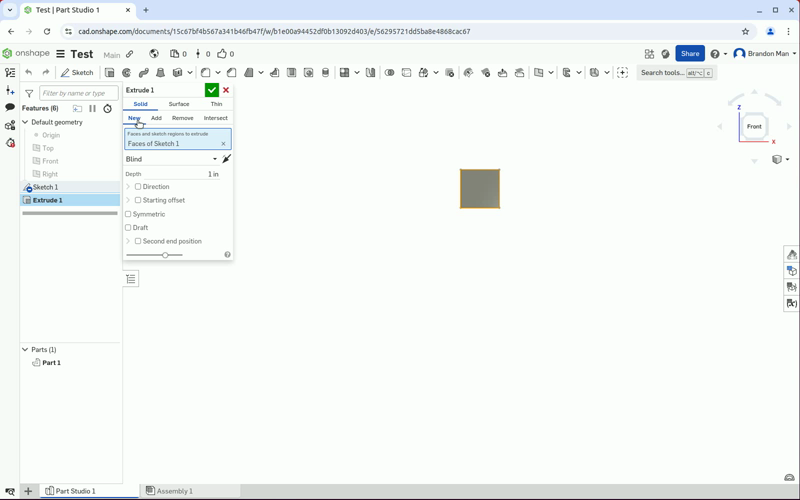
key(tab, 4)
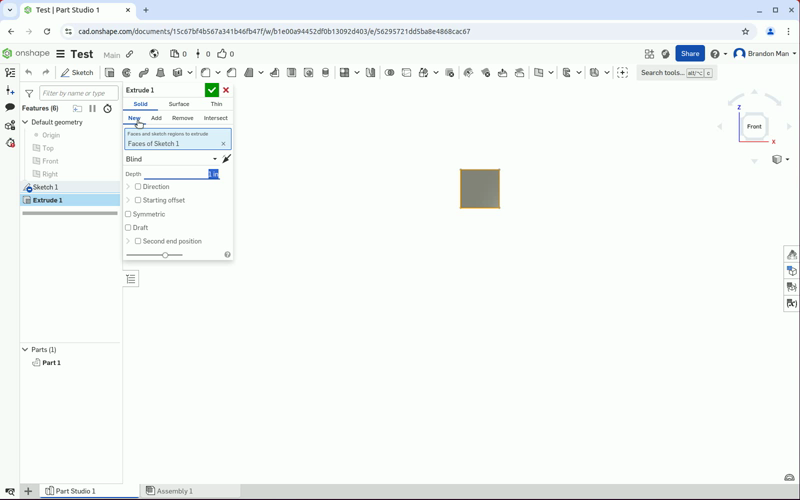
text(7.703)
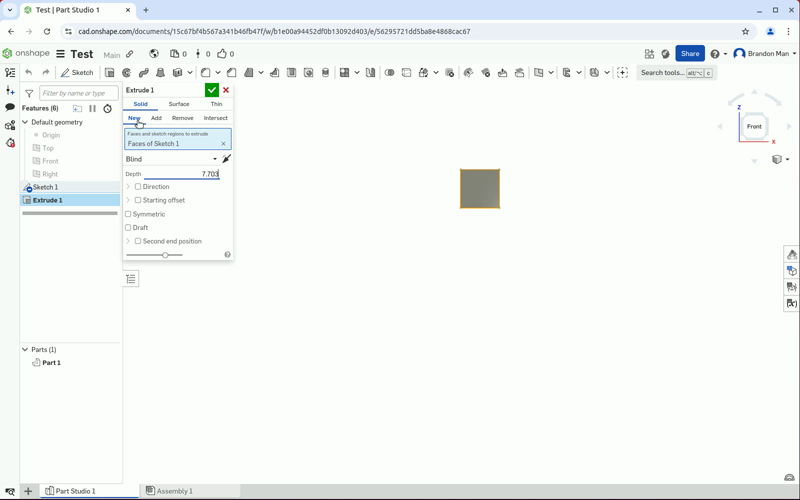
key(enter)
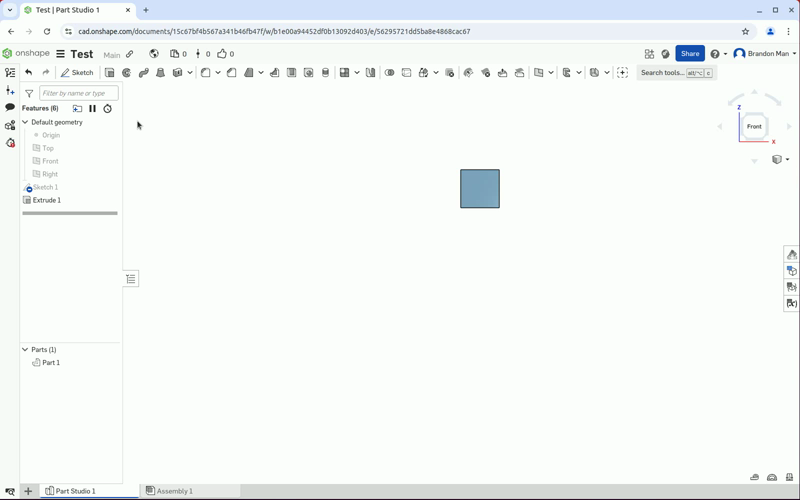
key(shift+h)
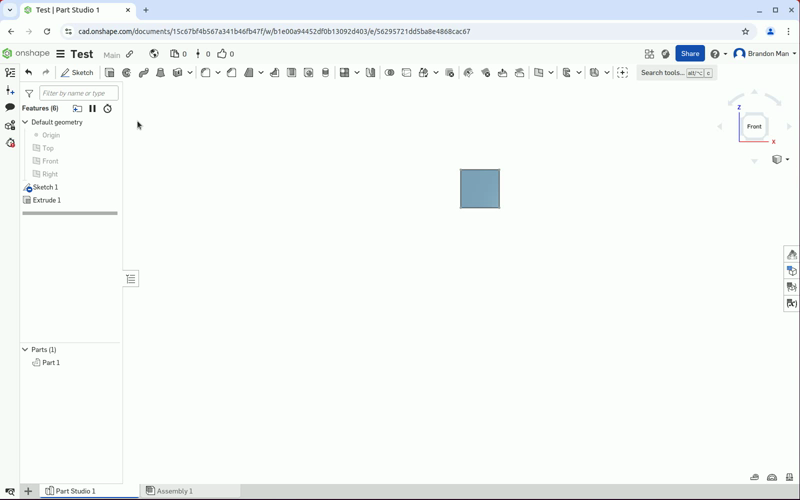
key(shift+h)
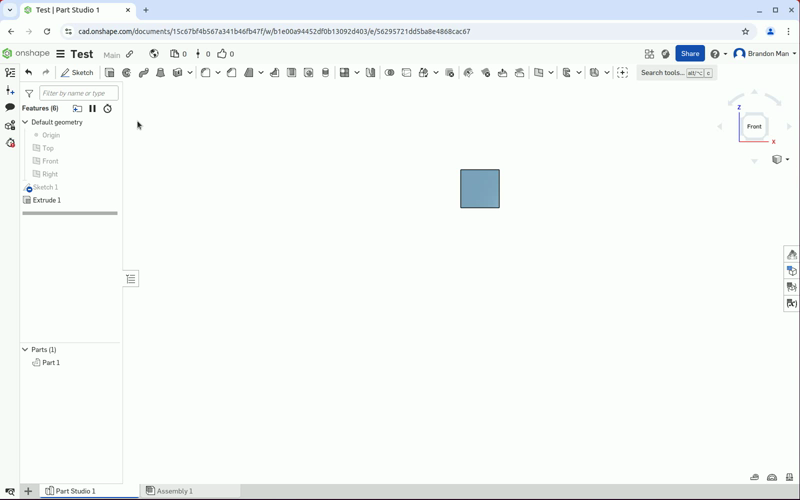
mouse_move(73, 189)
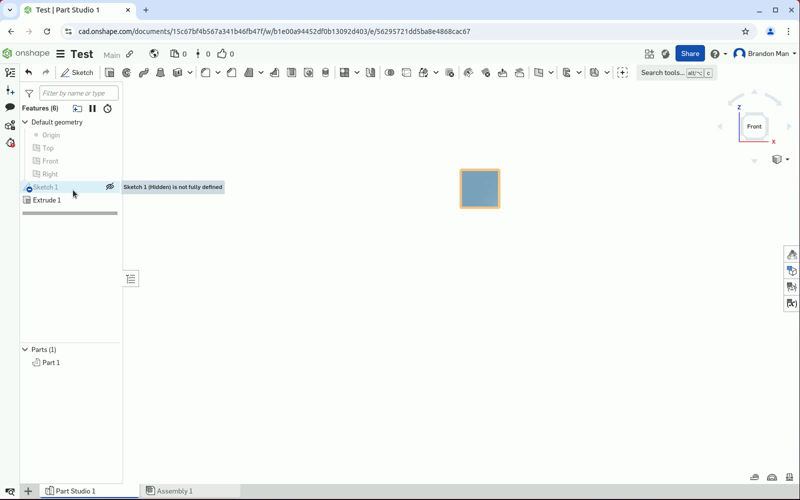
click(73, 189)
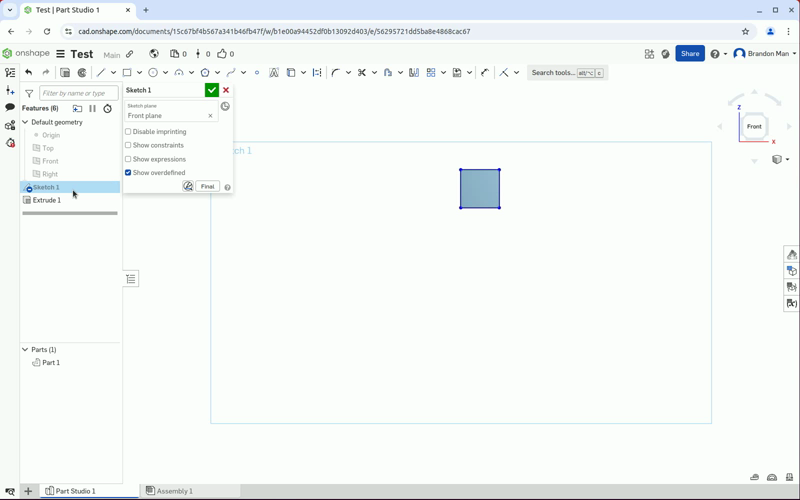
mouse_move(229, 92)
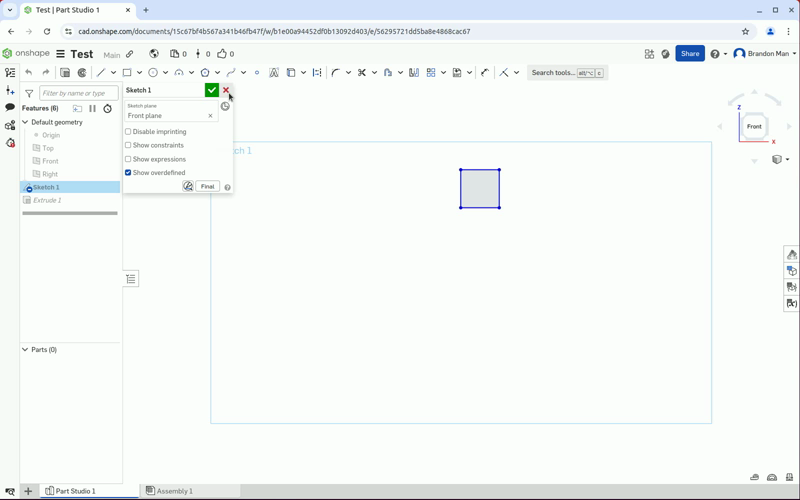
click(229, 92)
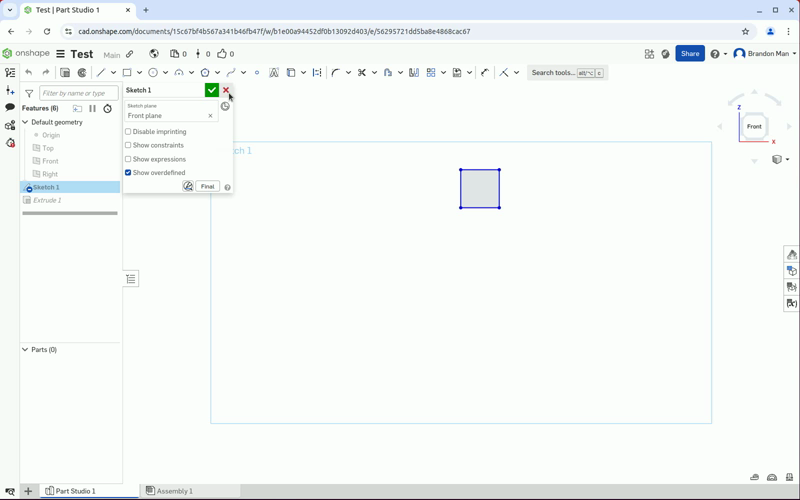
key(shift+s)
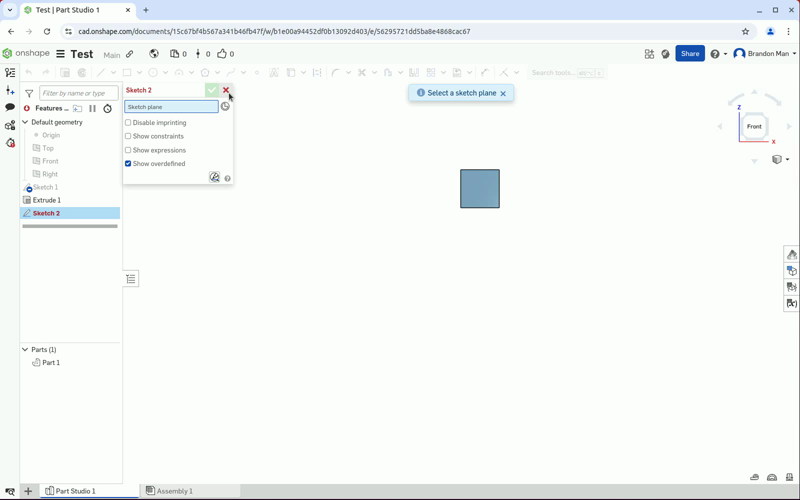
mouse_move(73, 163)
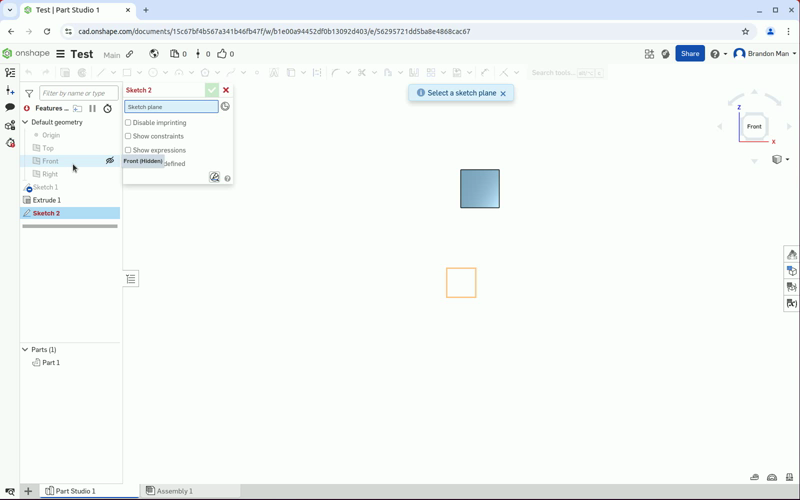
click(73, 163)
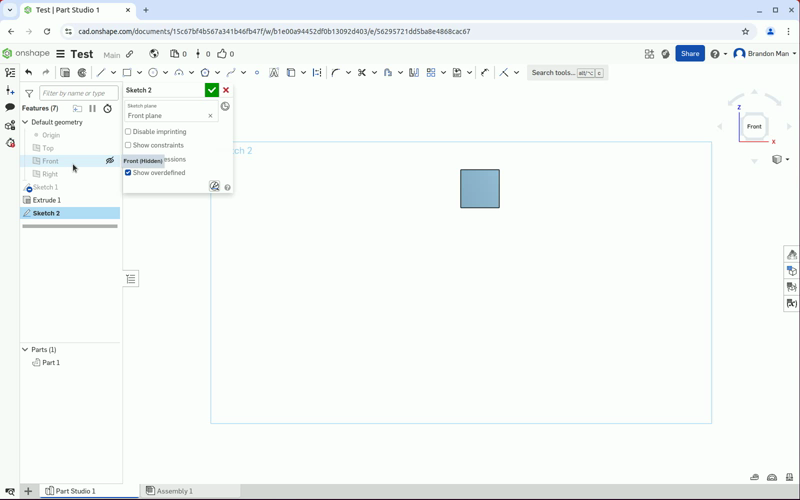
mouse_move(73, 352)
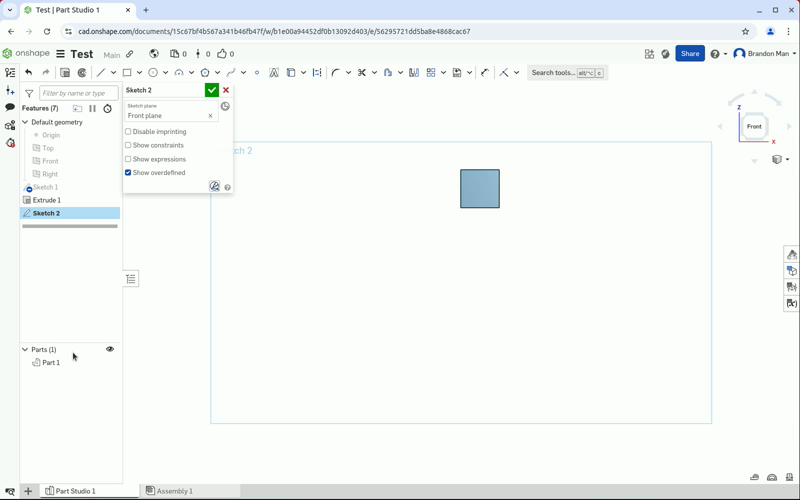
key(y)
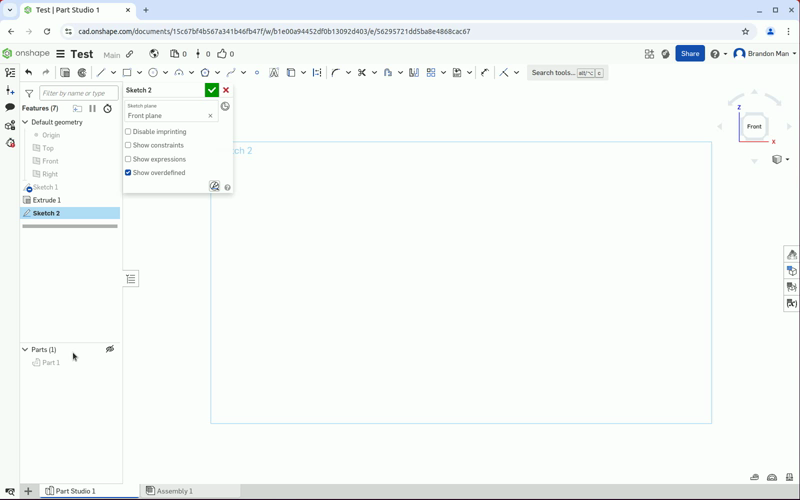
key(l)
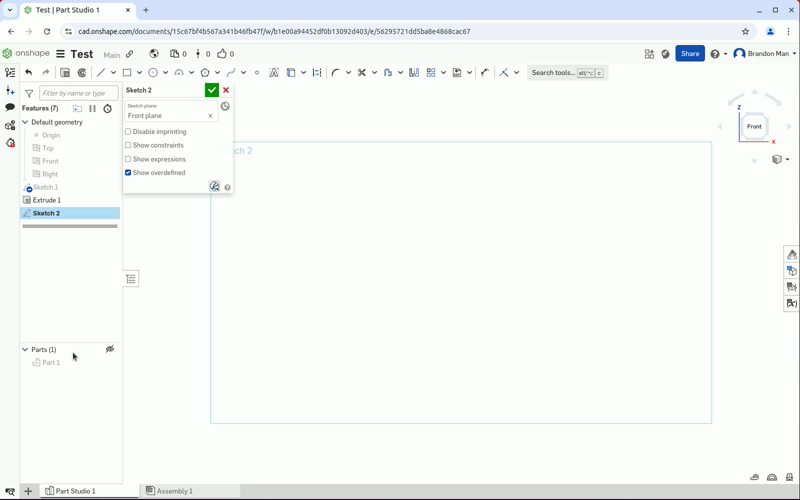
key_down(shift)
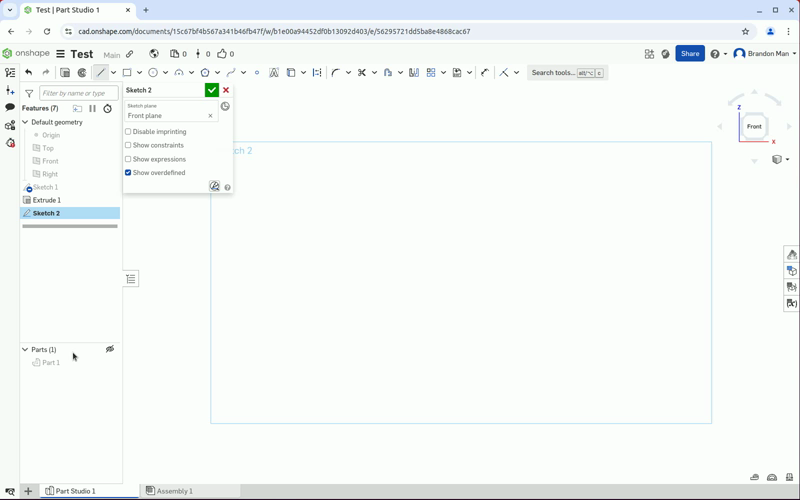
mouse_move(460, 244)
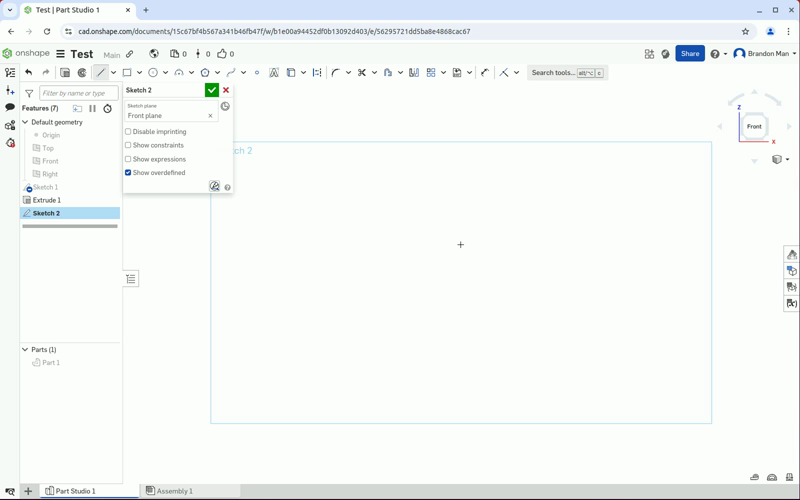
click(460, 244)
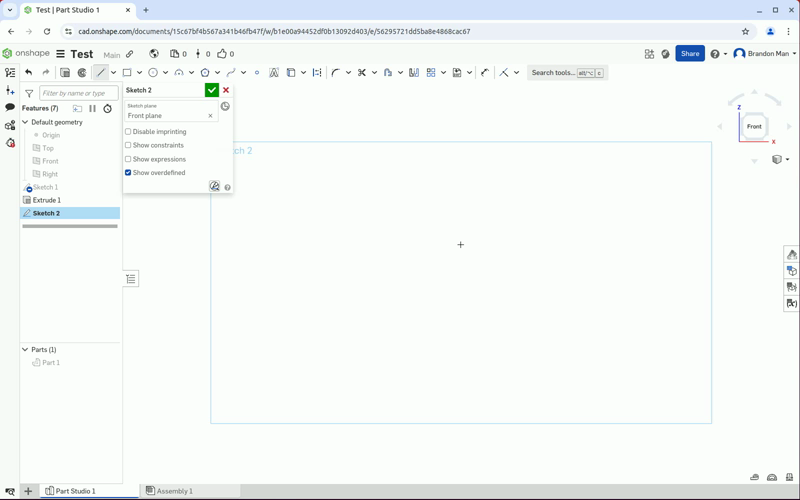
key_up(shift)
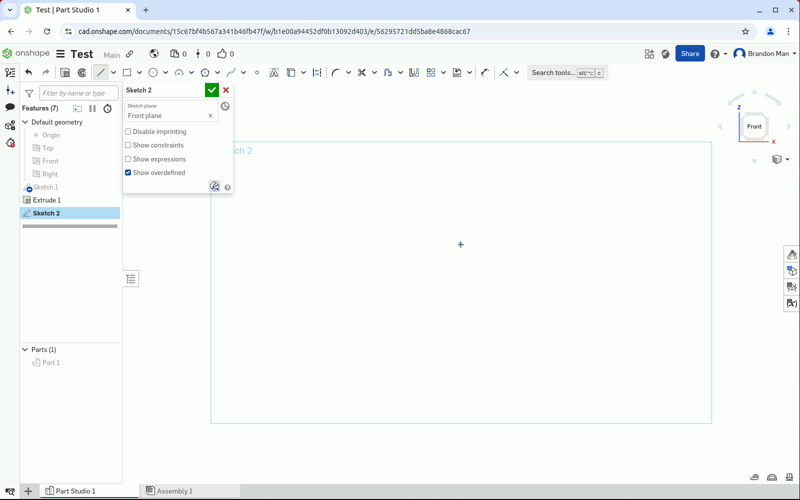
key_down(shift)
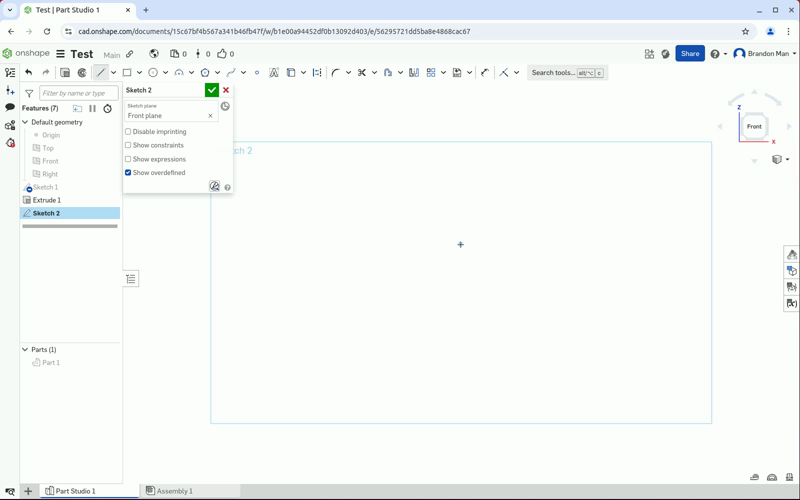
mouse_move(490, 244)
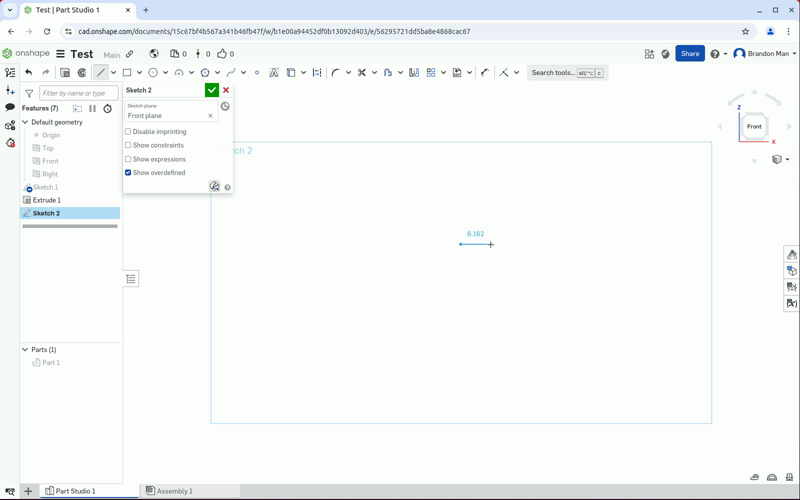
mouse_move(499, 244)
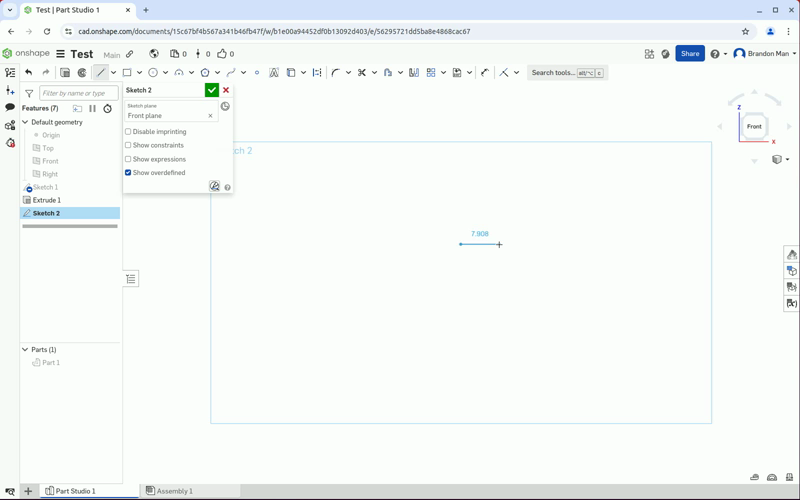
click(499, 244)
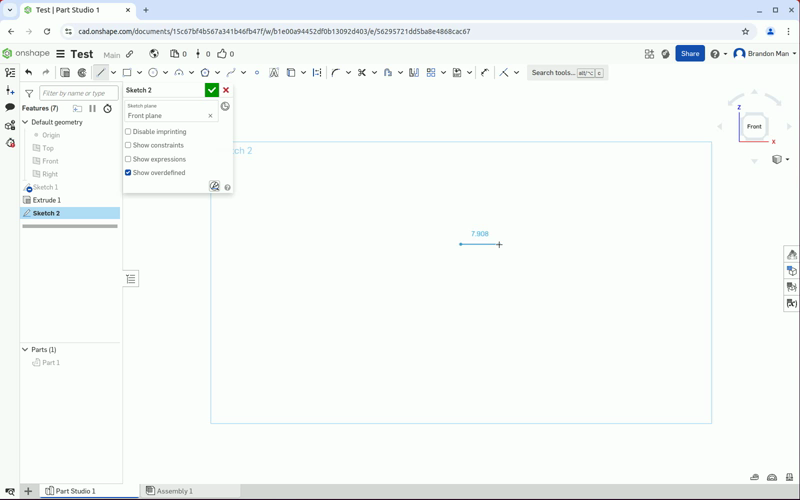
key_up(shift)
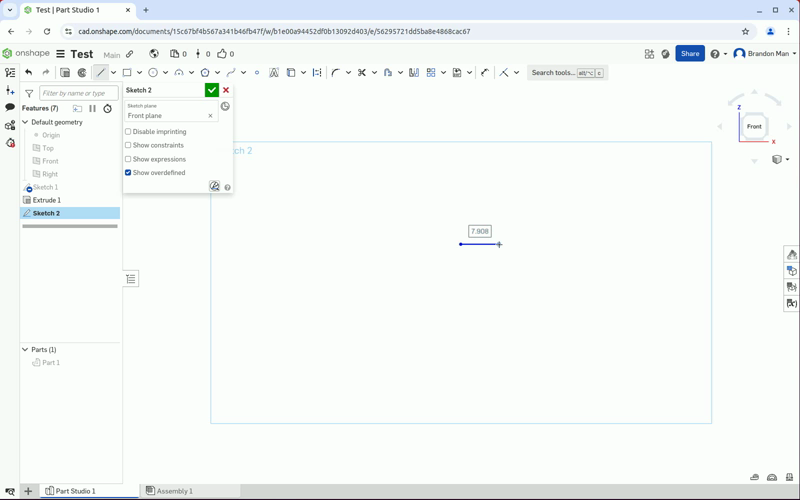
key_down(shift)
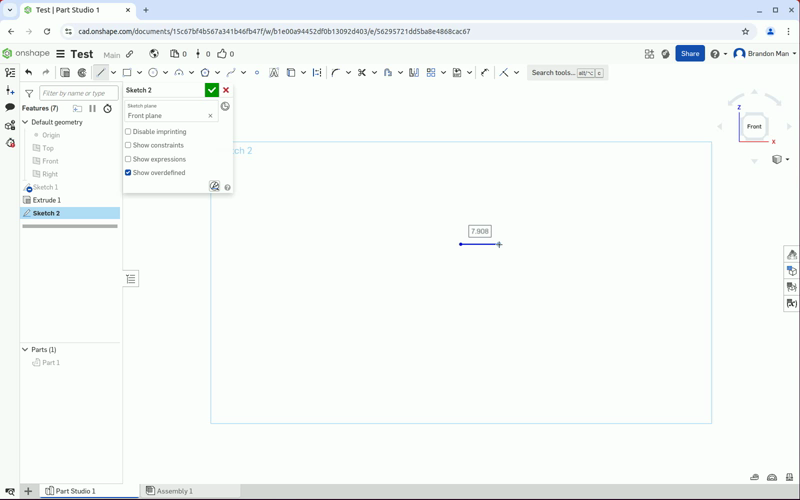
mouse_move(529, 244)
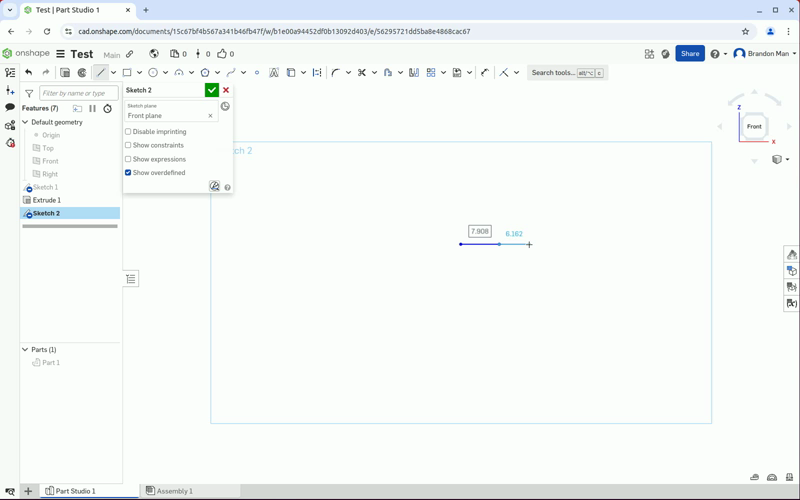
mouse_move(499, 205)
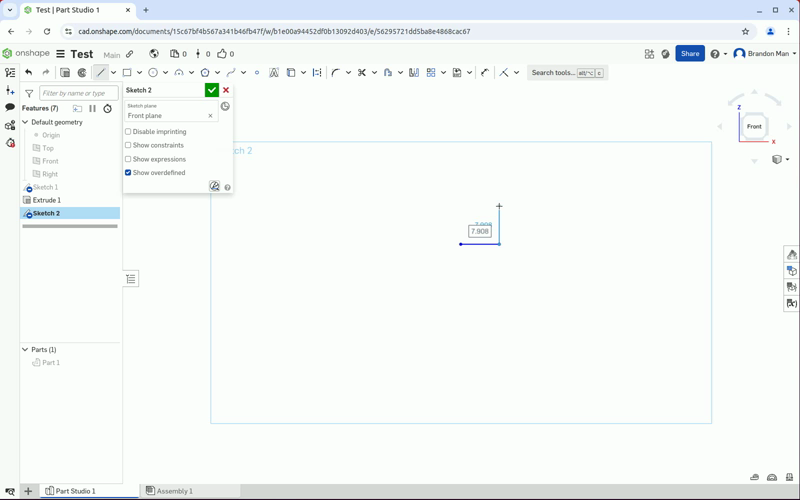
click(499, 205)
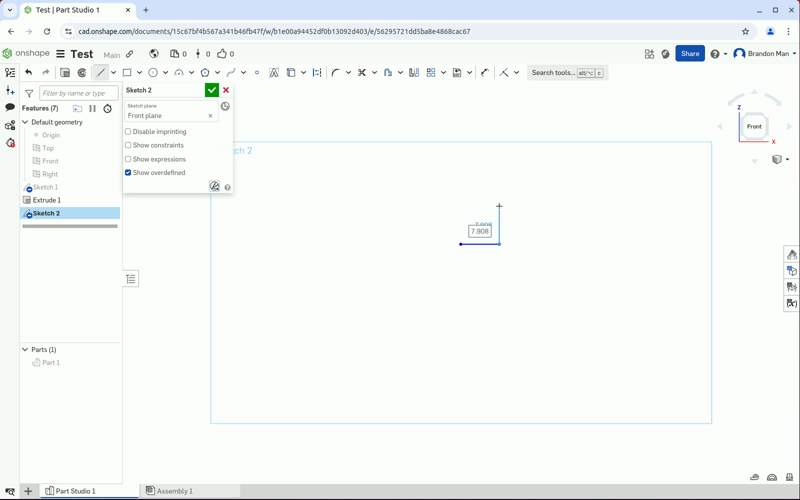
key_up(shift)
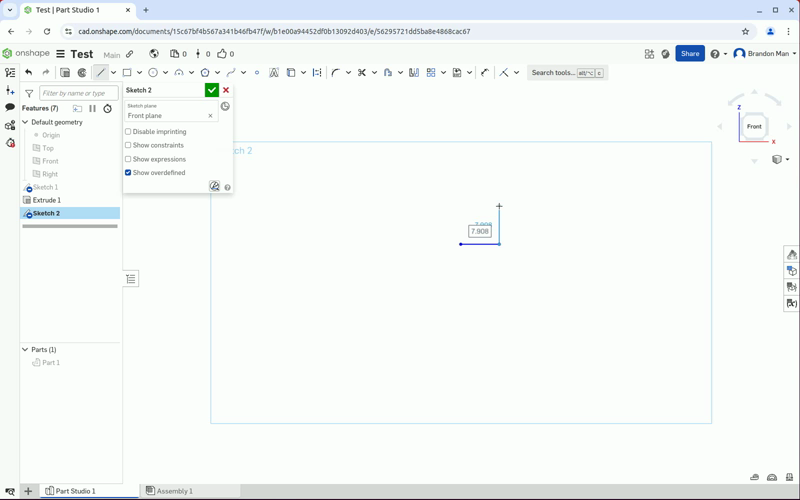
key_down(shift)
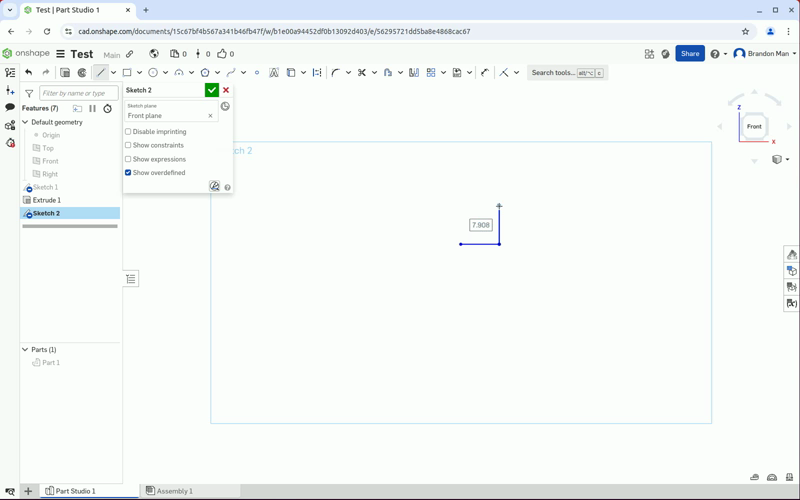
mouse_move(529, 205)
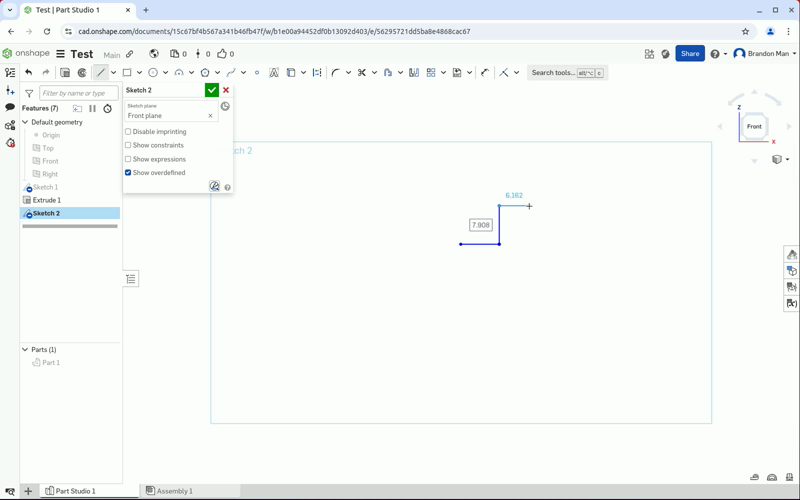
mouse_move(460, 205)
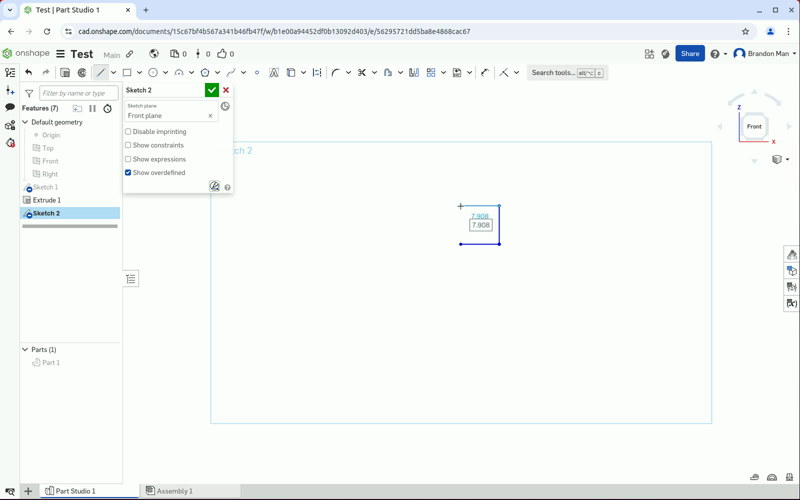
click(460, 205)
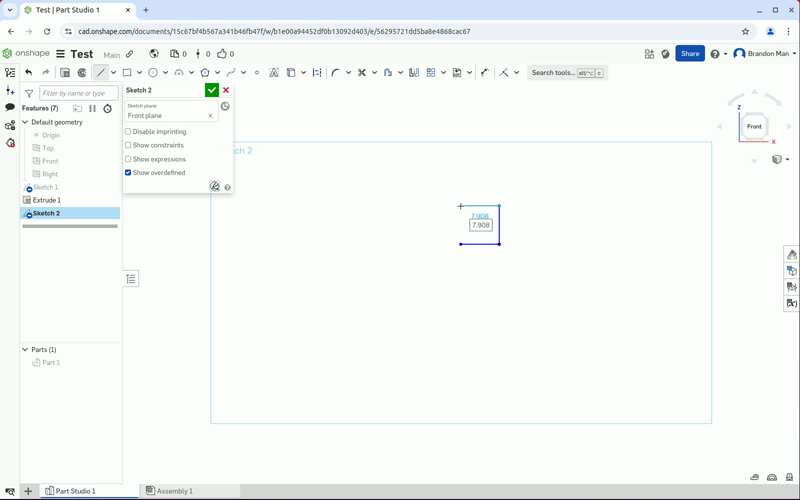
key_up(shift)
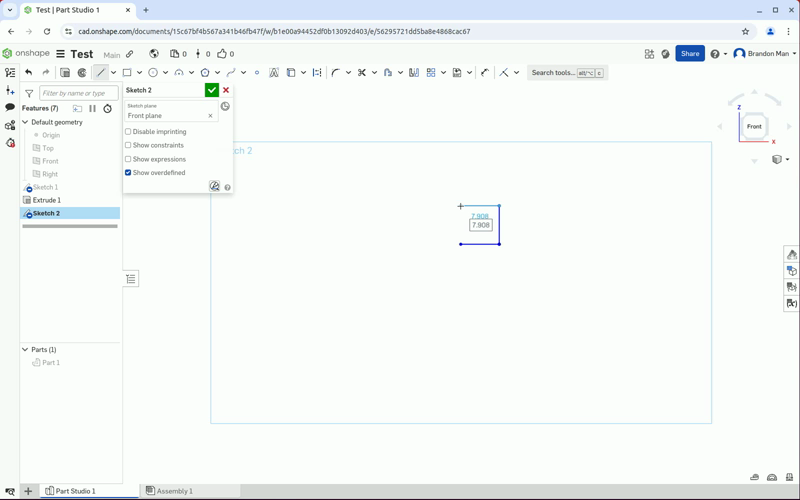
mouse_move(490, 205)
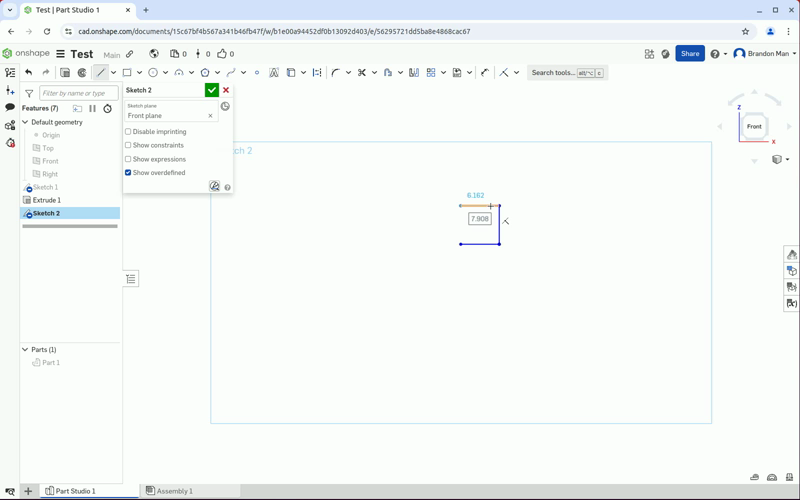
key_down(shift)
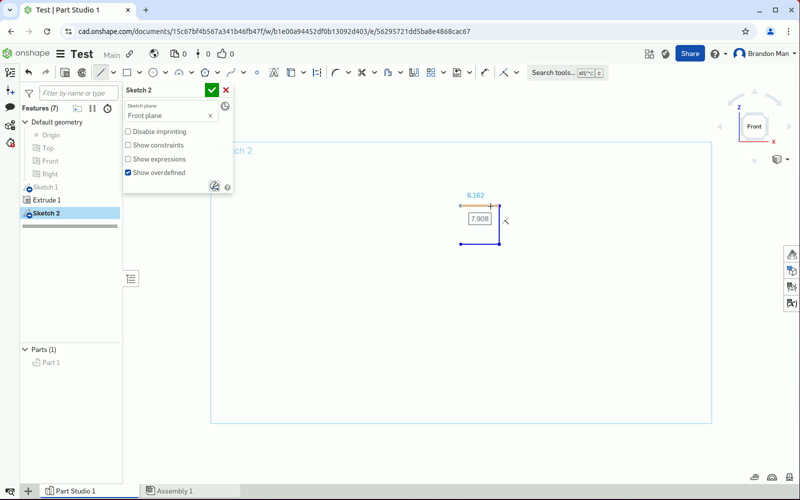
mouse_move(460, 244)
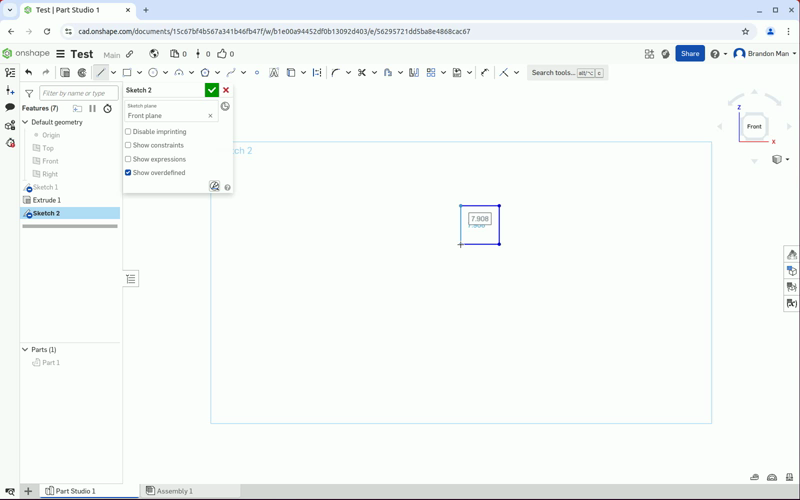
key_up(shift)
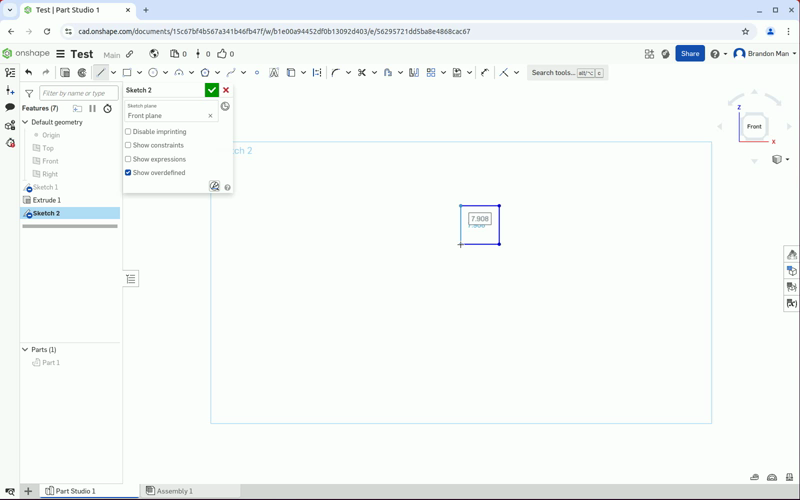
click(460, 244)
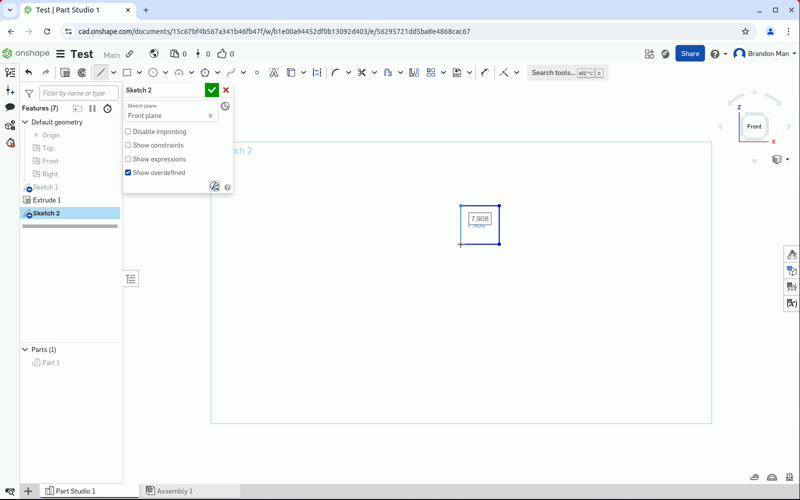
key(esc)
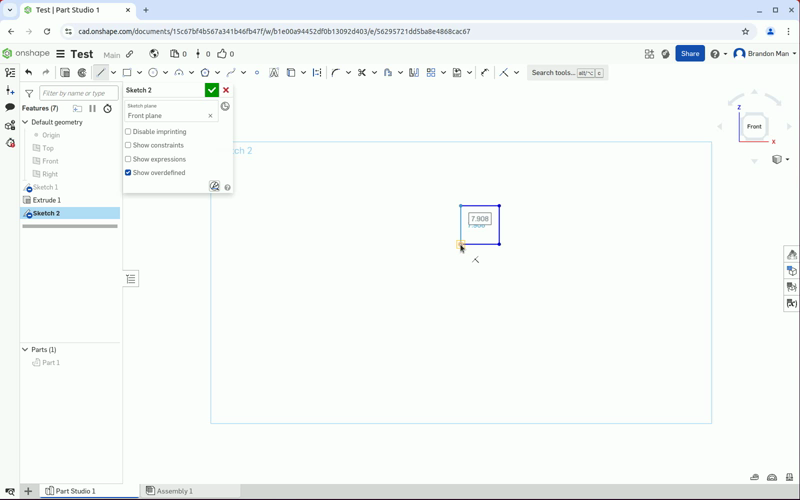
mouse_move(495, 219)
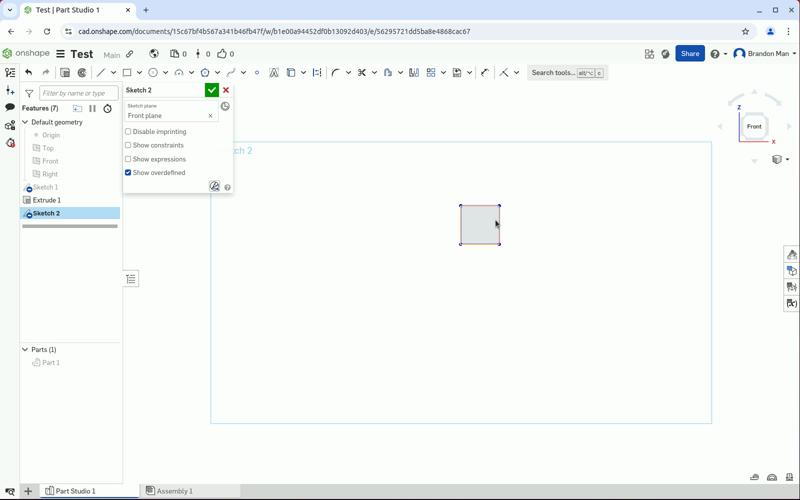
scroll(6)
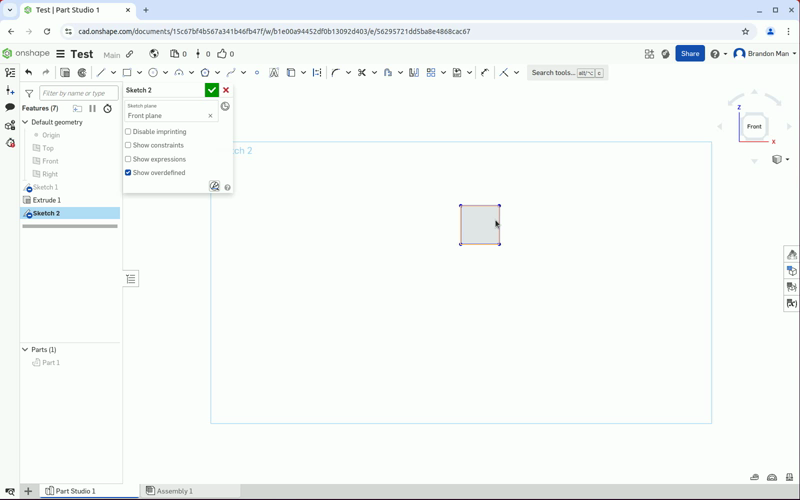
scroll(6)
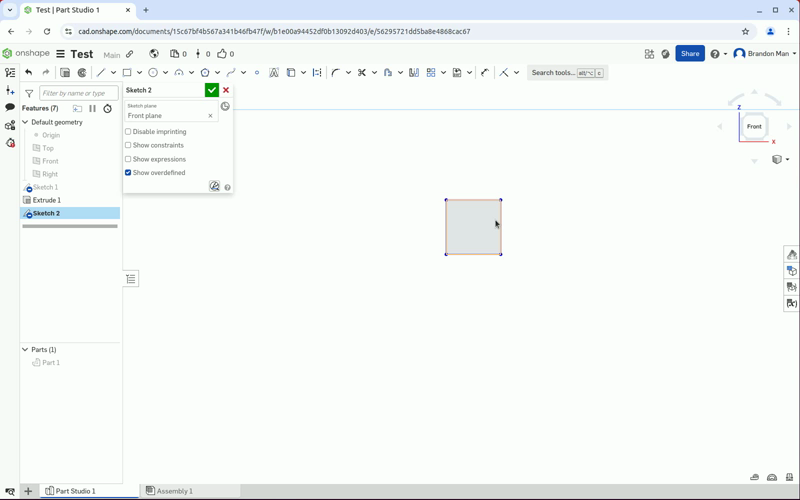
scroll(6)
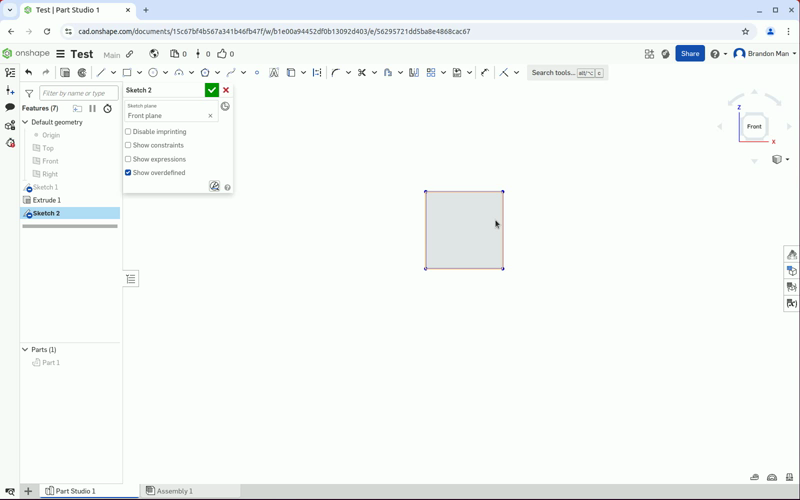
scroll(6)
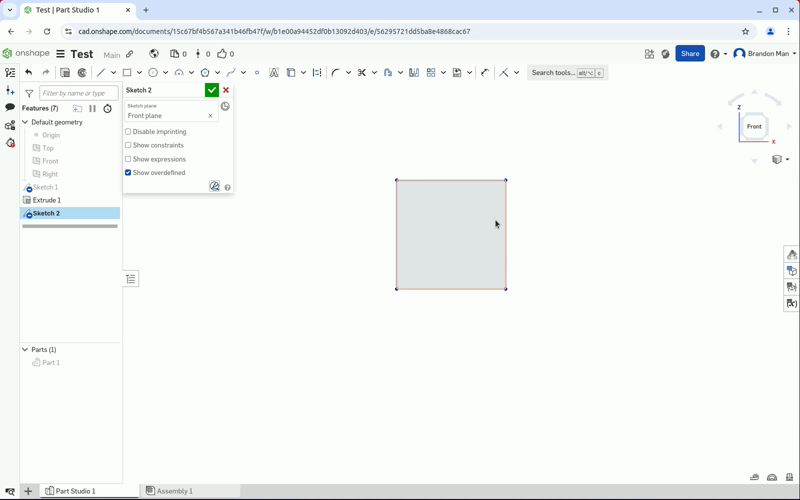
scroll(6)
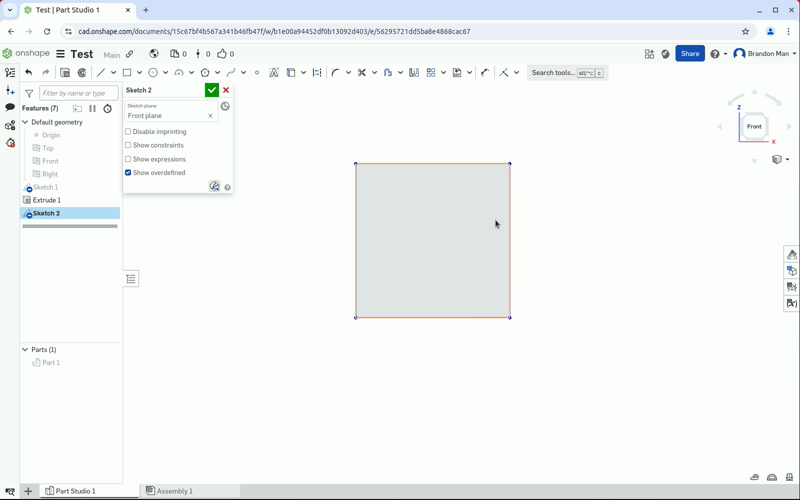
scroll(6)
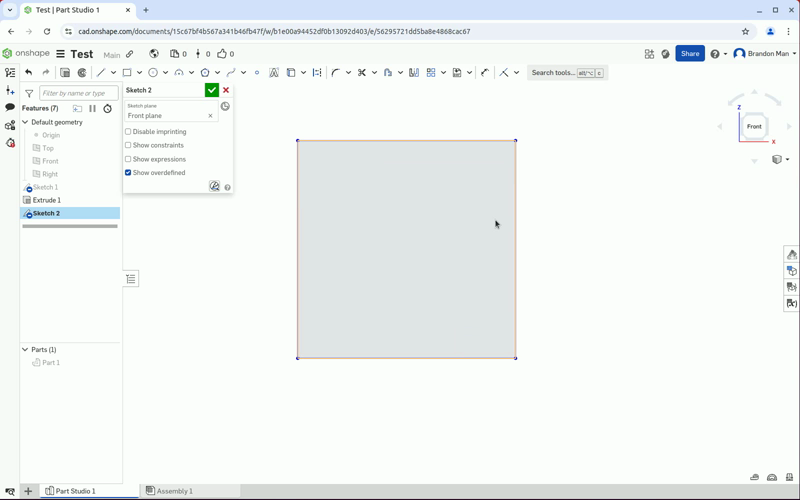
scroll(6)
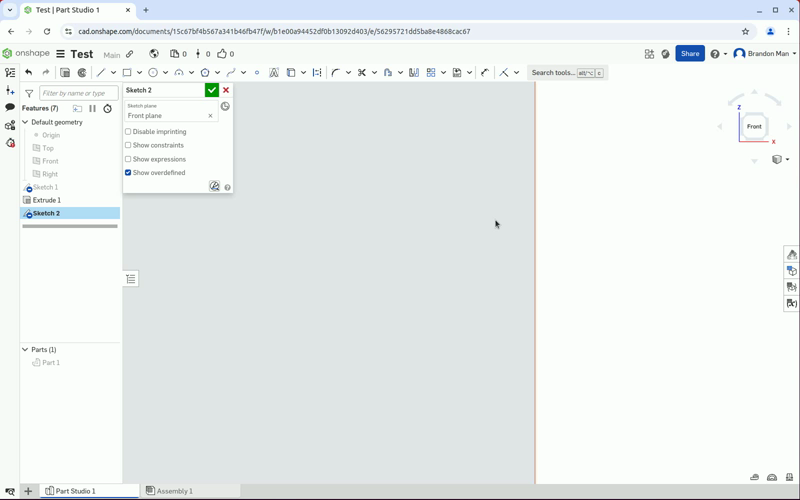
click(495, 219)
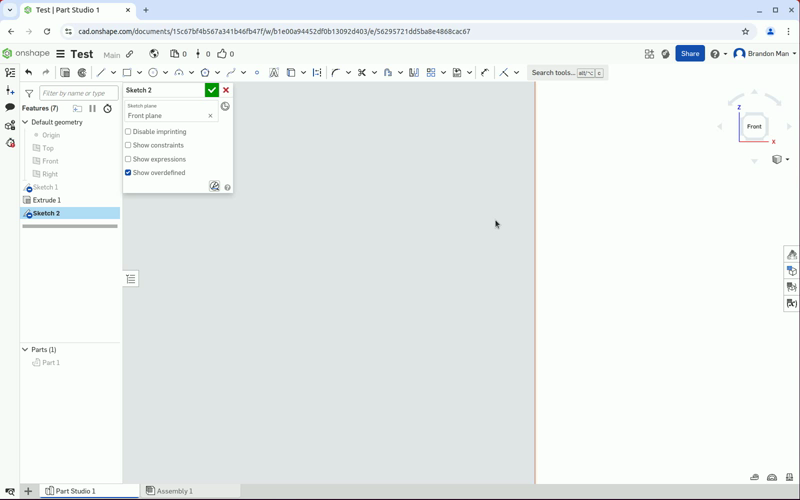
scroll(-6)
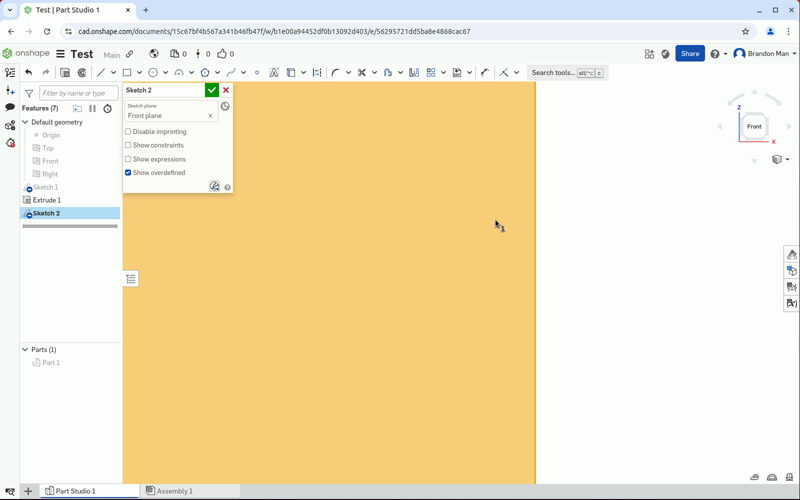
scroll(-6)
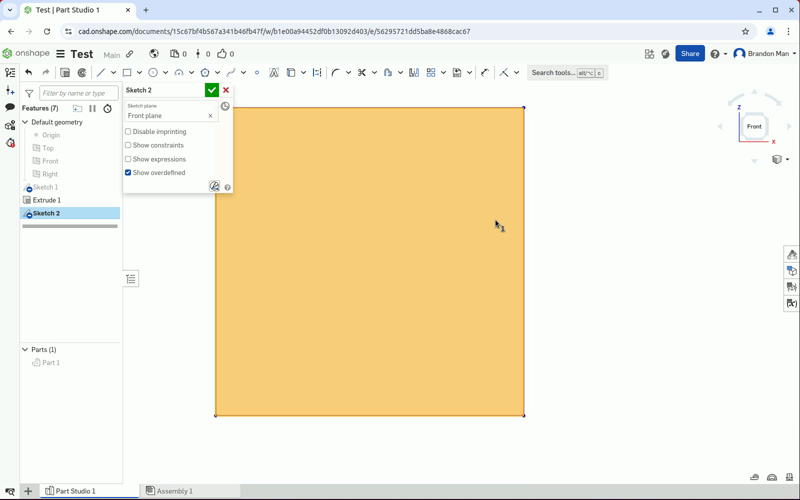
scroll(-6)
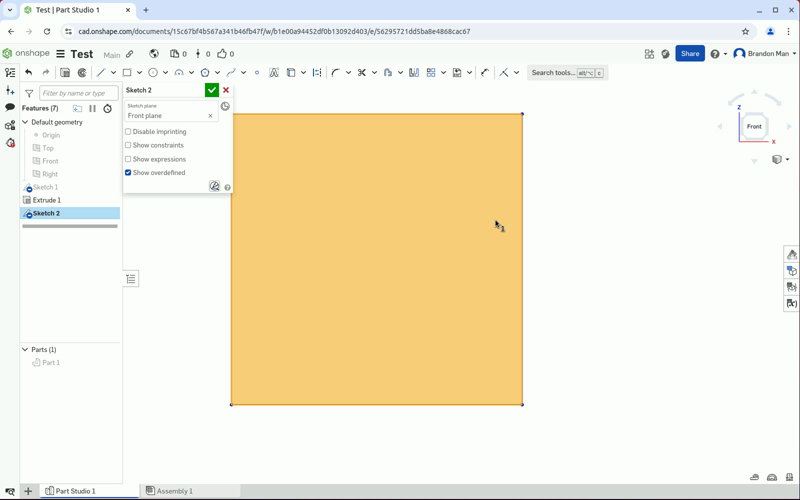
scroll(-6)
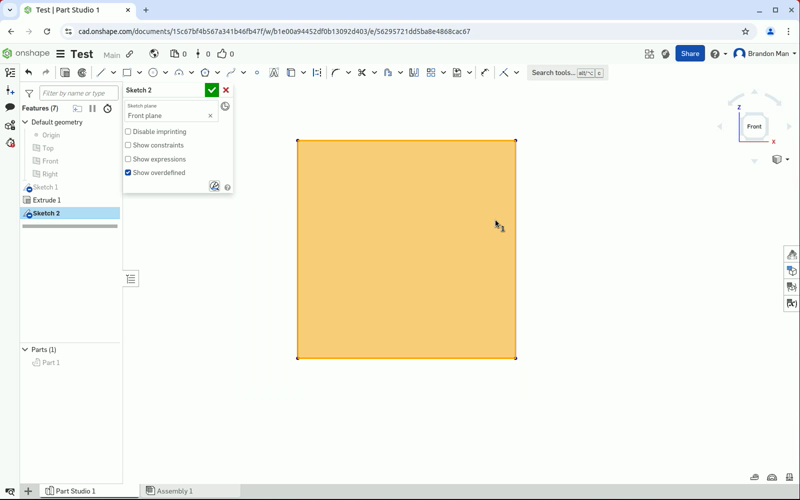
scroll(-6)
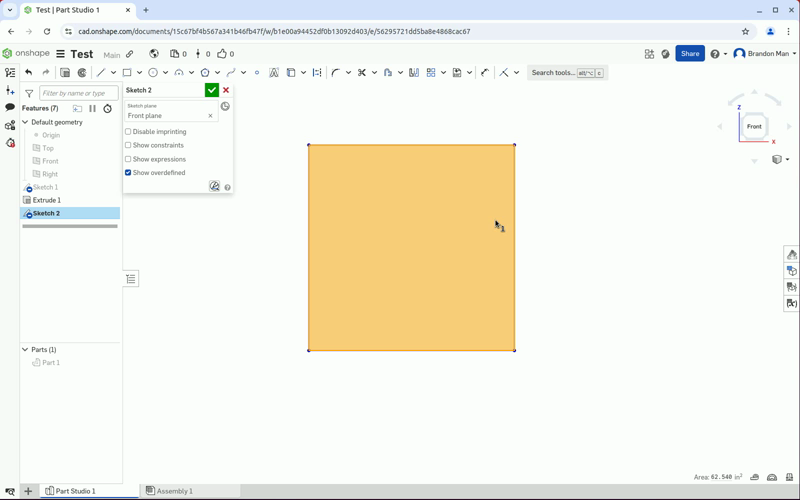
scroll(-6)
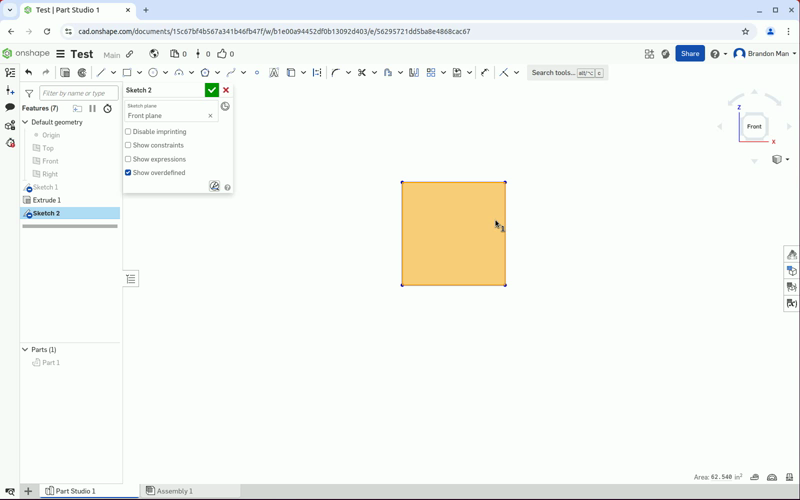
scroll(-6)
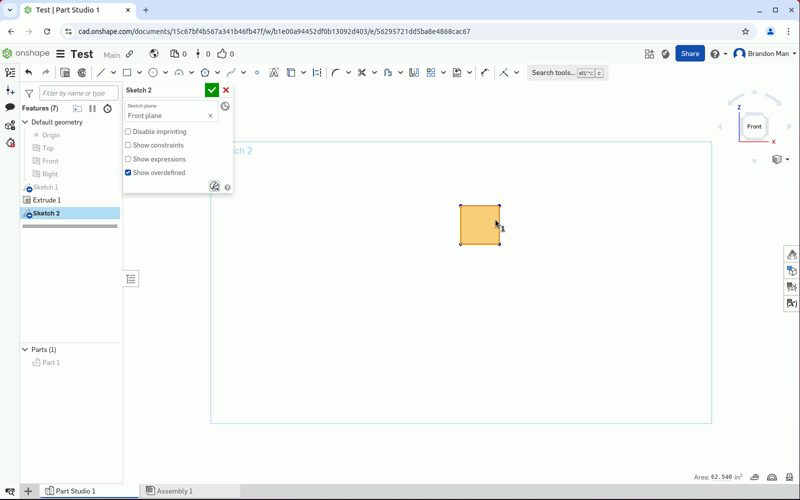
mouse_move(73, 352)
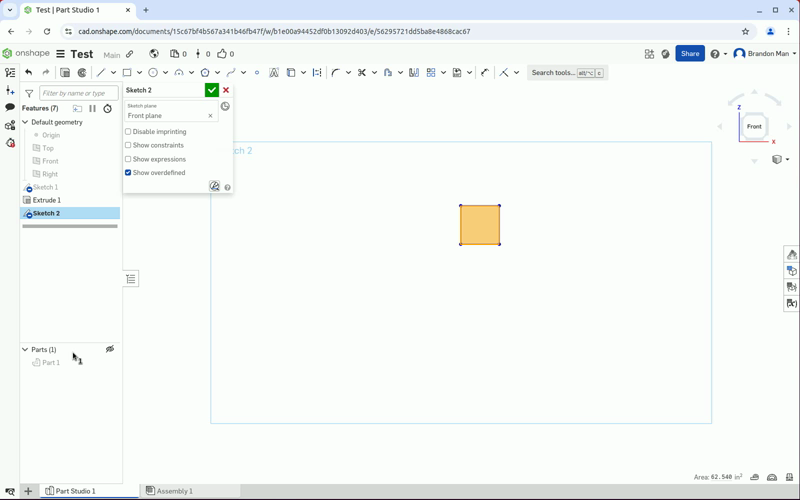
key(shift+y)
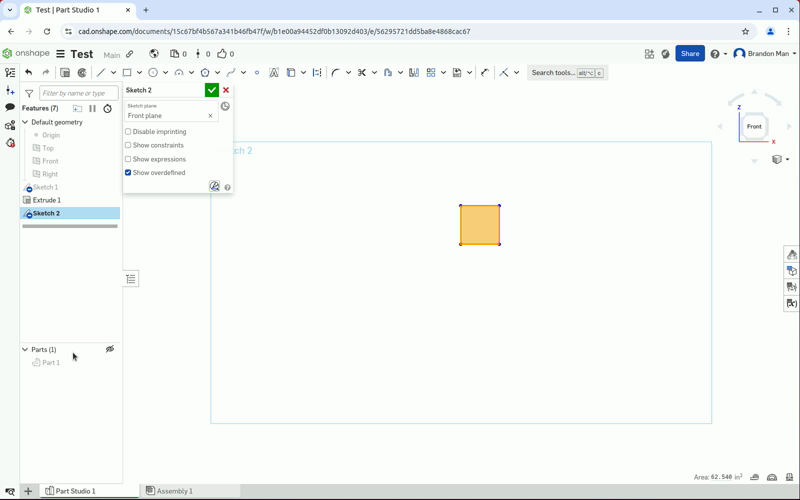
key(shift+e)
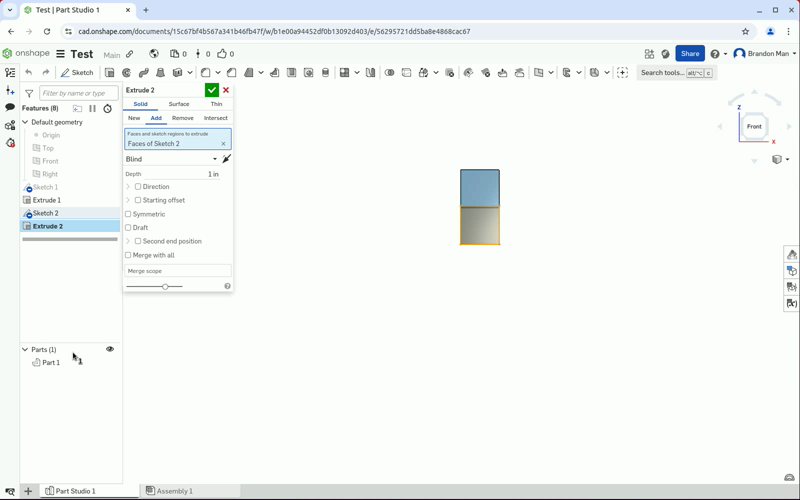
mouse_move(143, 106)
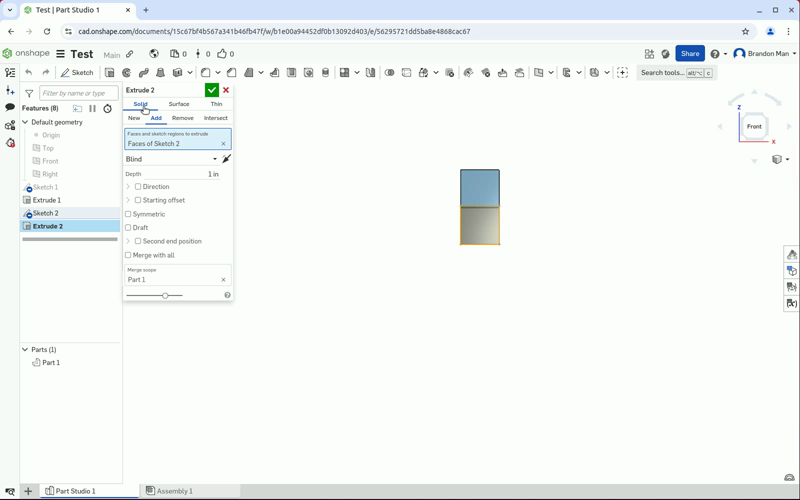
click(143, 106)
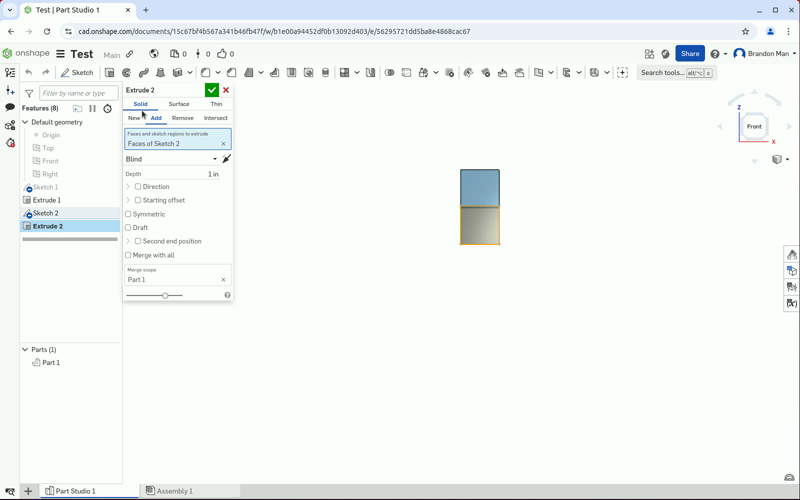
mouse_move(137, 120)
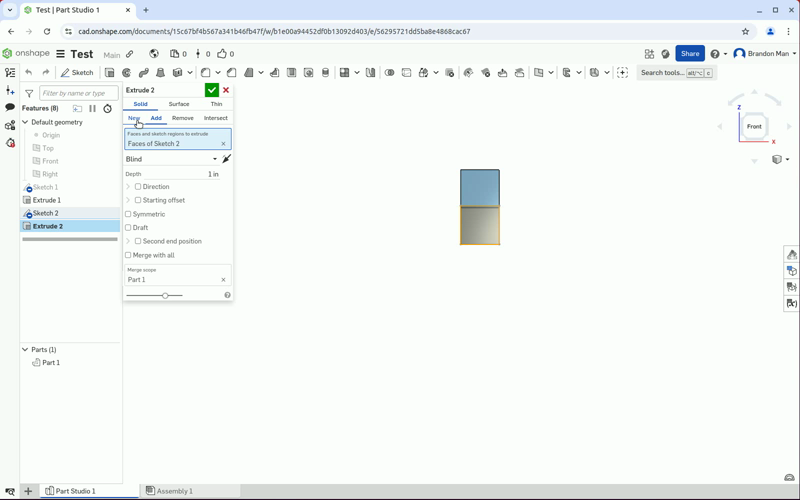
click(137, 120)
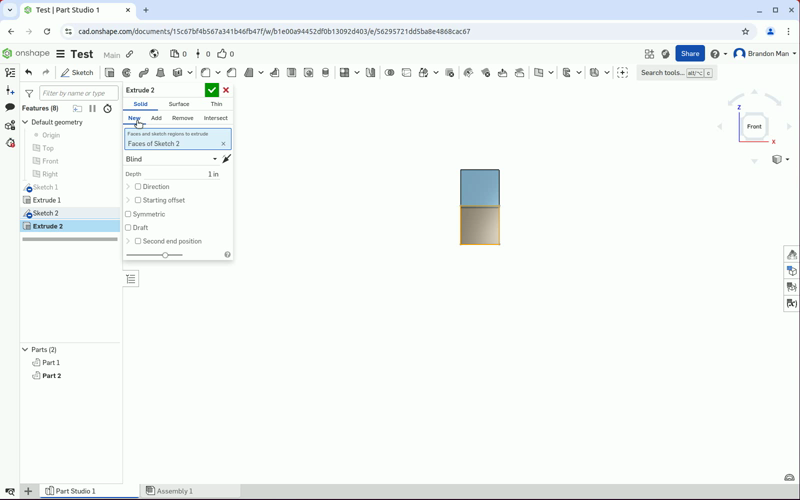
key(tab, 4)
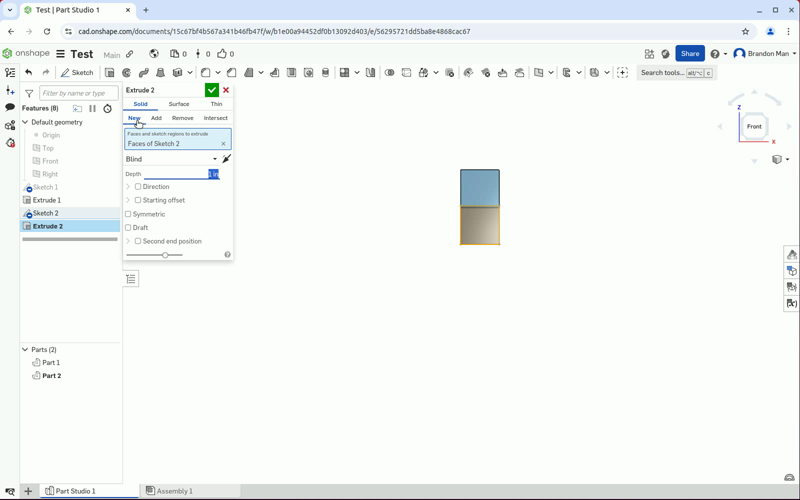
text(7.703)
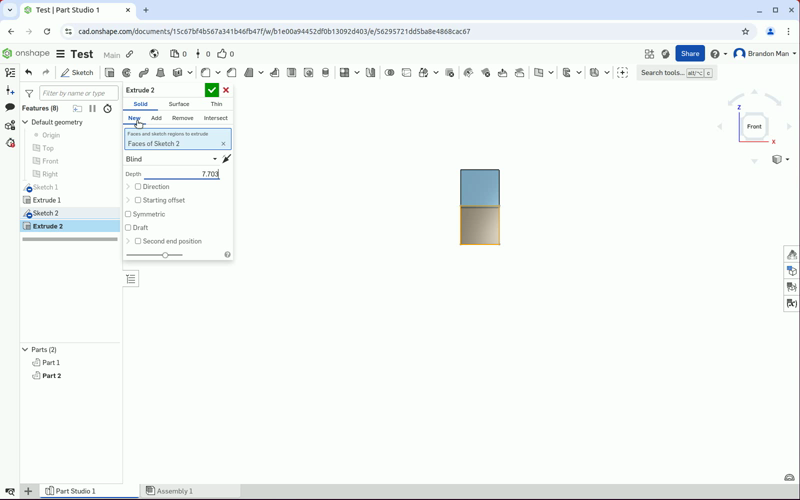
key(enter)
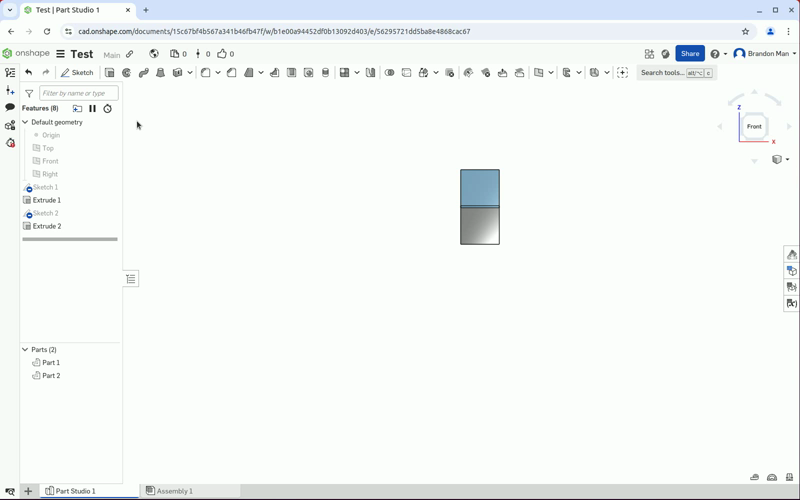
key(shift+h)
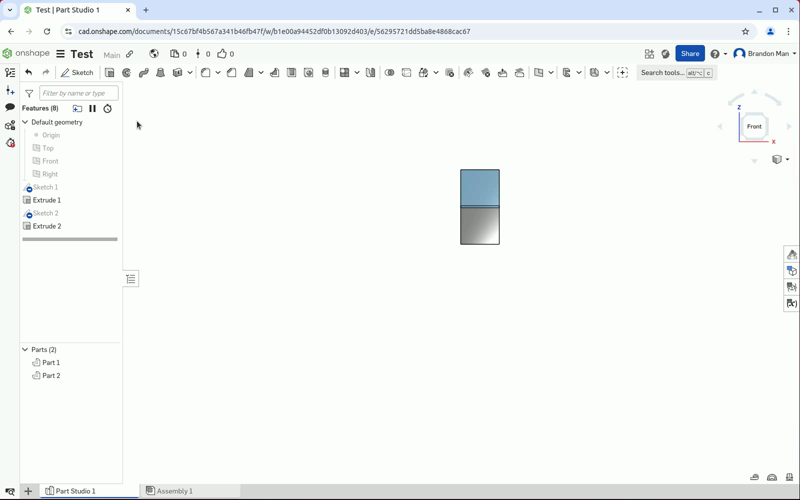
key(shift+h)
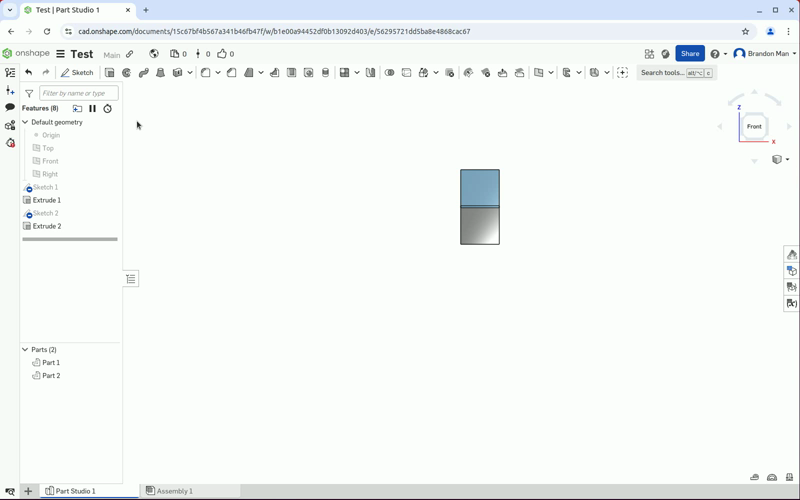
mouse_move(73, 189)
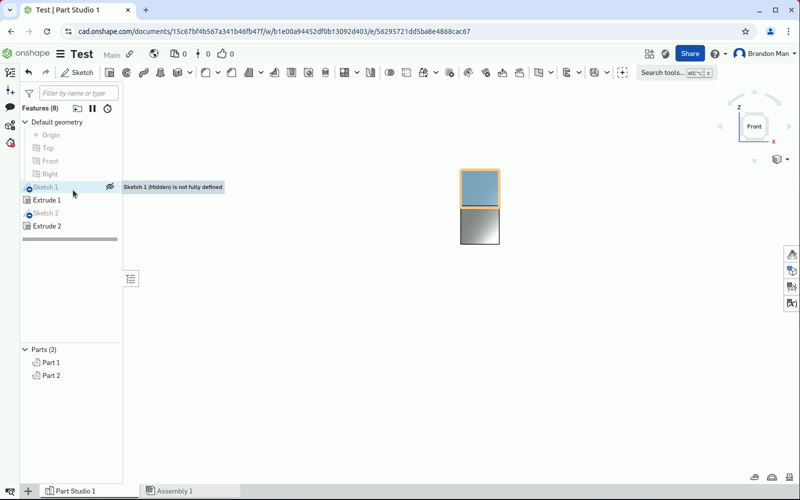
click(73, 189)
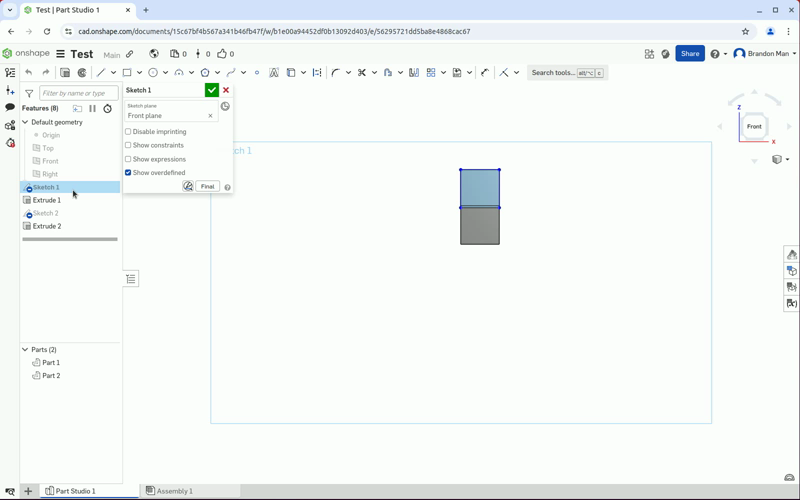
mouse_move(229, 92)
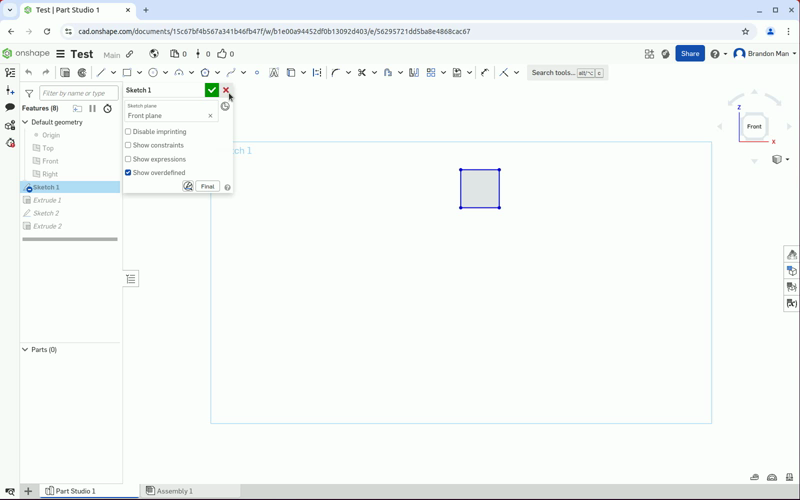
click(229, 92)
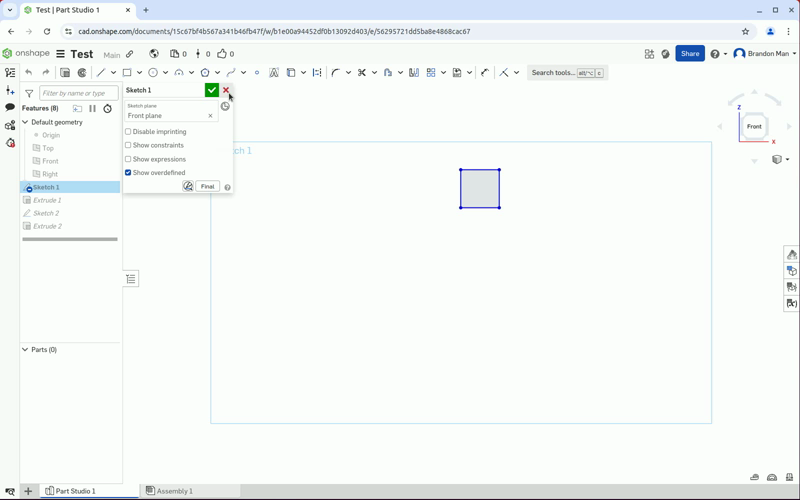
key(shift+s)
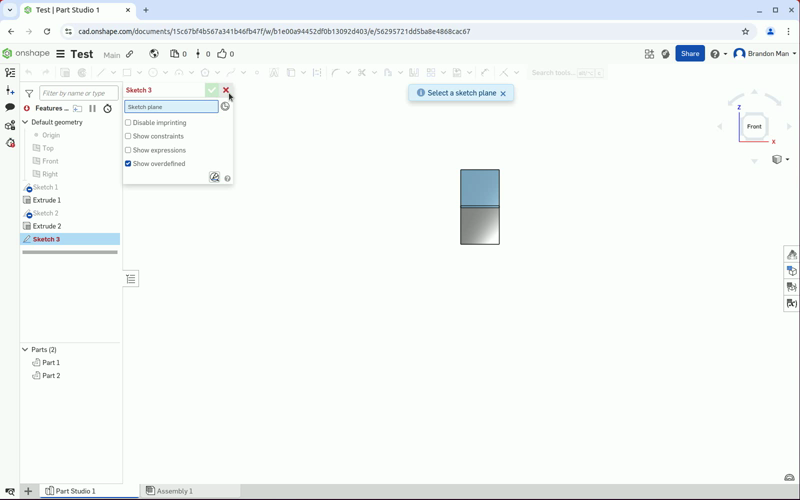
mouse_move(73, 163)
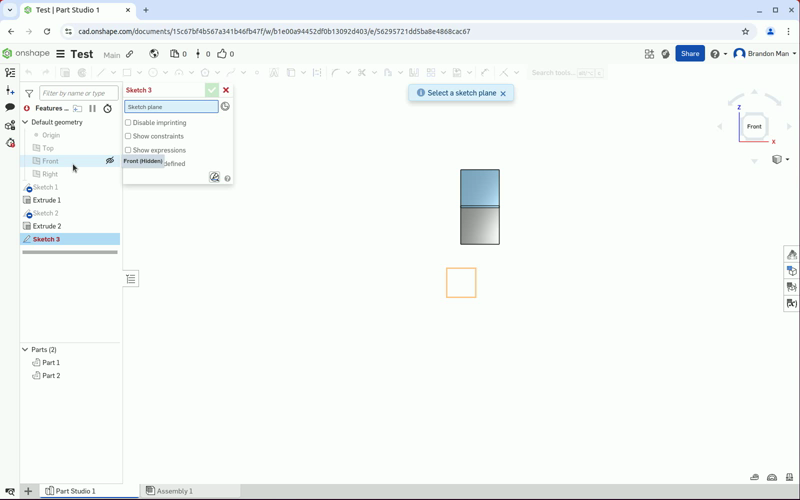
click(73, 163)
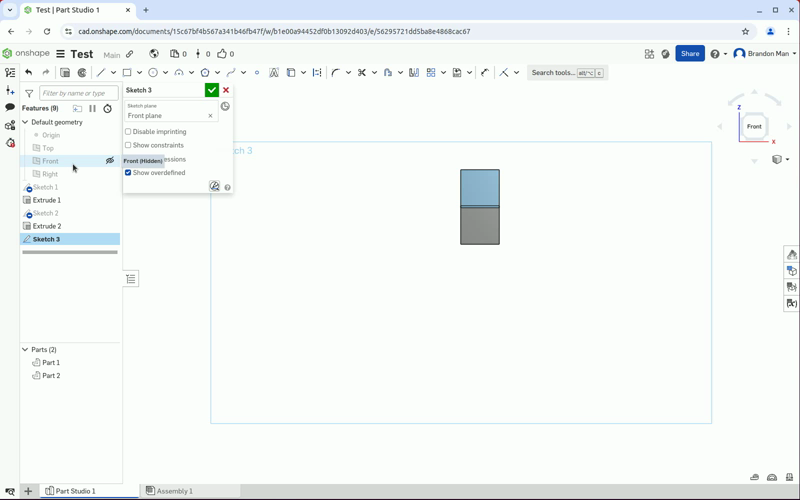
mouse_move(73, 352)
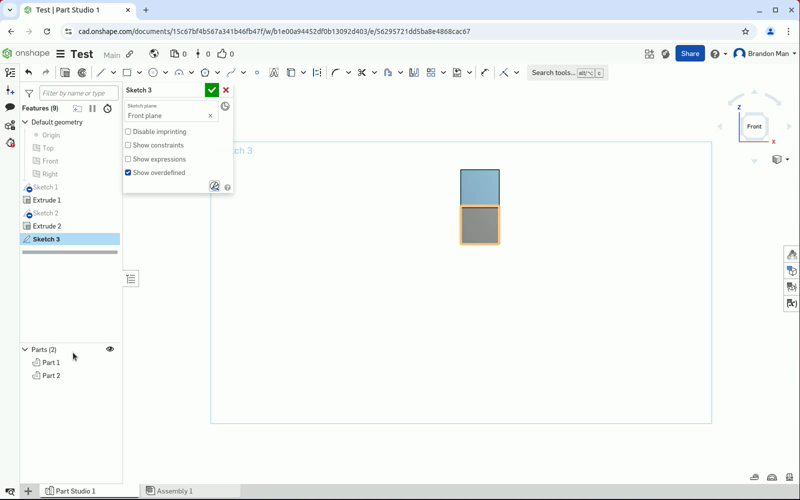
key(y)
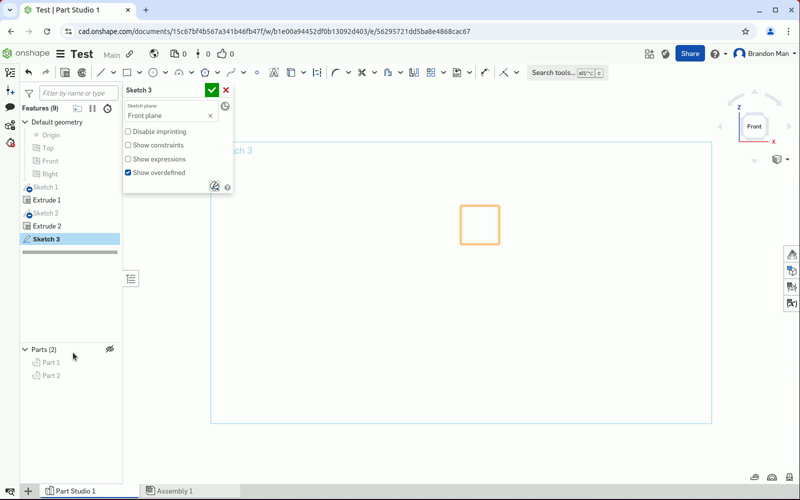
key(l)
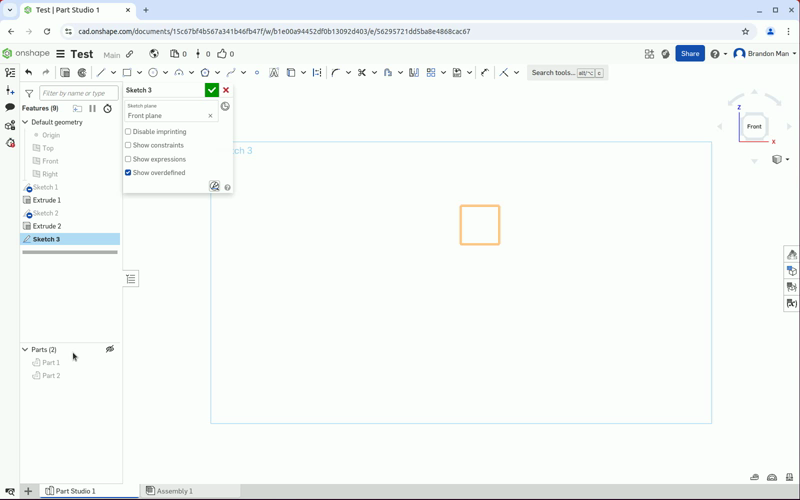
key_down(shift)
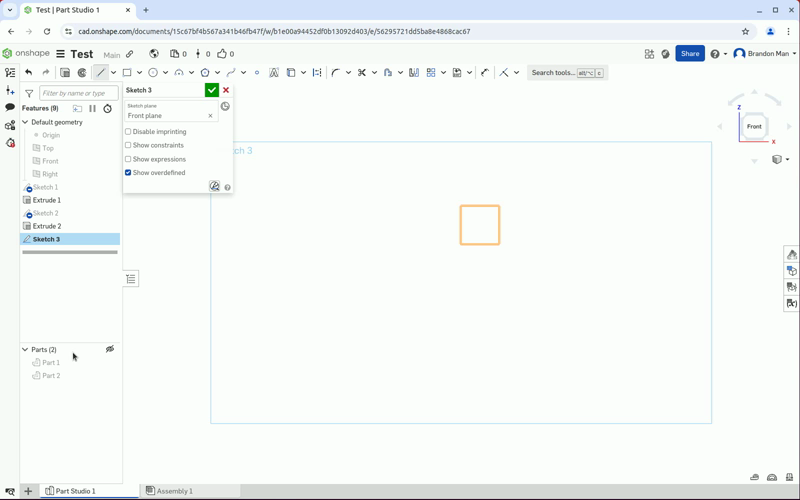
mouse_move(460, 282)
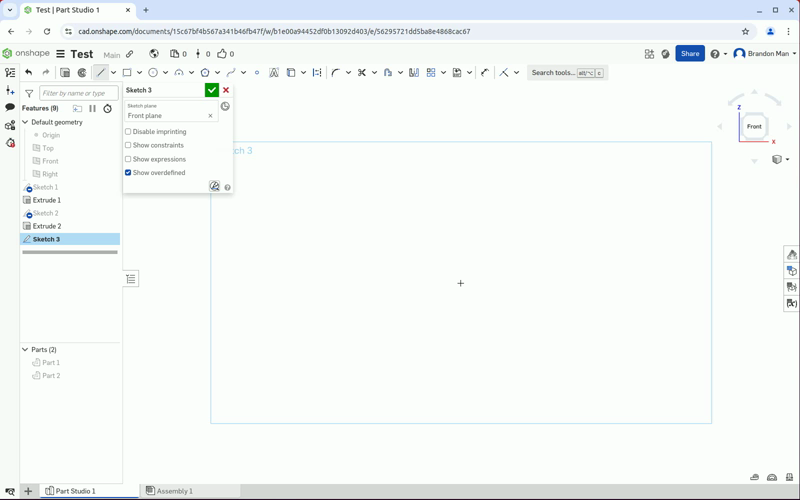
click(460, 282)
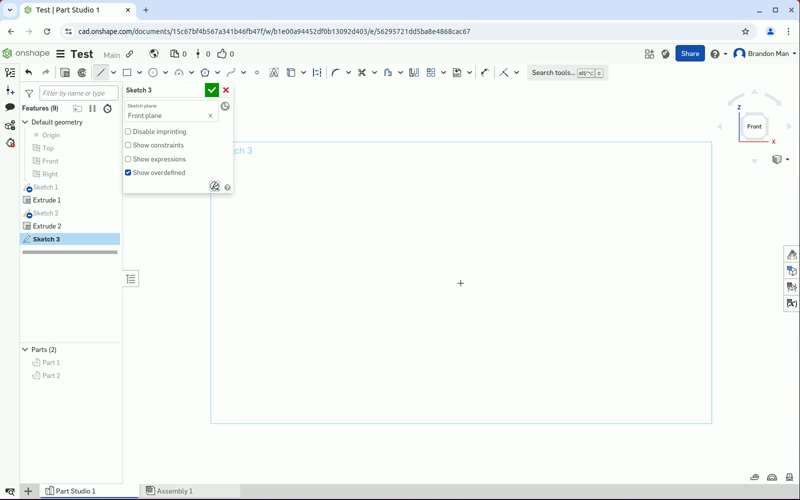
key_up(shift)
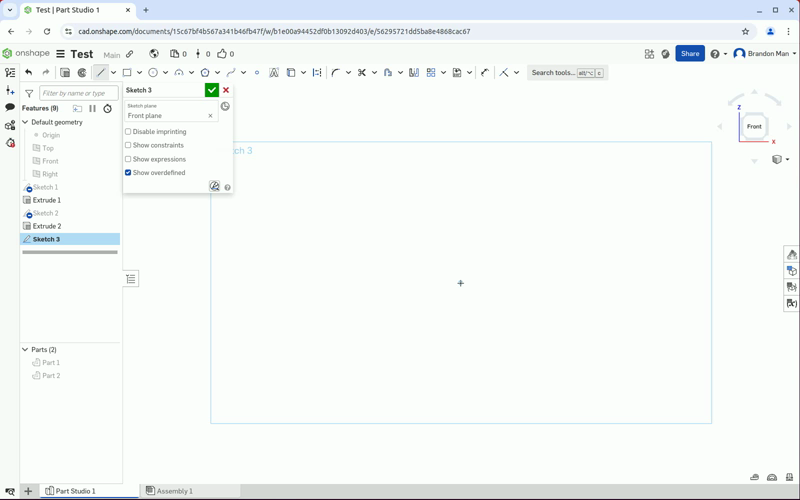
key_down(shift)
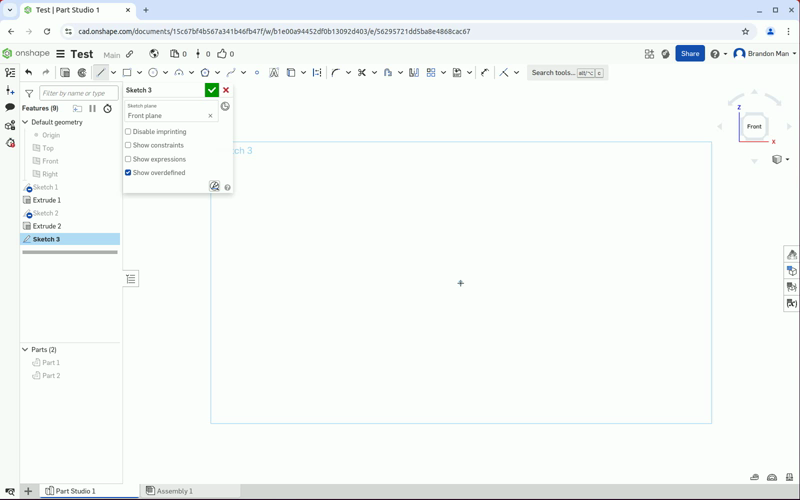
mouse_move(490, 282)
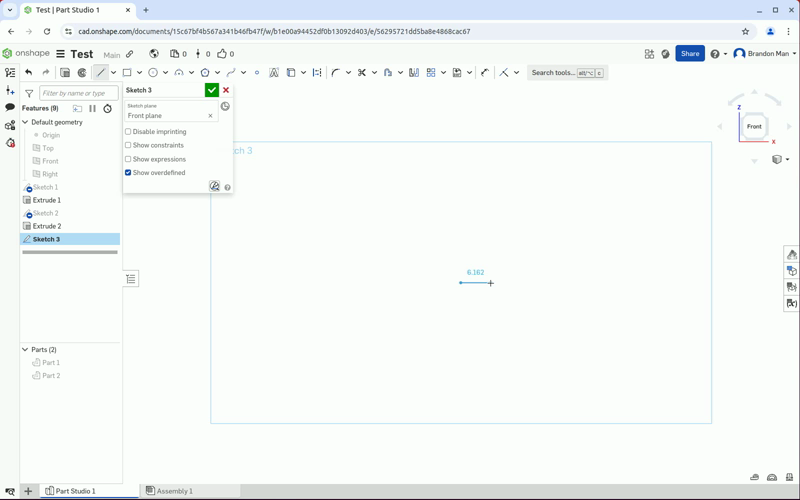
mouse_move(499, 282)
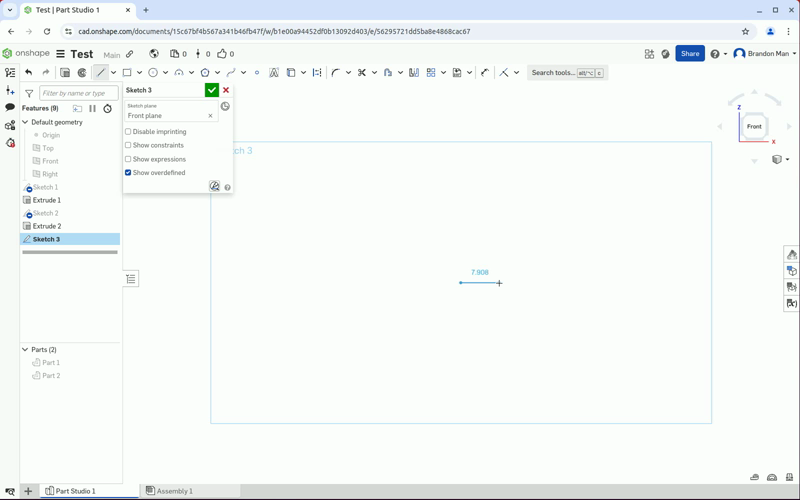
click(499, 282)
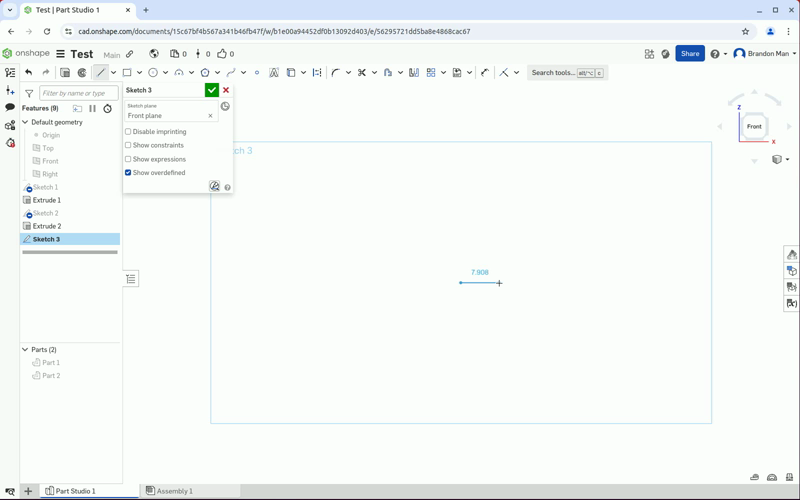
key_up(shift)
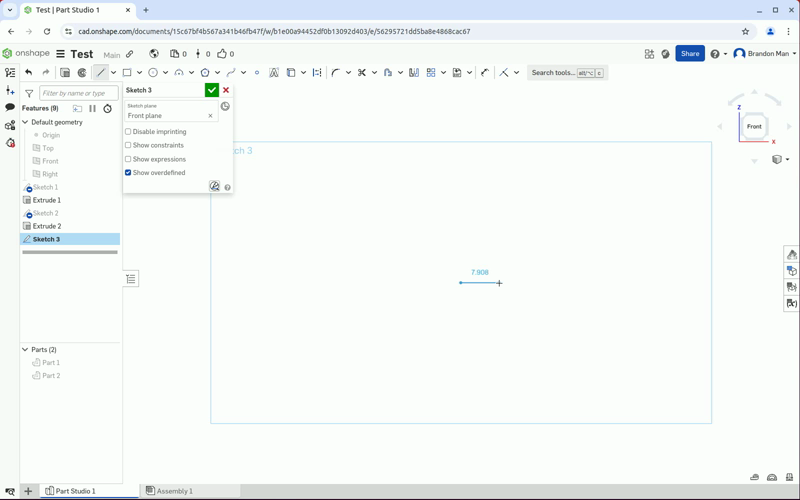
key_down(shift)
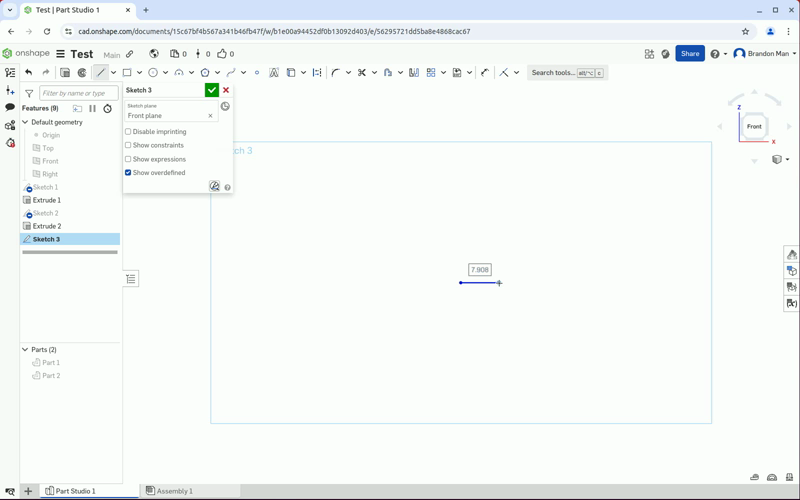
mouse_move(529, 282)
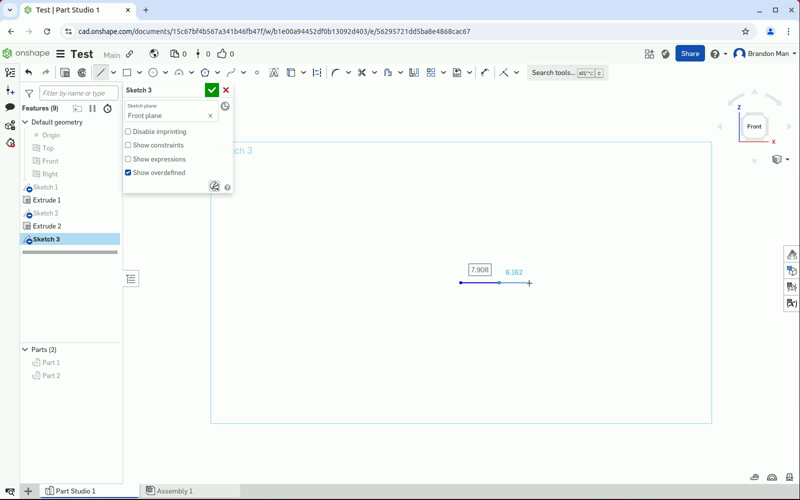
mouse_move(499, 244)
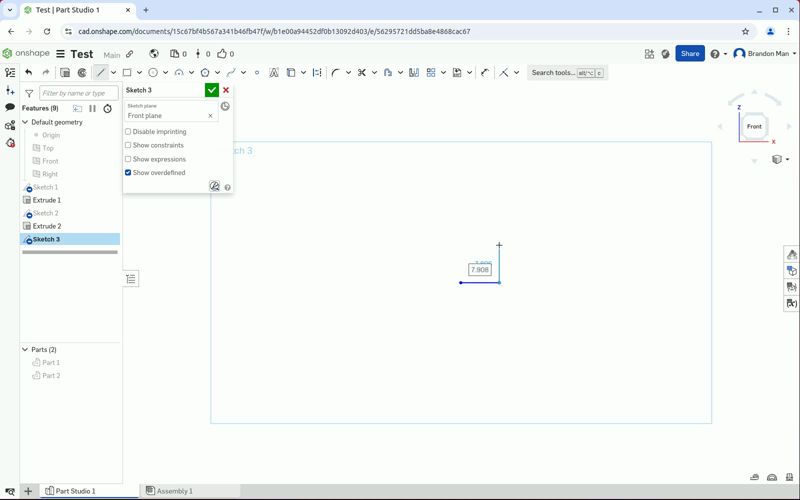
click(499, 244)
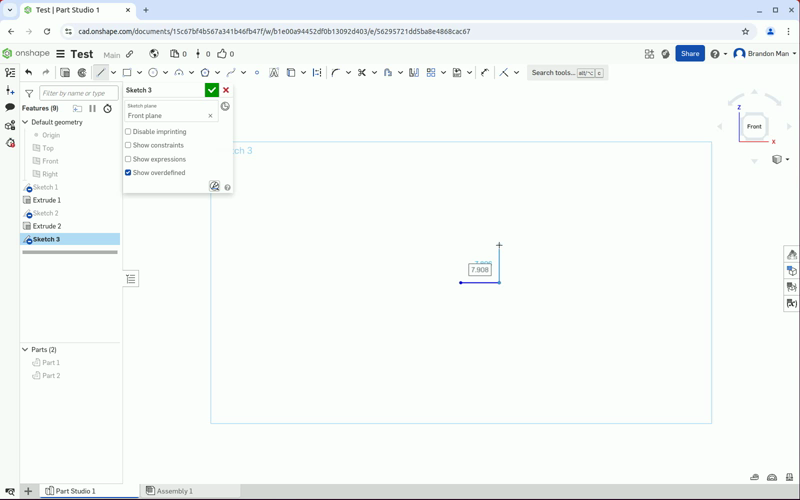
key_up(shift)
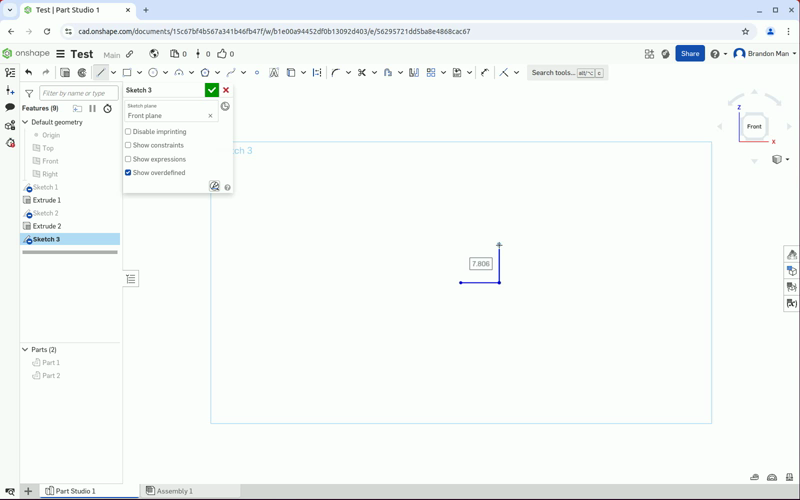
key_down(shift)
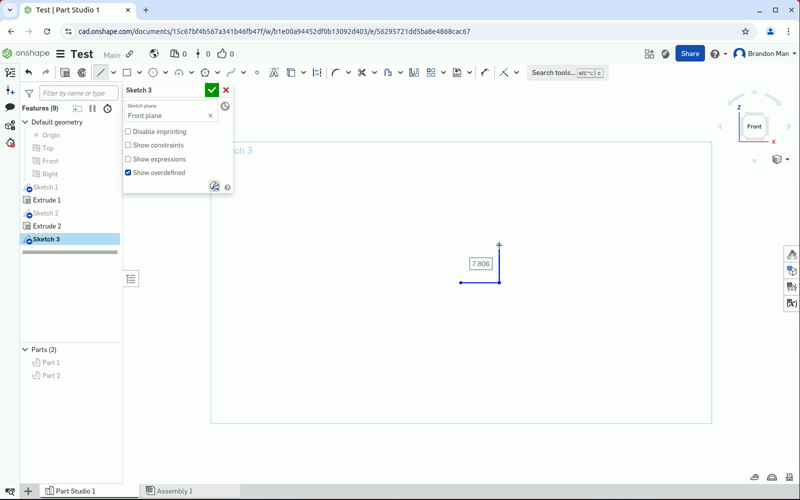
mouse_move(529, 244)
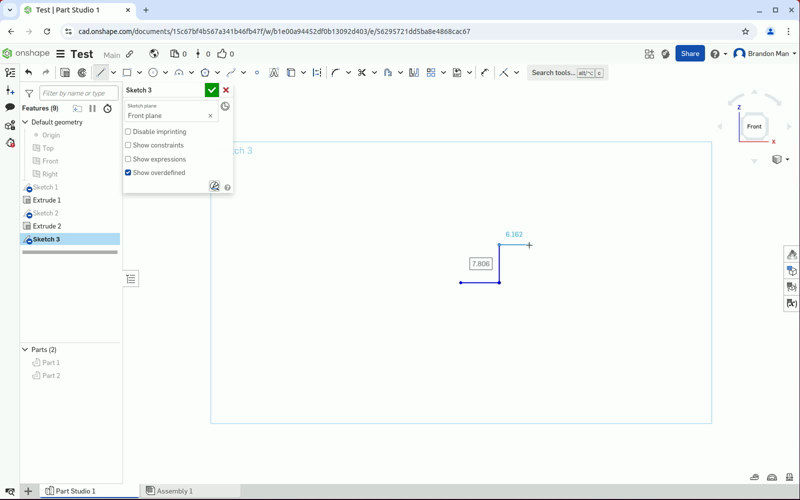
mouse_move(460, 244)
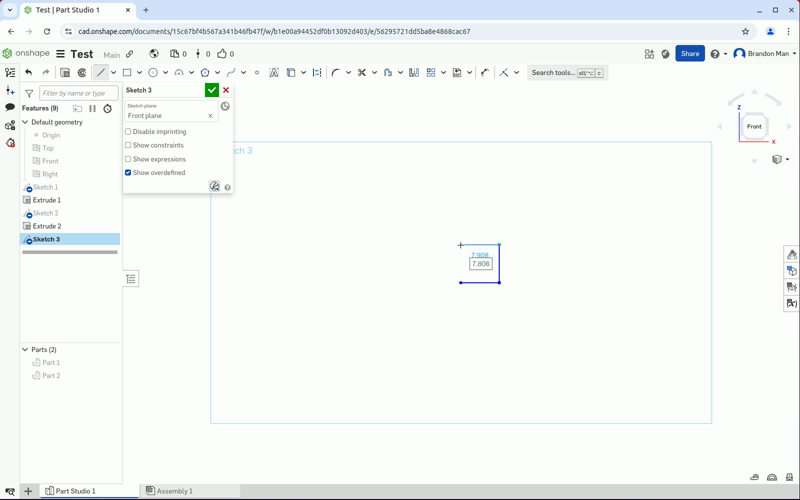
click(460, 244)
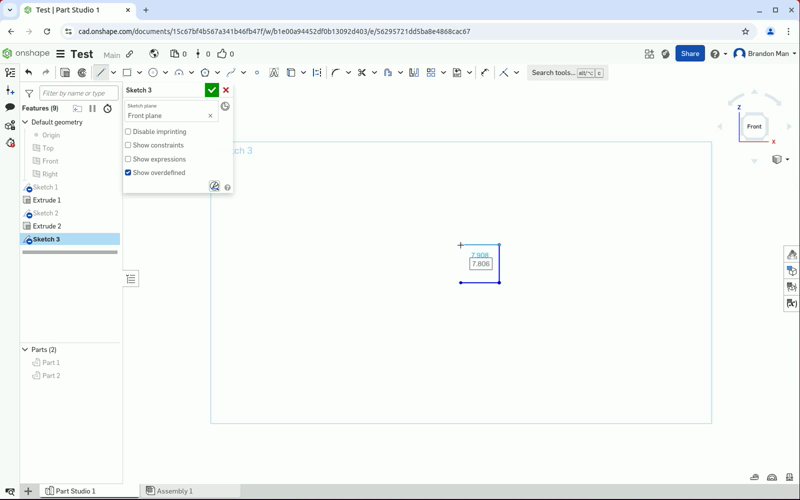
key_up(shift)
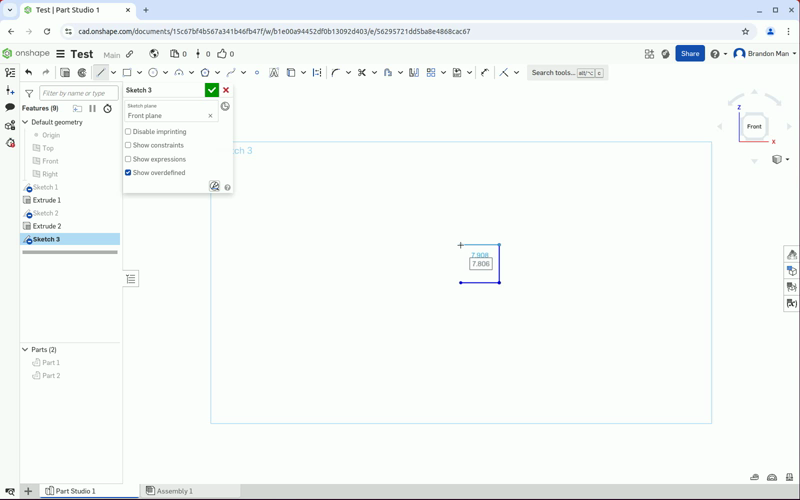
mouse_move(490, 244)
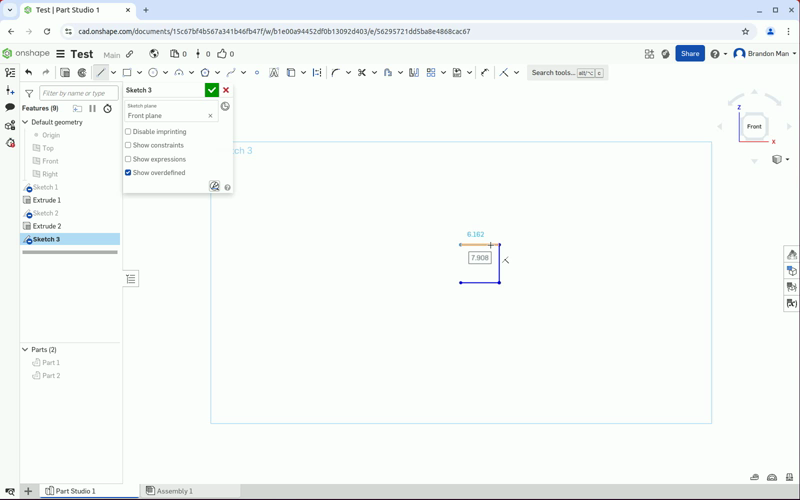
key_down(shift)
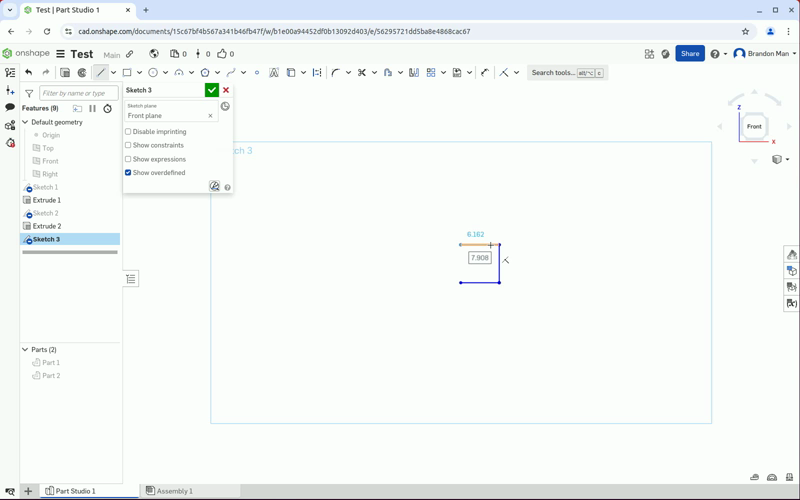
mouse_move(460, 282)
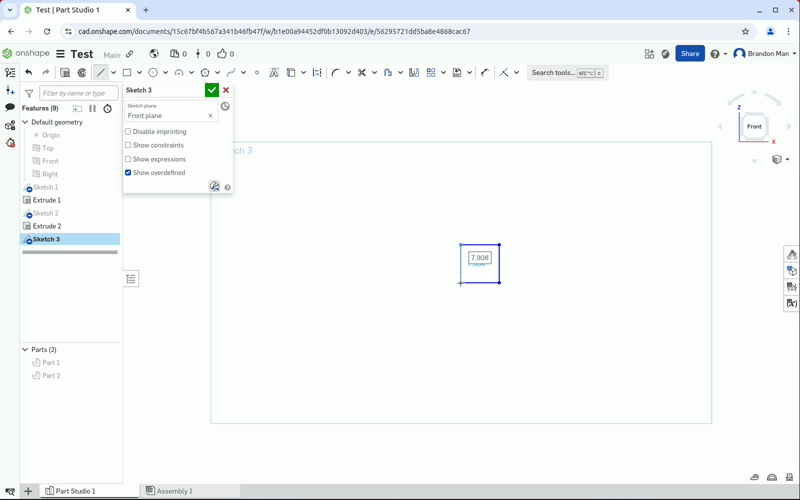
key_up(shift)
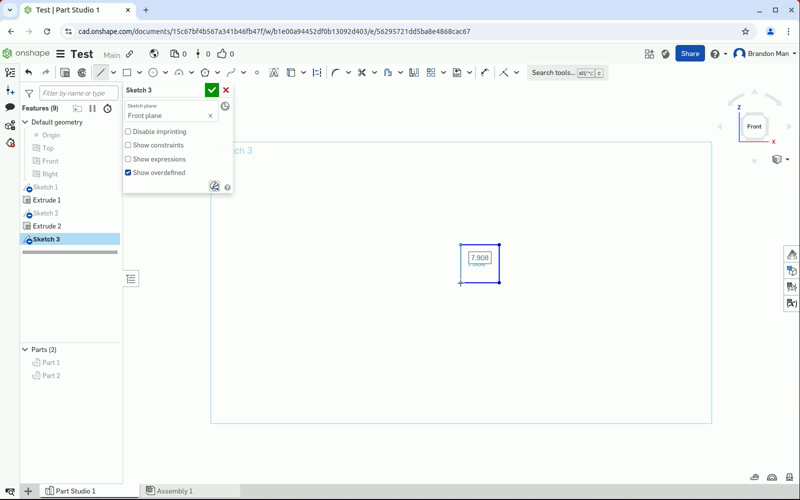
click(460, 282)
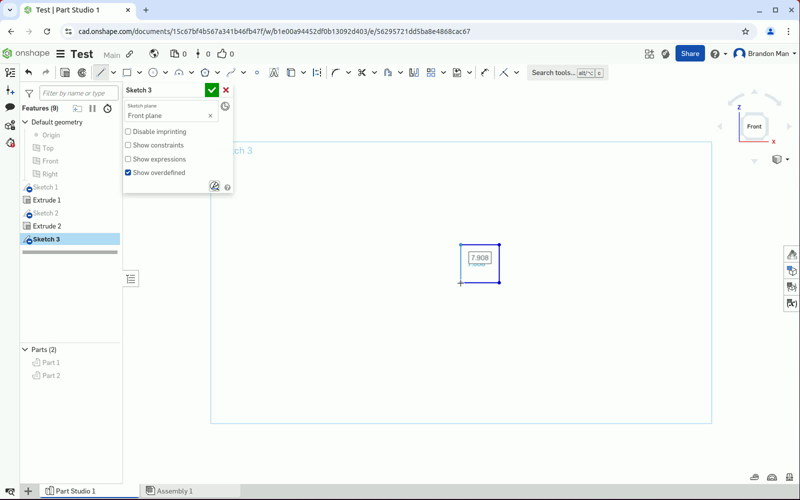
key(esc)
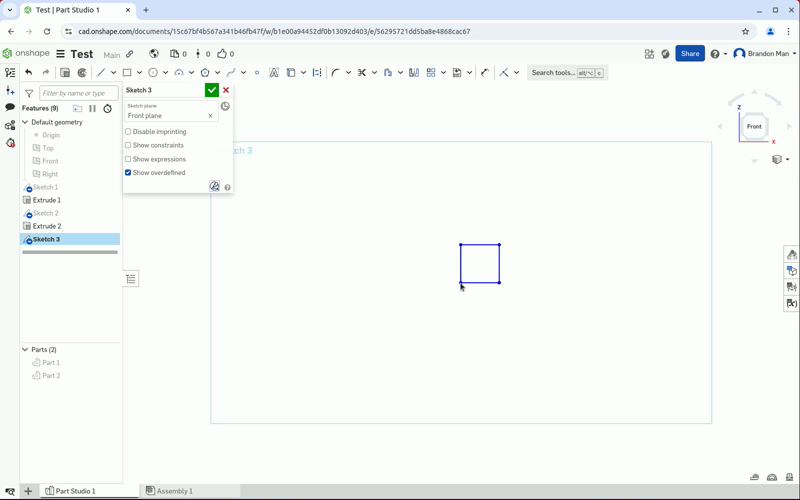
mouse_move(483, 247)
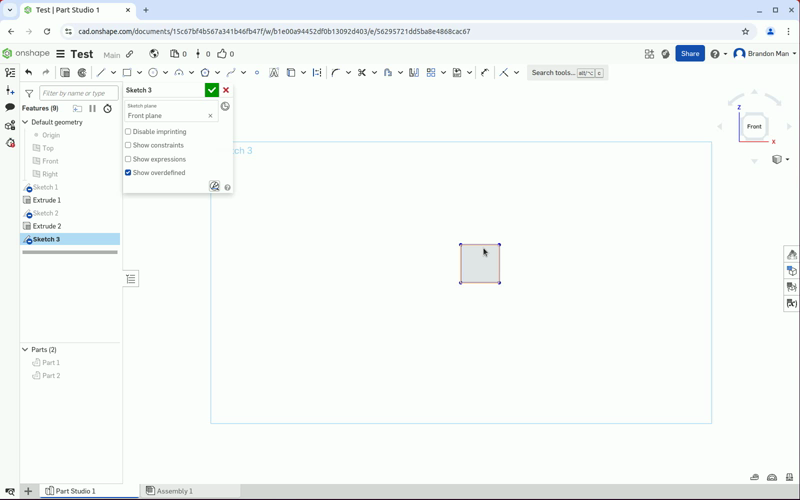
scroll(6)
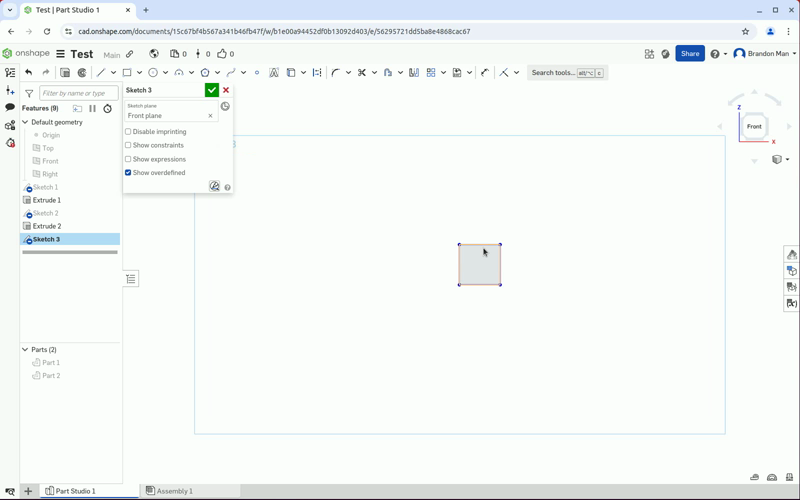
scroll(6)
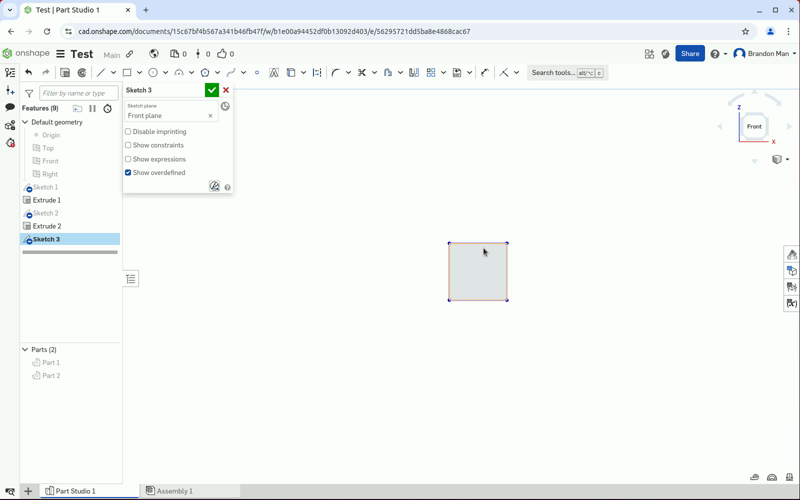
scroll(6)
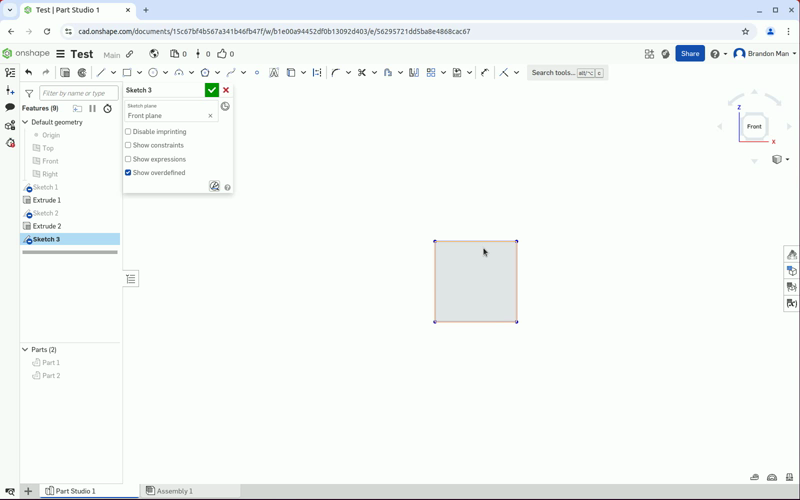
scroll(6)
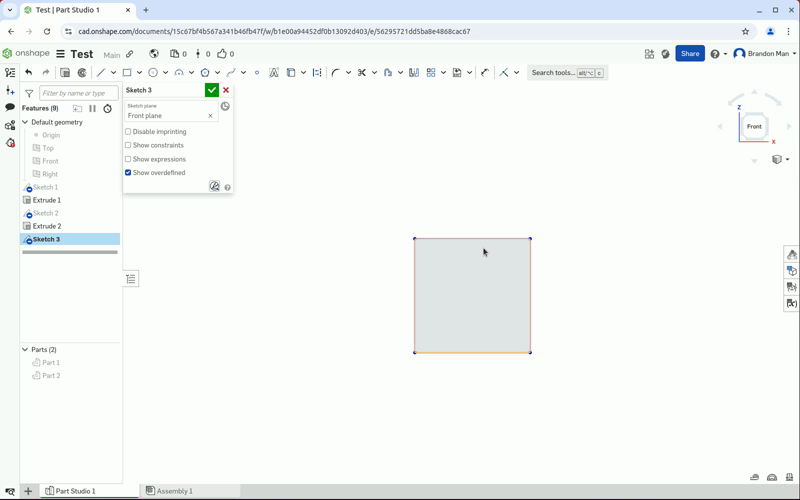
scroll(6)
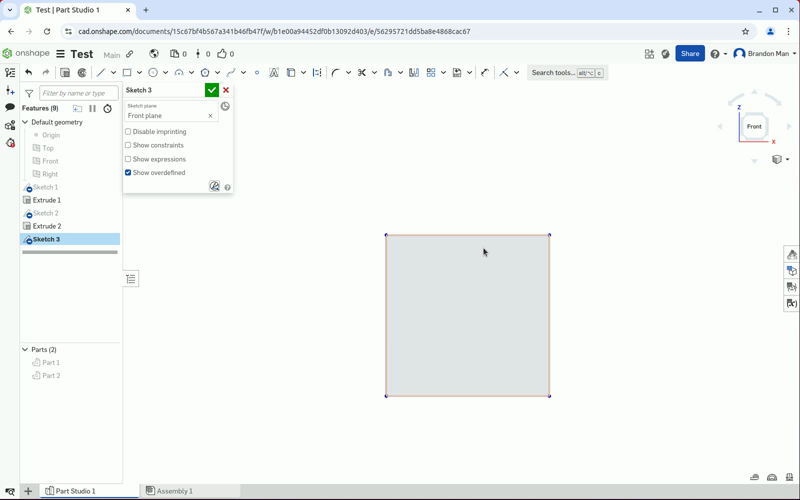
scroll(6)
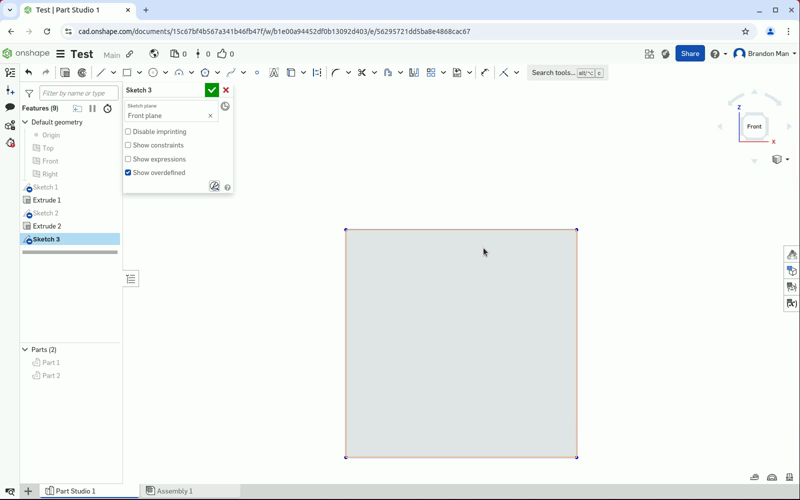
scroll(6)
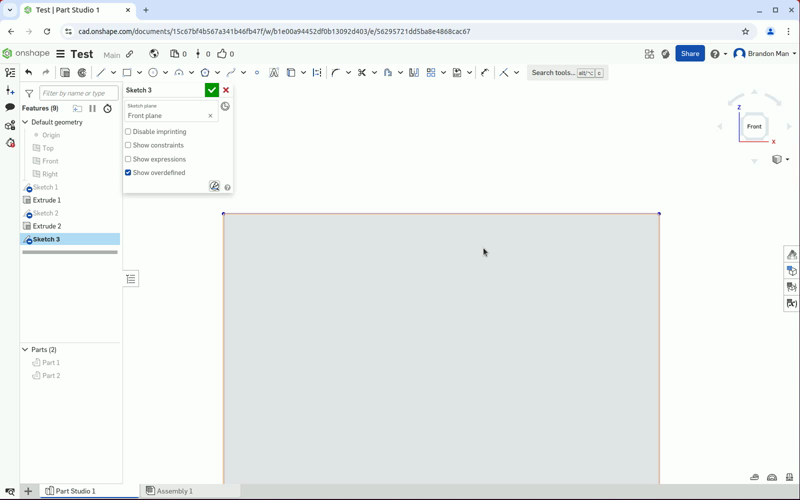
click(483, 247)
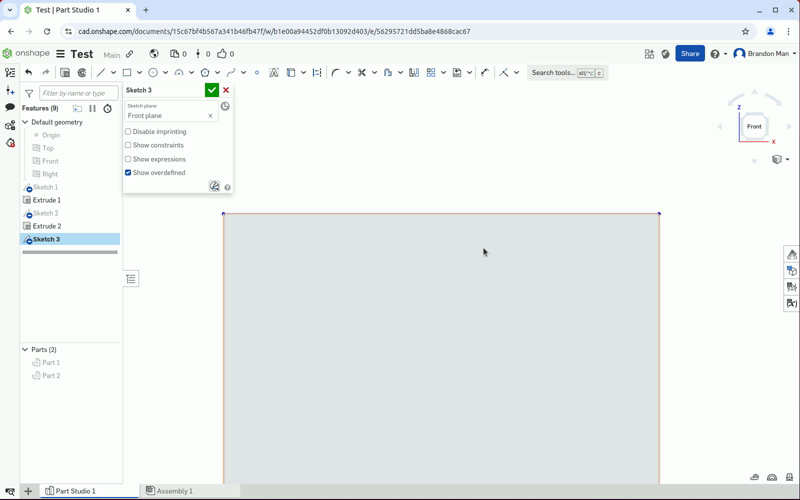
scroll(-6)
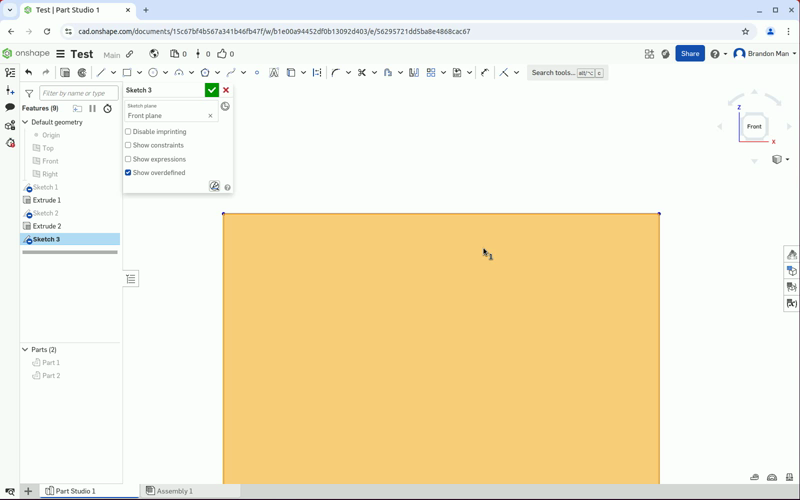
scroll(-6)
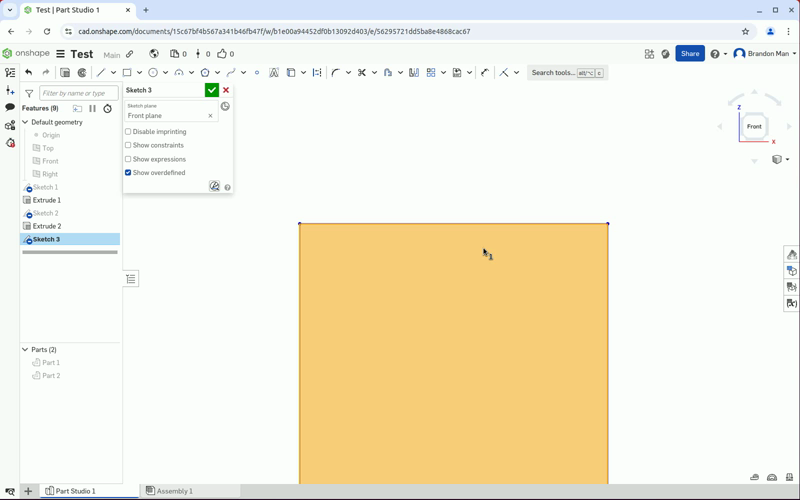
scroll(-6)
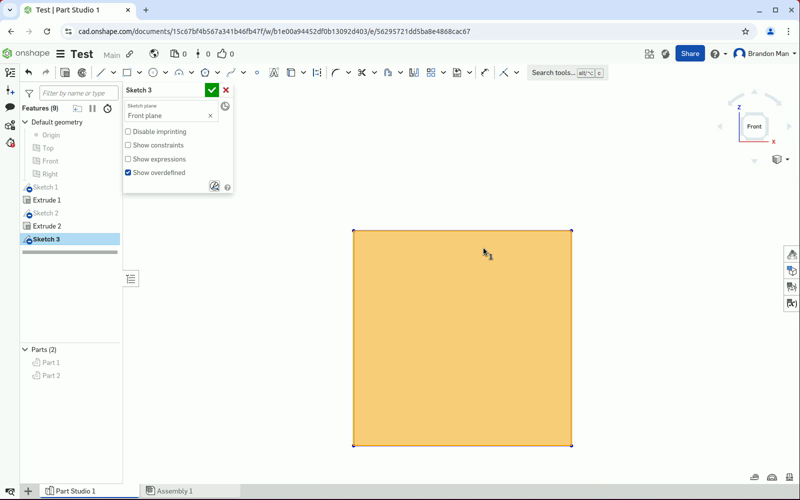
scroll(-6)
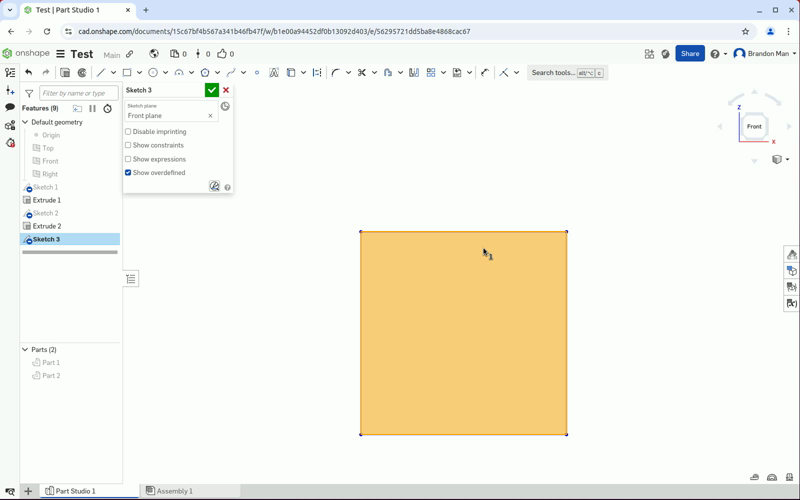
scroll(-6)
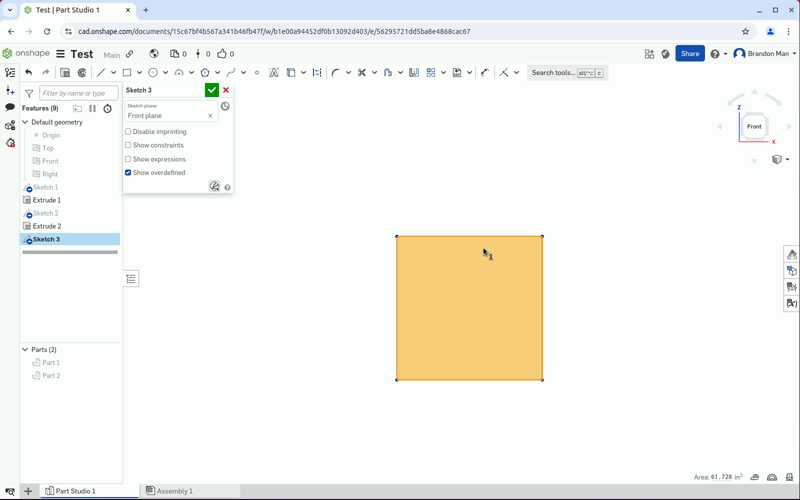
scroll(-6)
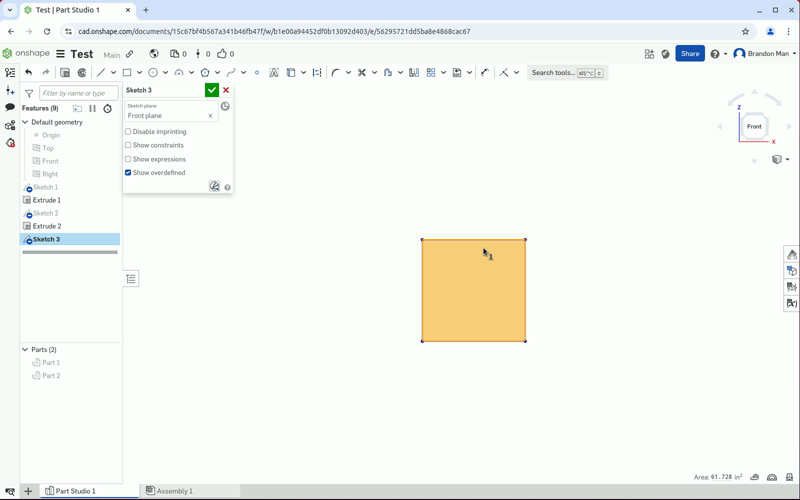
scroll(-6)
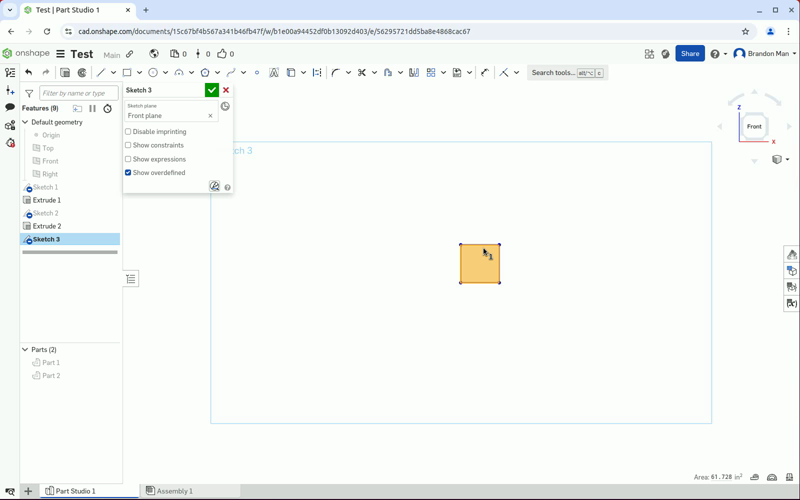
mouse_move(73, 352)
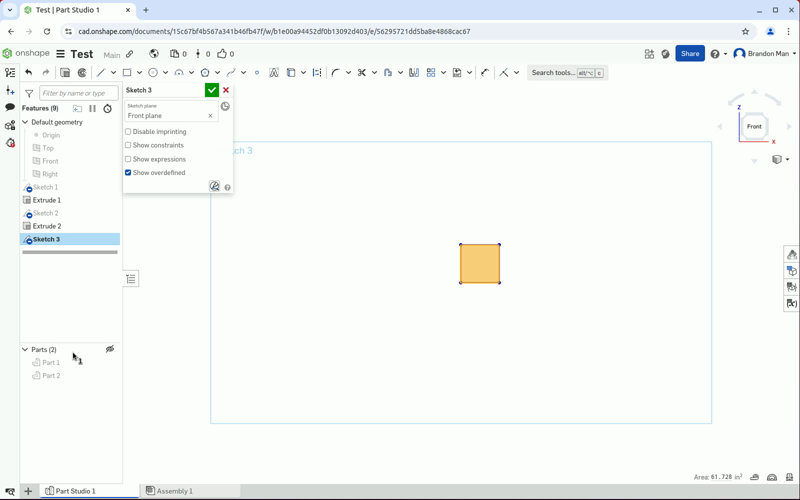
key(shift+y)
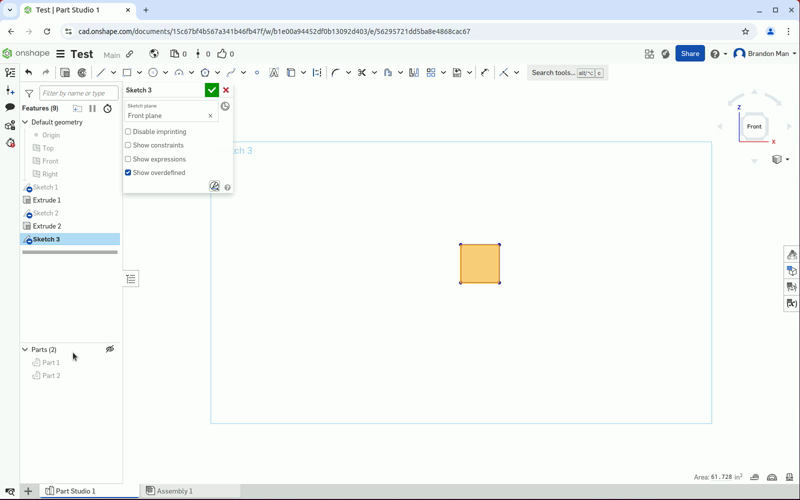
key(shift+e)
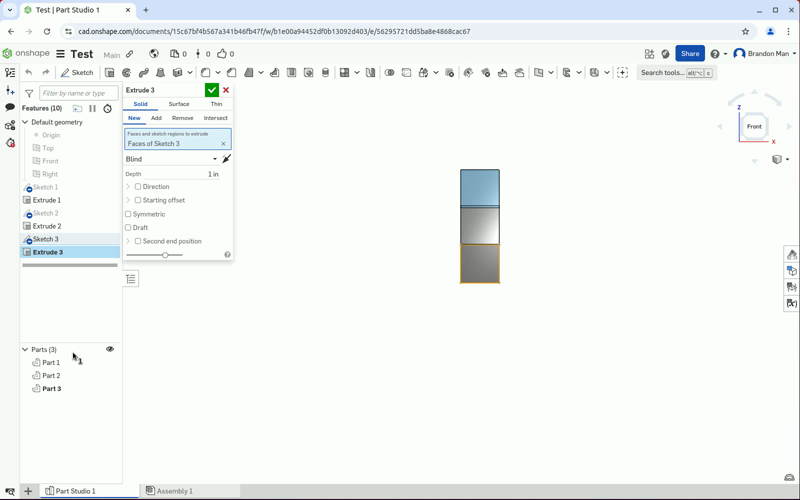
mouse_move(143, 106)
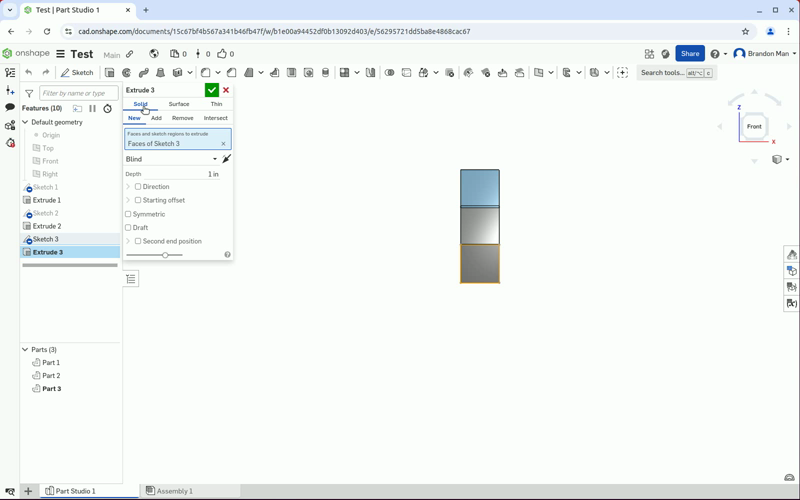
click(143, 106)
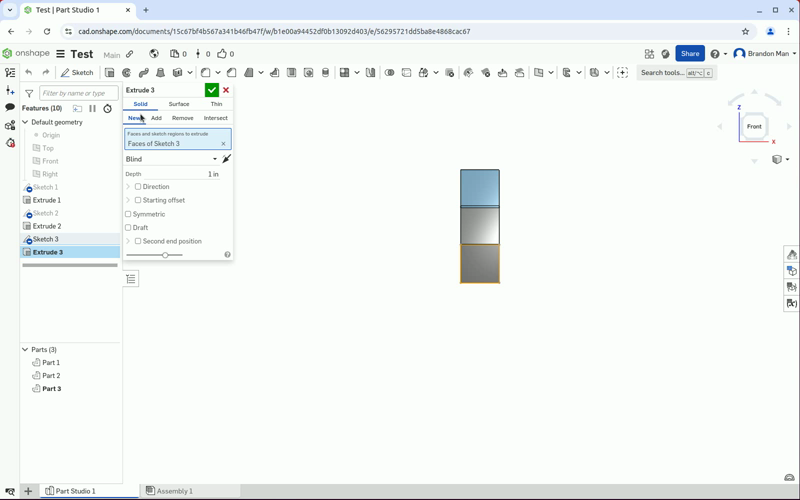
mouse_move(137, 120)
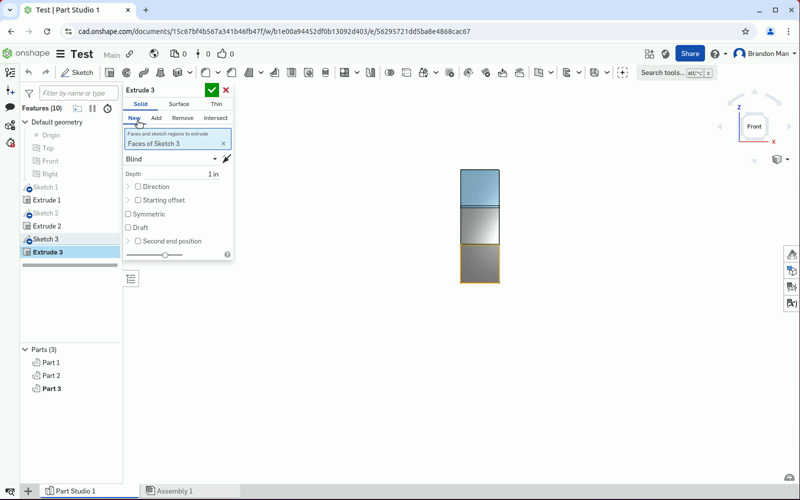
click(137, 120)
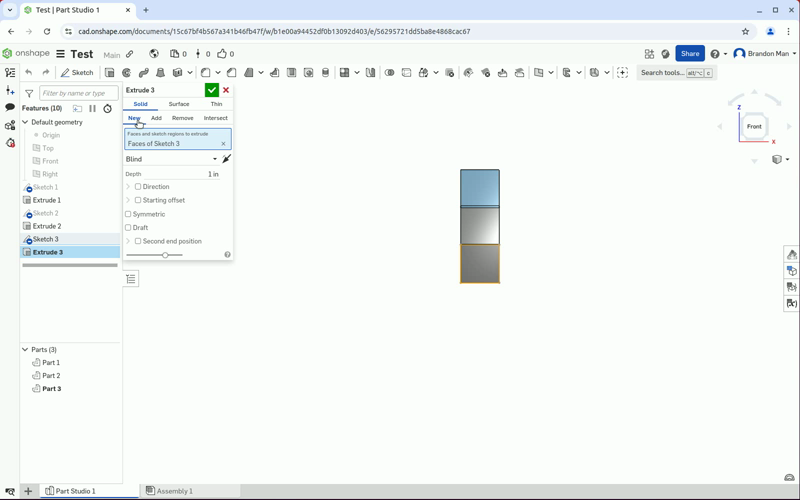
key(tab, 4)
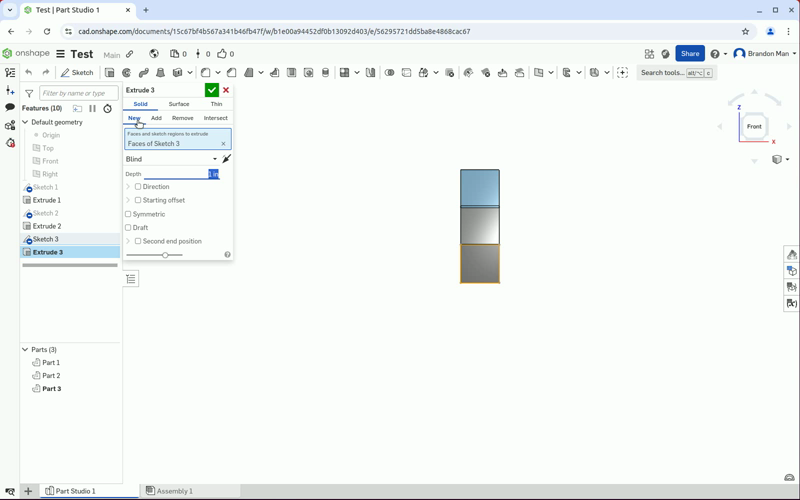
text(7.703)
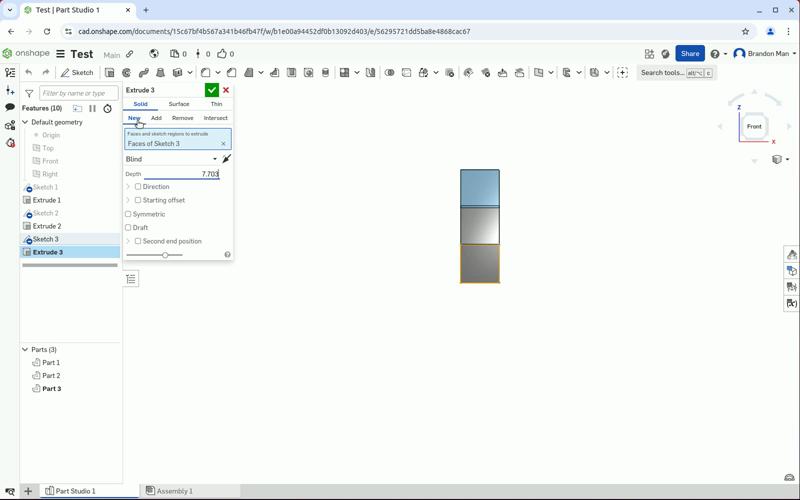
key(enter)
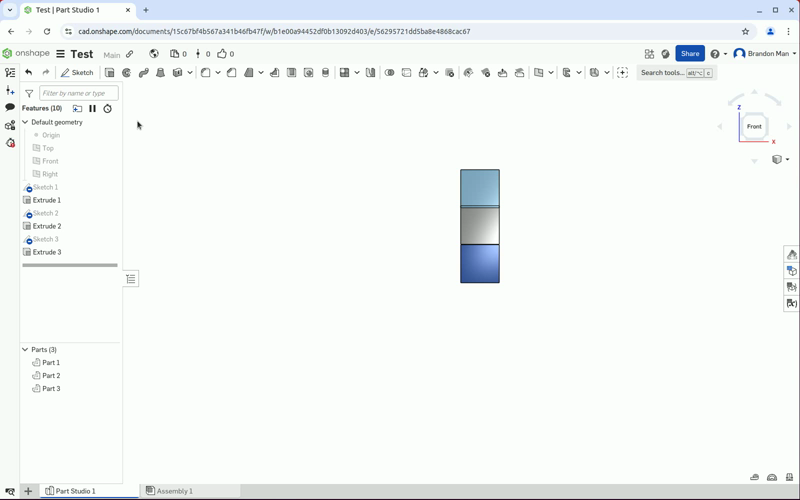
key(shift+h)
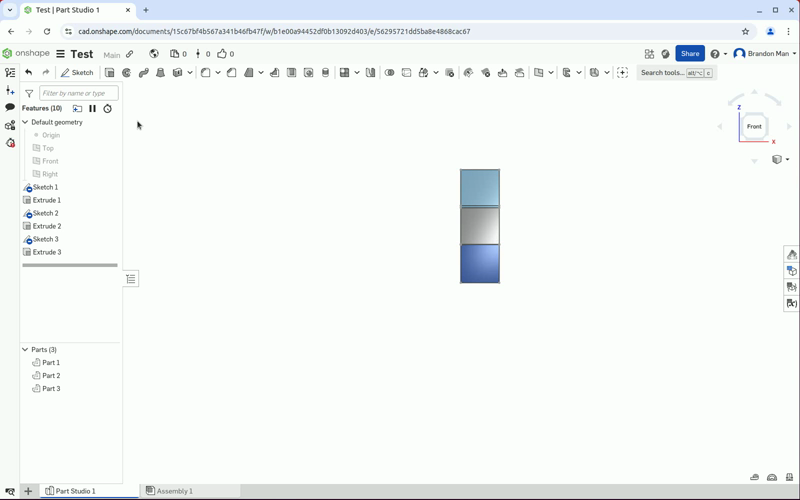
key(shift+h)
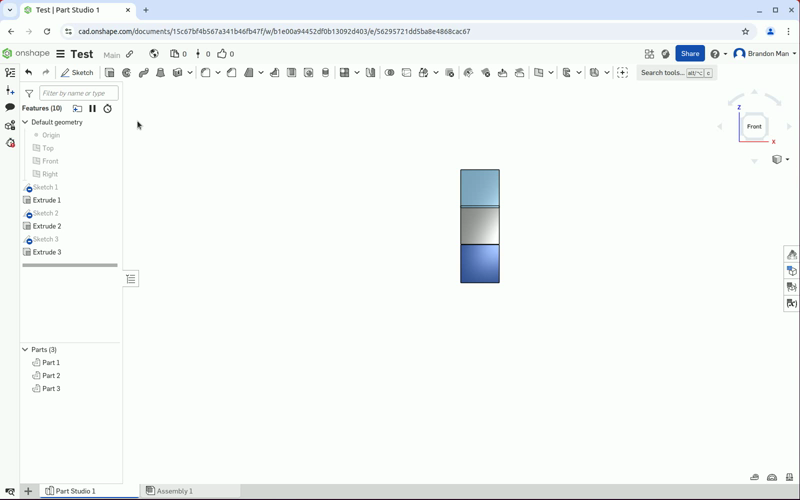
mouse_move(73, 189)
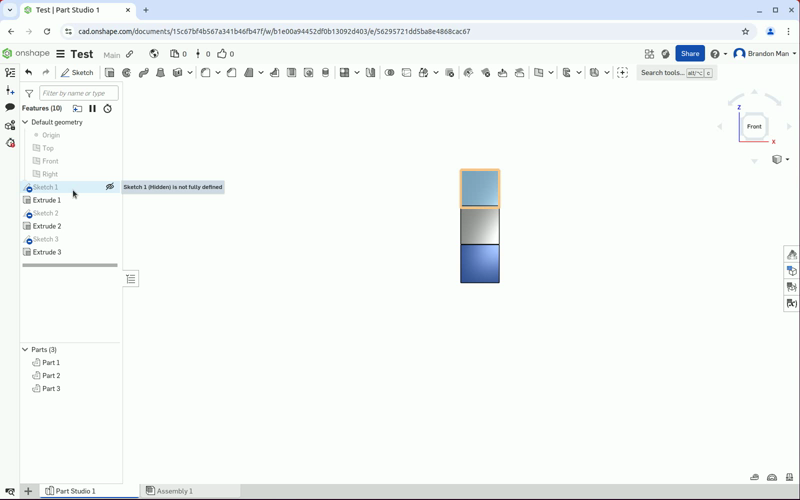
click(73, 189)
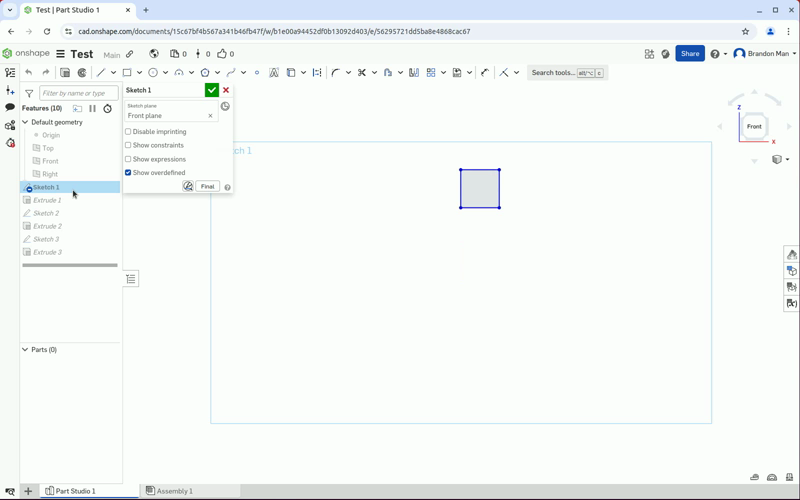
mouse_move(229, 92)
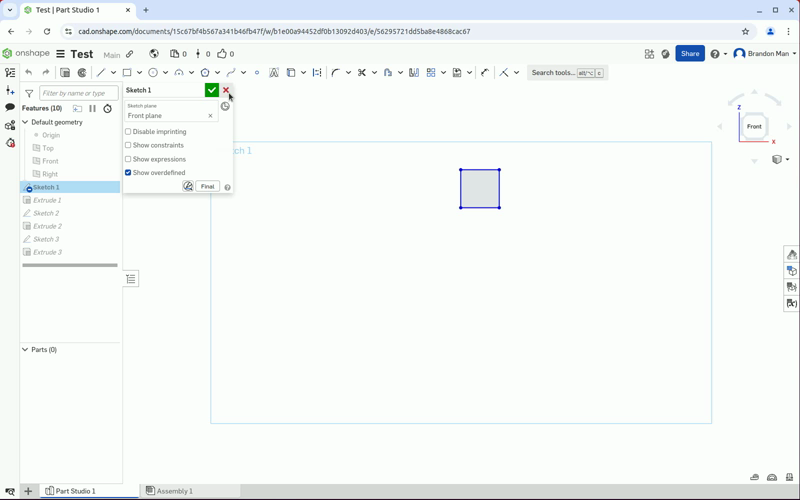
click(229, 92)
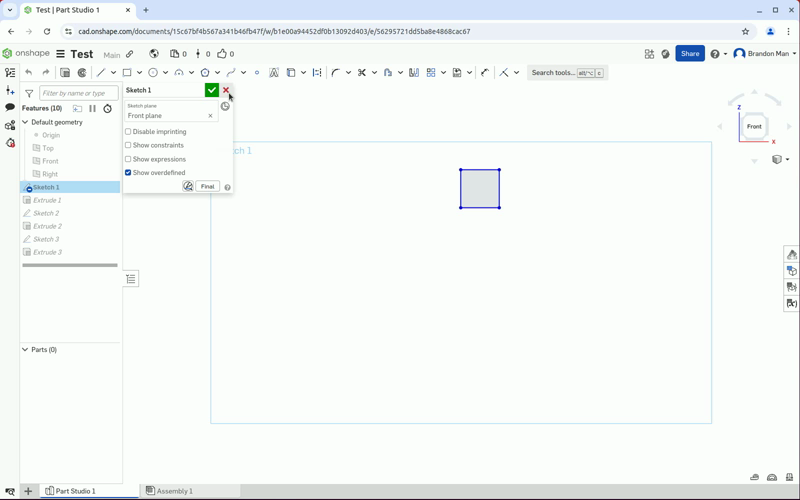
key(shift+s)
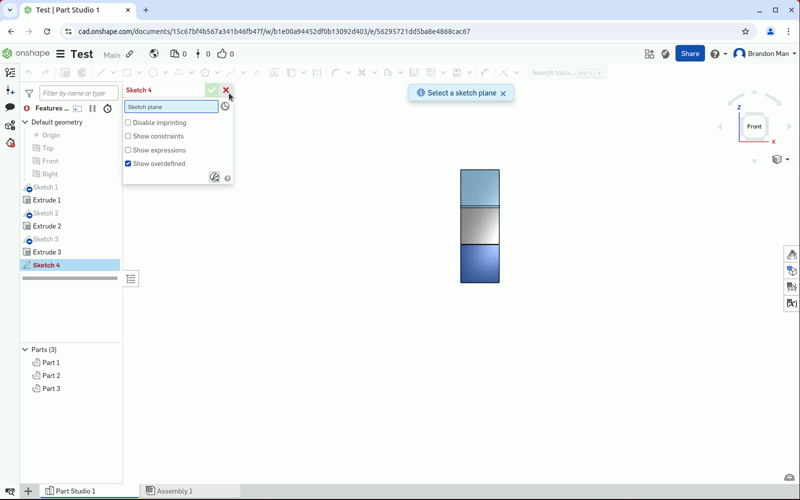
mouse_move(73, 163)
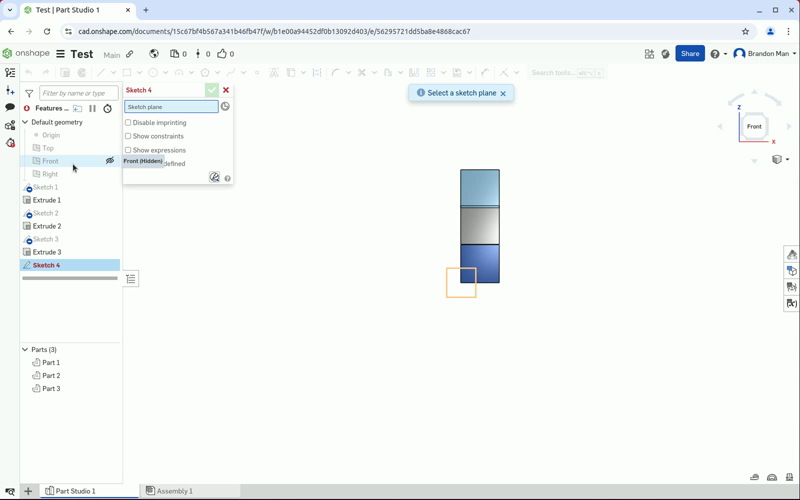
click(73, 163)
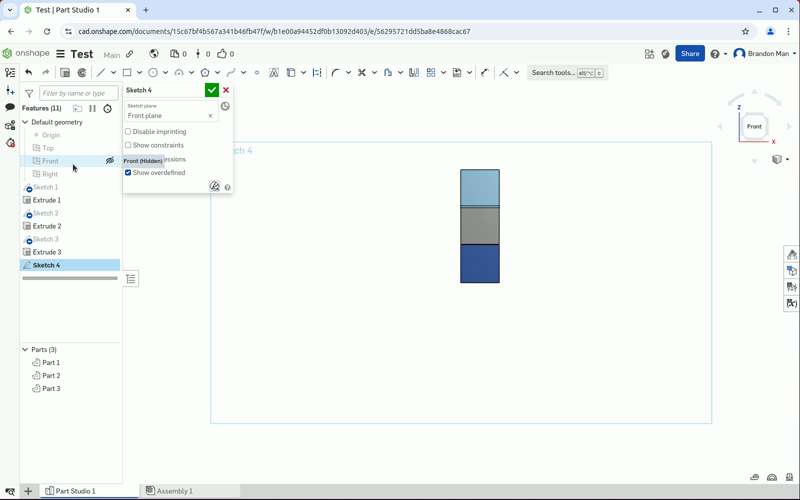
mouse_move(73, 352)
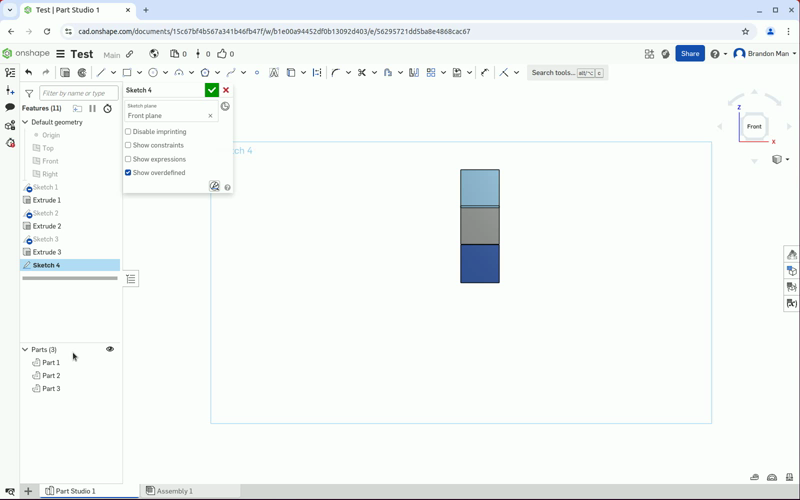
key(y)
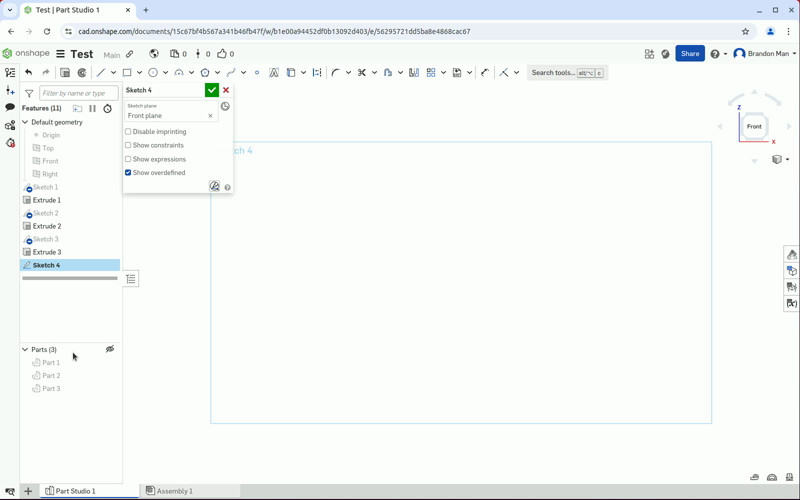
key(l)
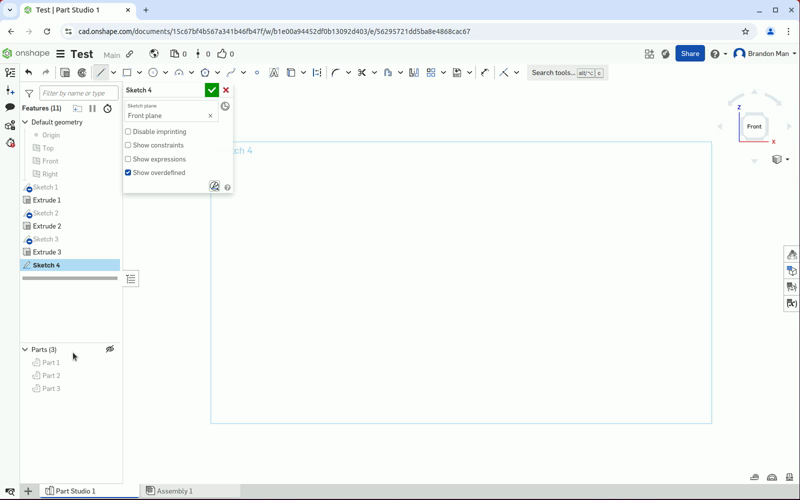
key_down(shift)
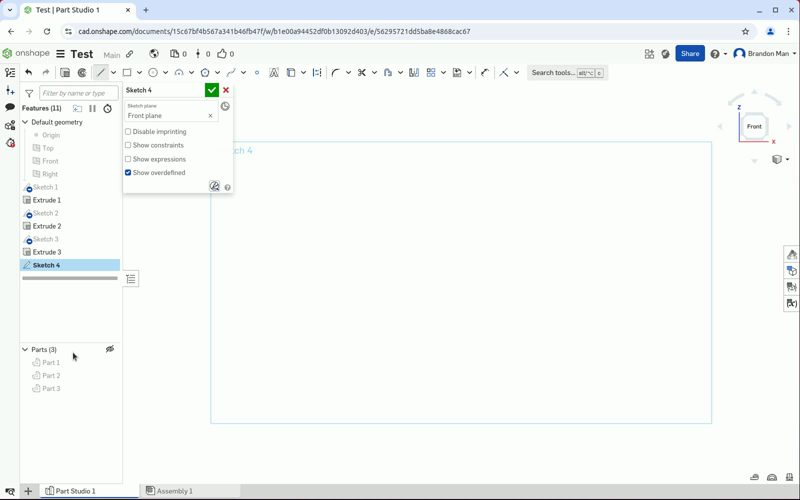
mouse_move(423, 282)
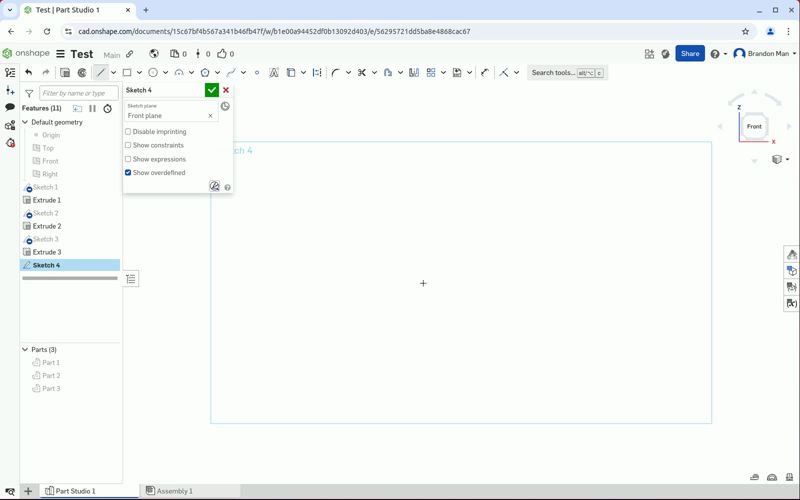
click(423, 282)
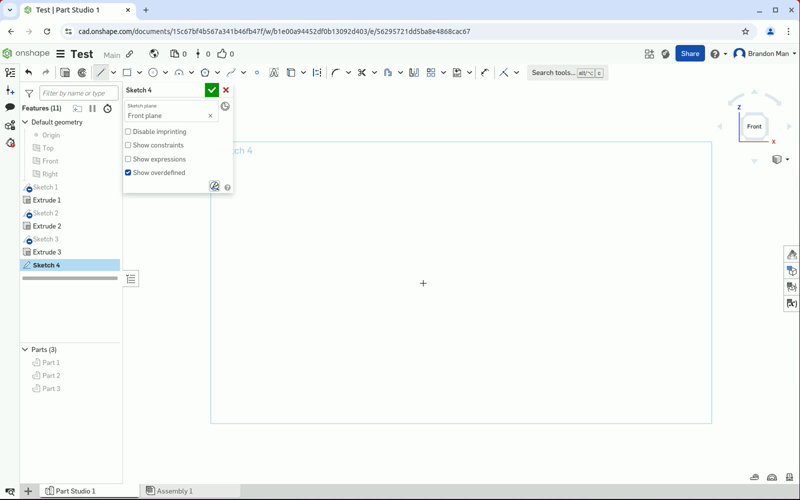
key_up(shift)
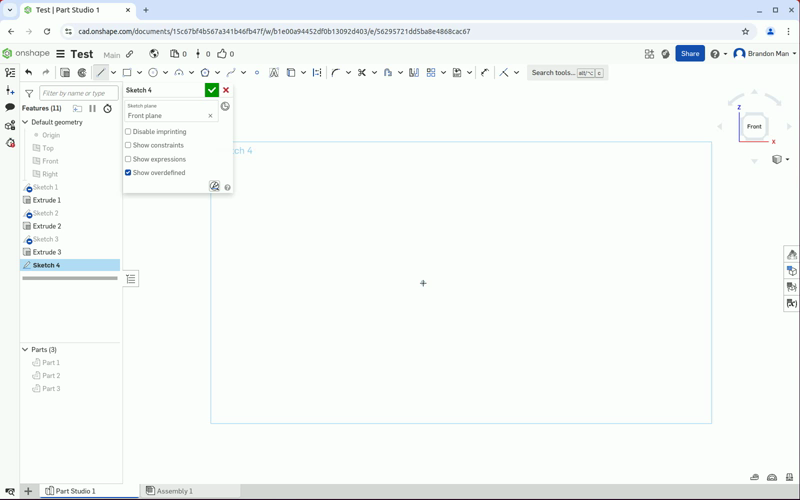
key_down(shift)
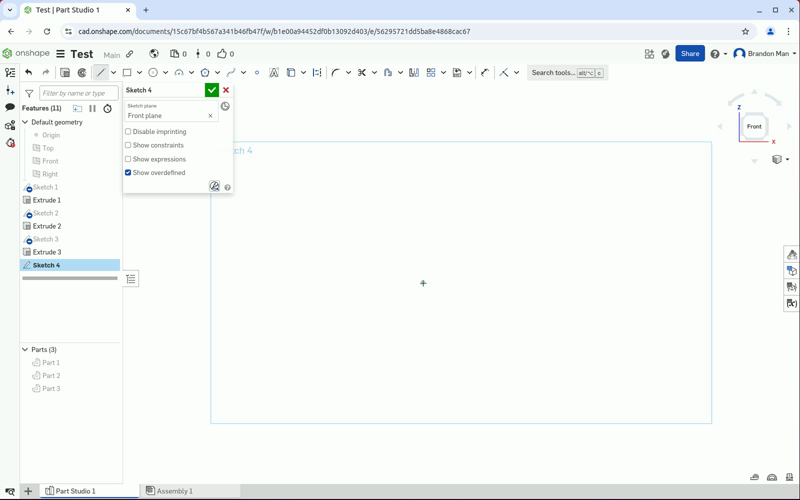
mouse_move(453, 282)
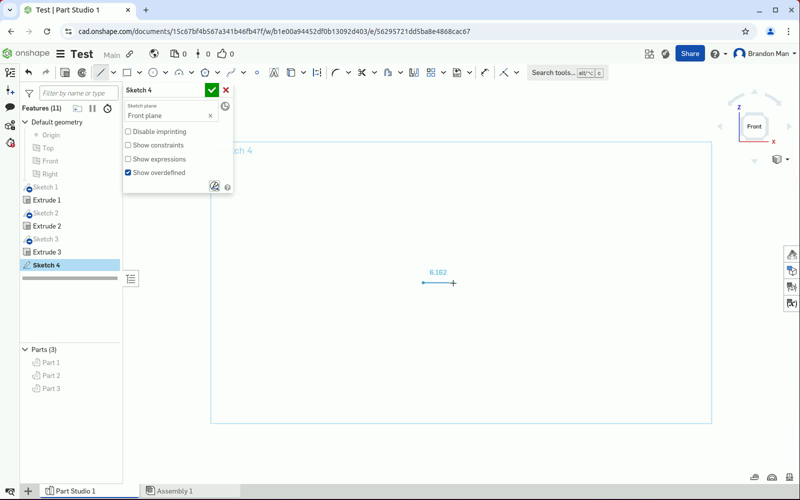
mouse_move(461, 282)
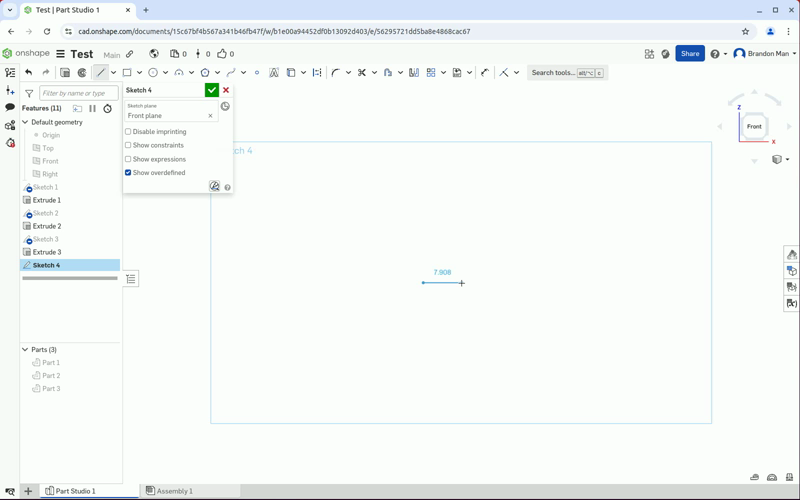
click(461, 282)
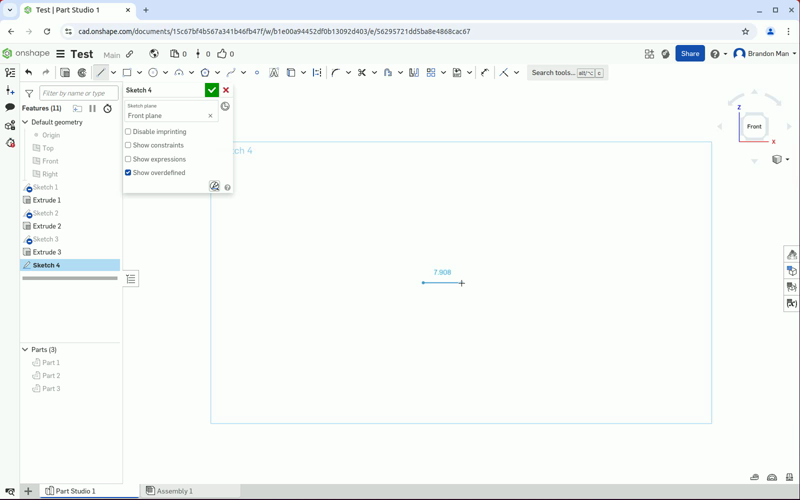
key_up(shift)
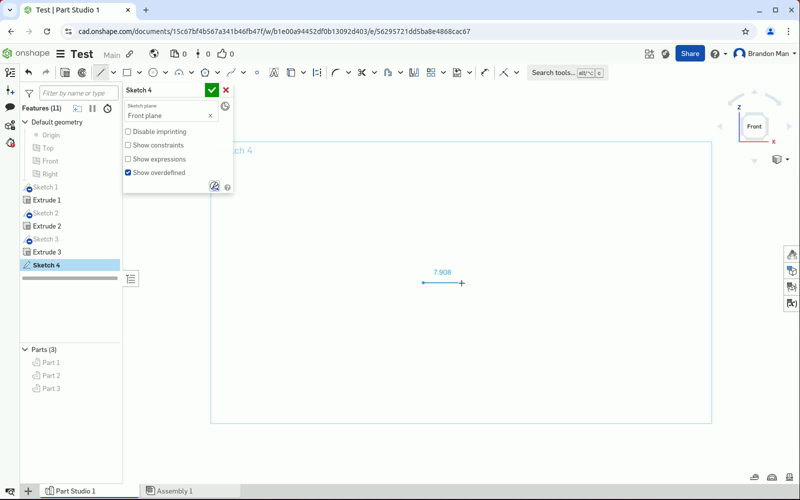
key_down(shift)
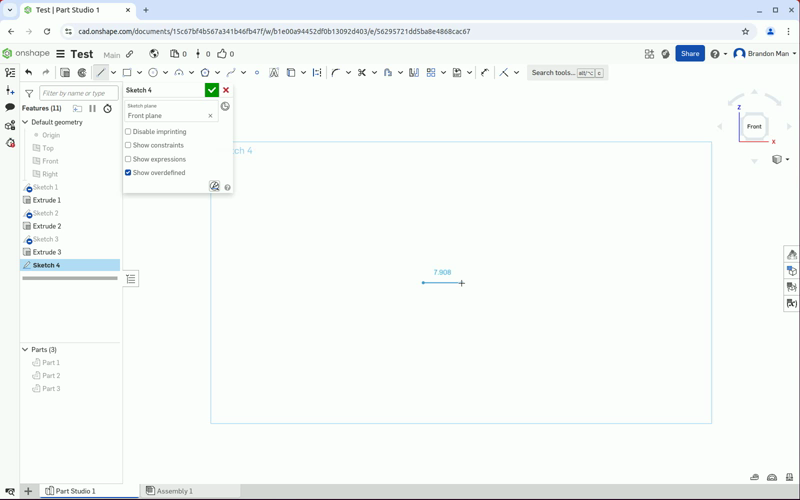
mouse_move(491, 282)
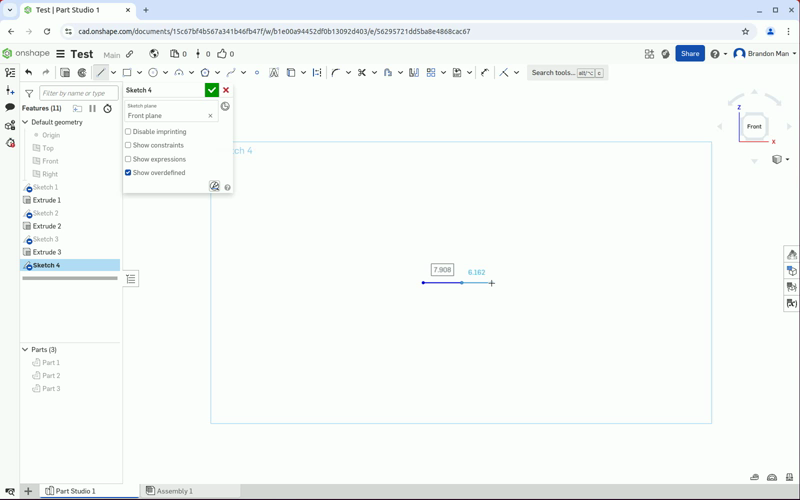
mouse_move(461, 244)
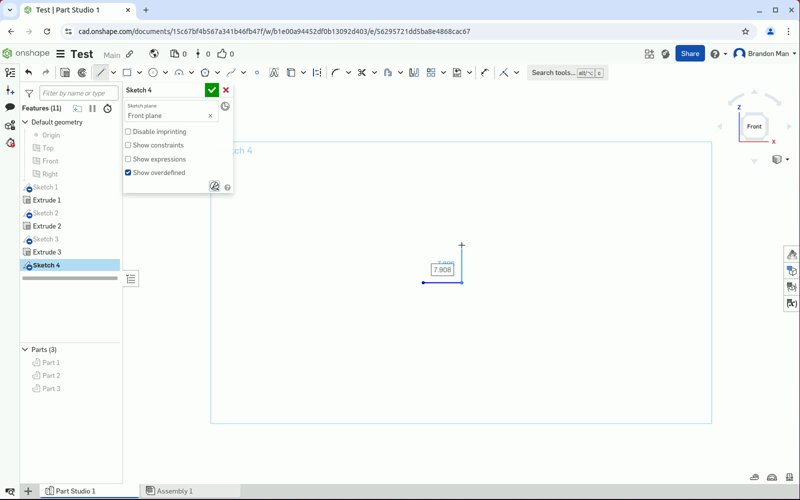
click(461, 244)
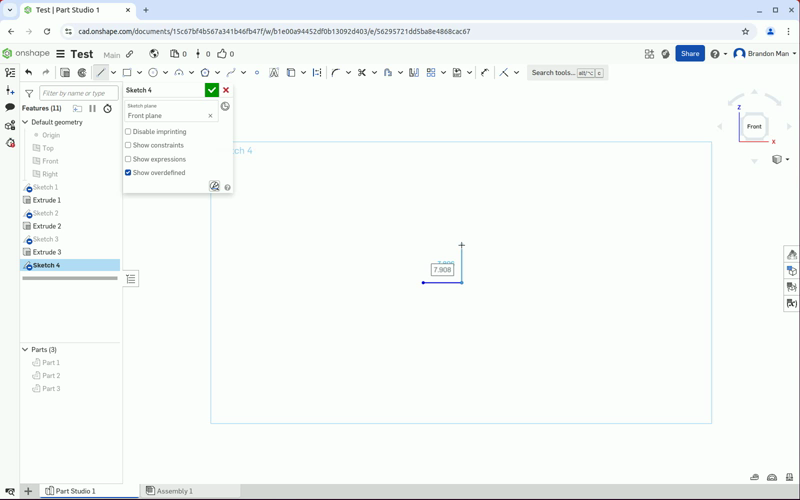
key_up(shift)
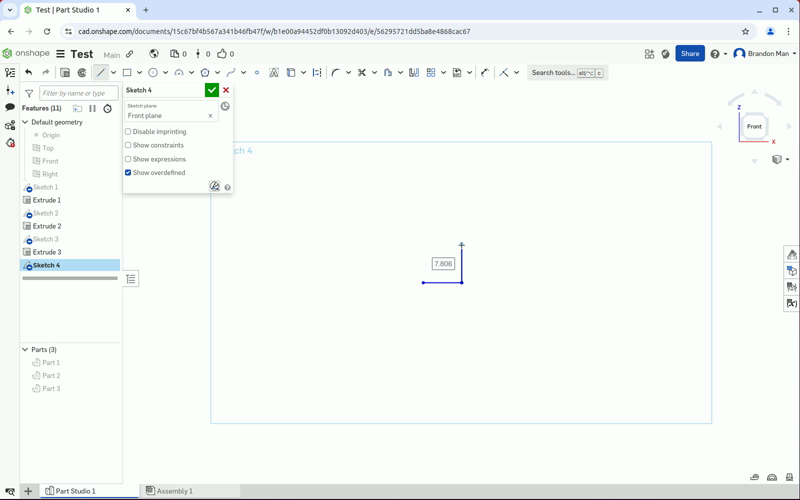
key_down(shift)
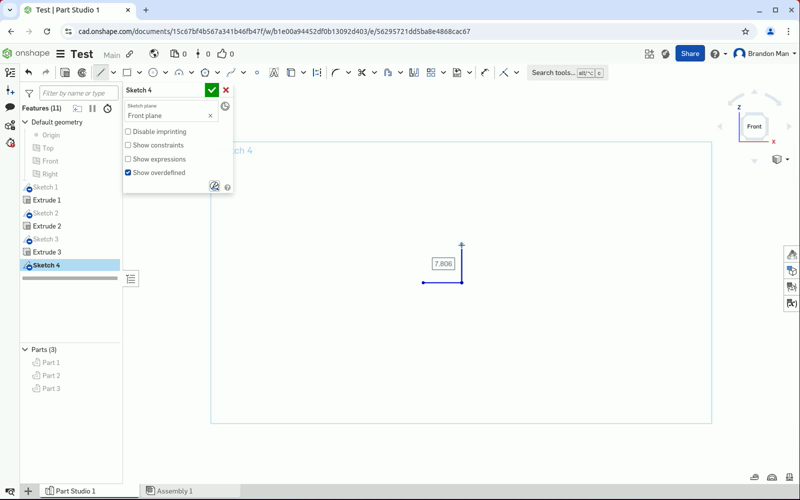
mouse_move(491, 244)
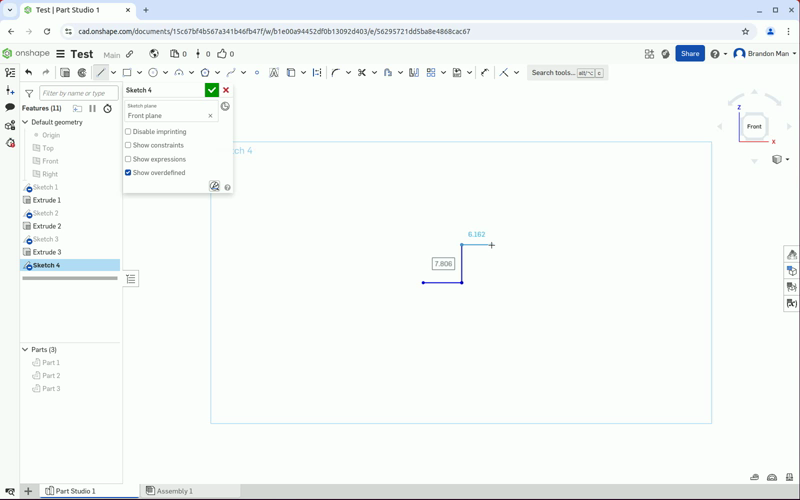
mouse_move(423, 244)
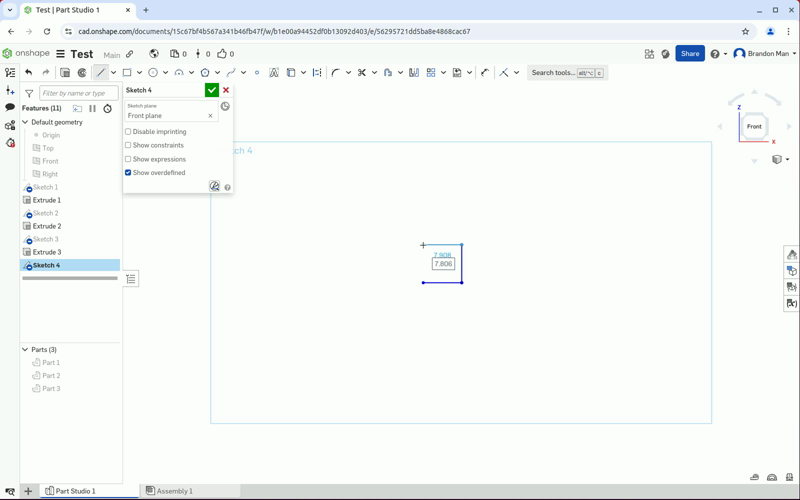
click(423, 244)
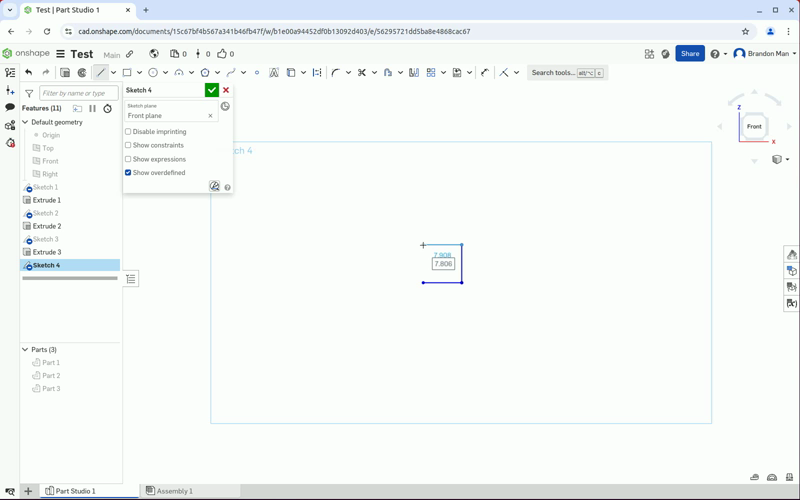
key_up(shift)
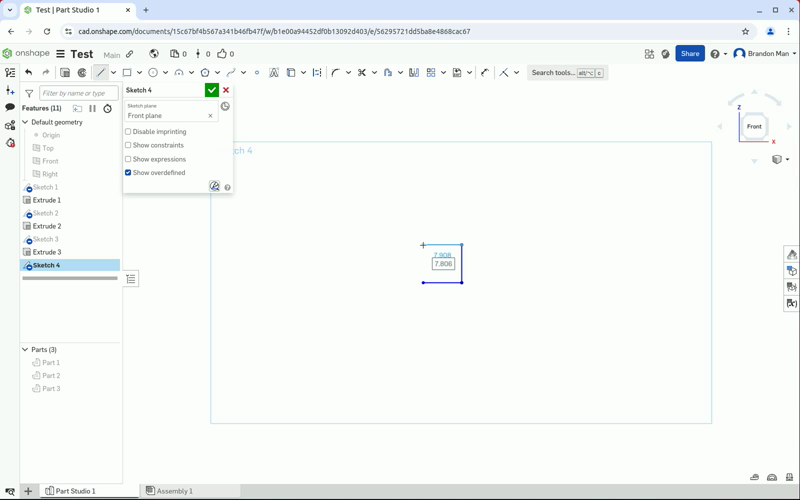
mouse_move(453, 244)
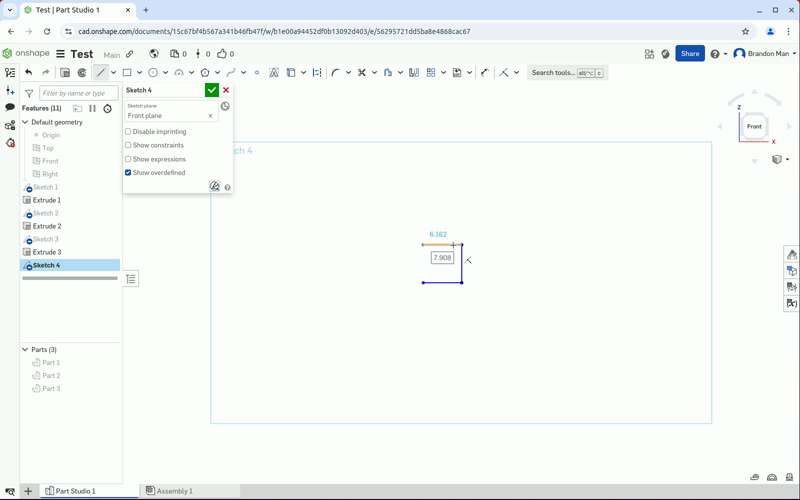
key_down(shift)
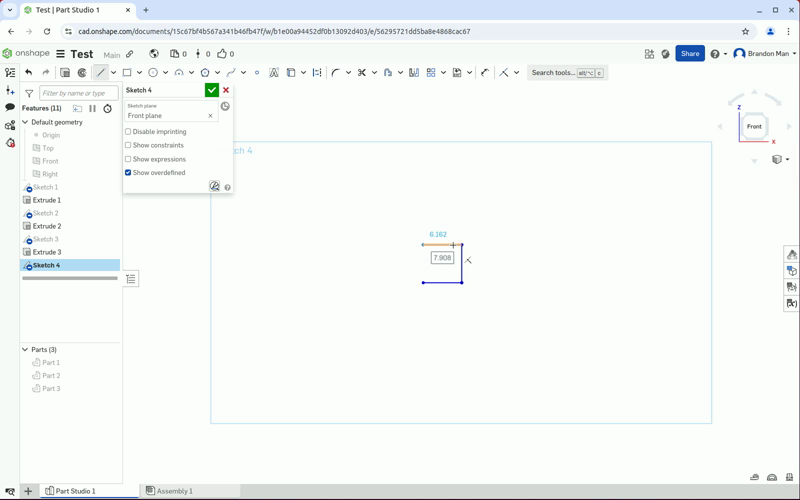
mouse_move(423, 282)
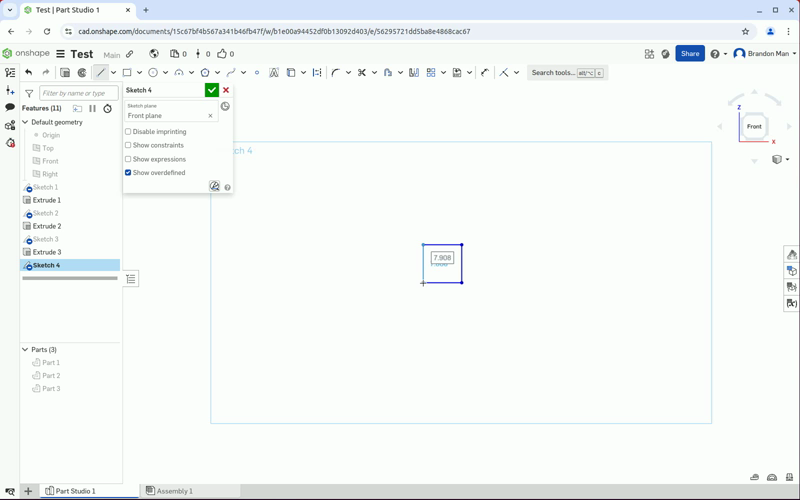
key_up(shift)
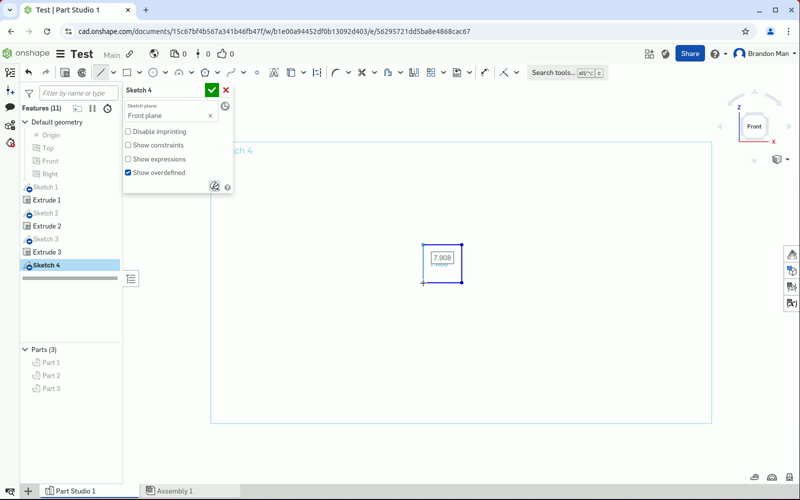
click(423, 282)
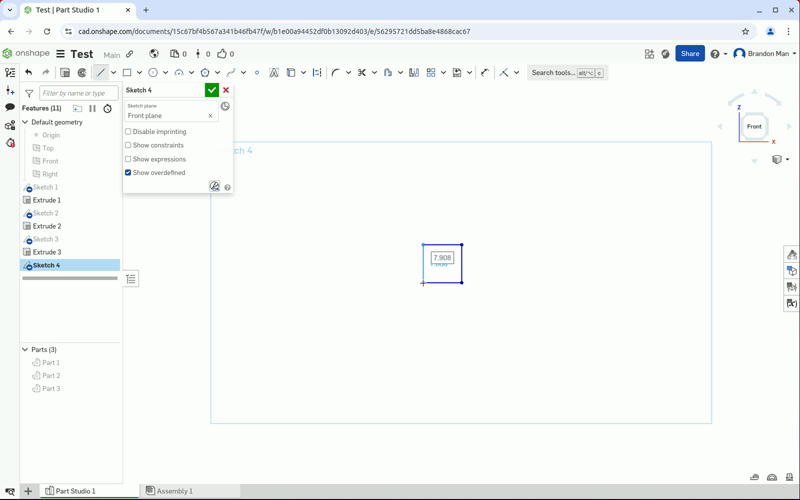
key(esc)
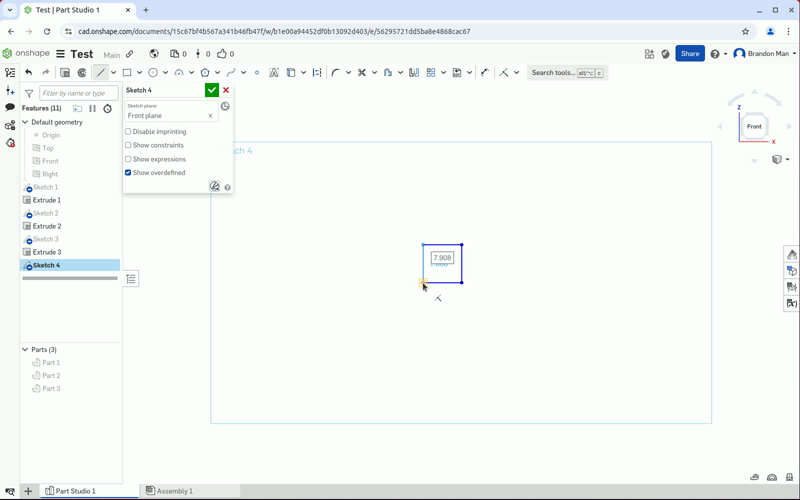
mouse_move(446, 270)
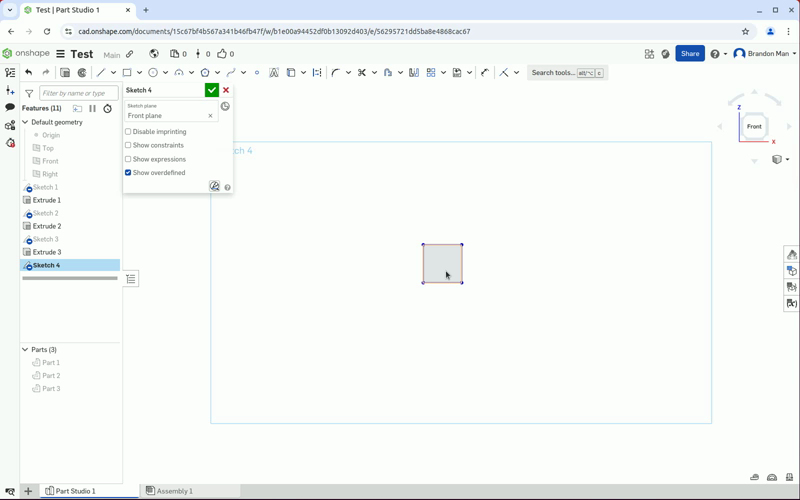
scroll(6)
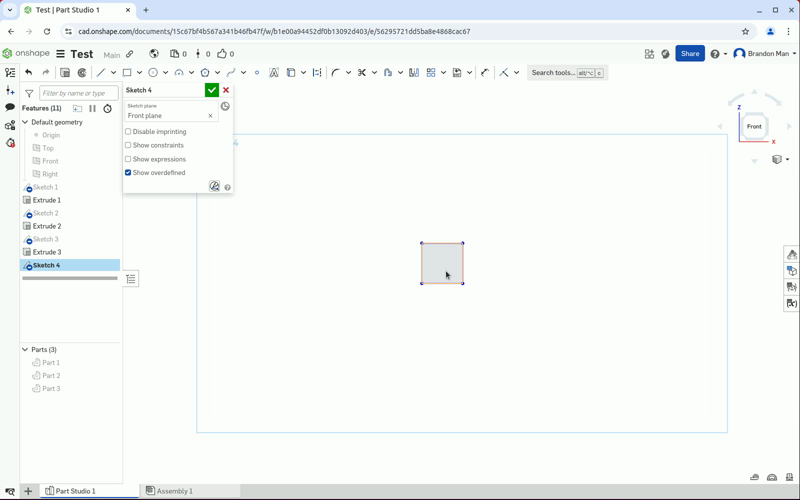
scroll(6)
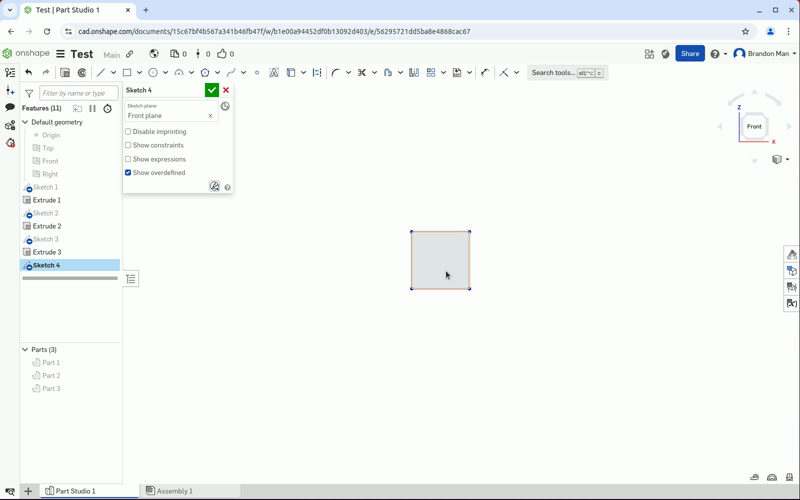
scroll(6)
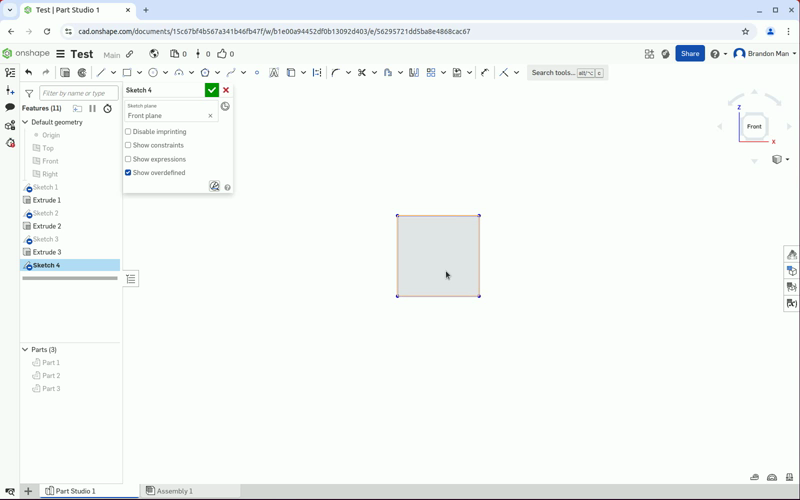
scroll(6)
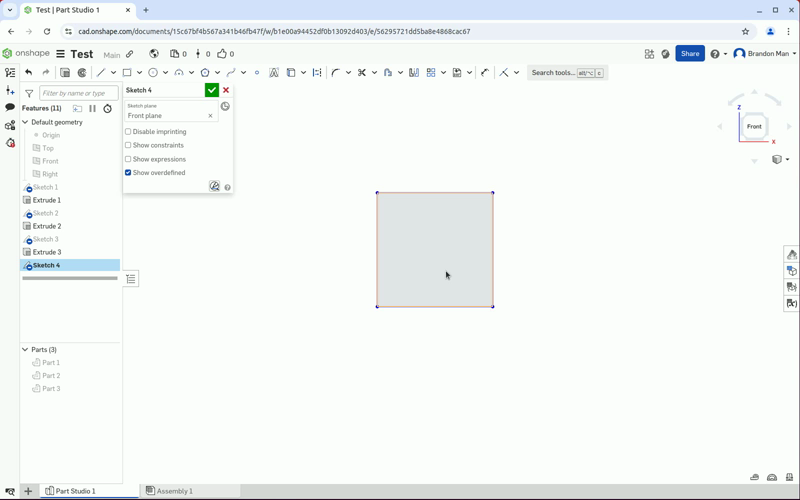
scroll(6)
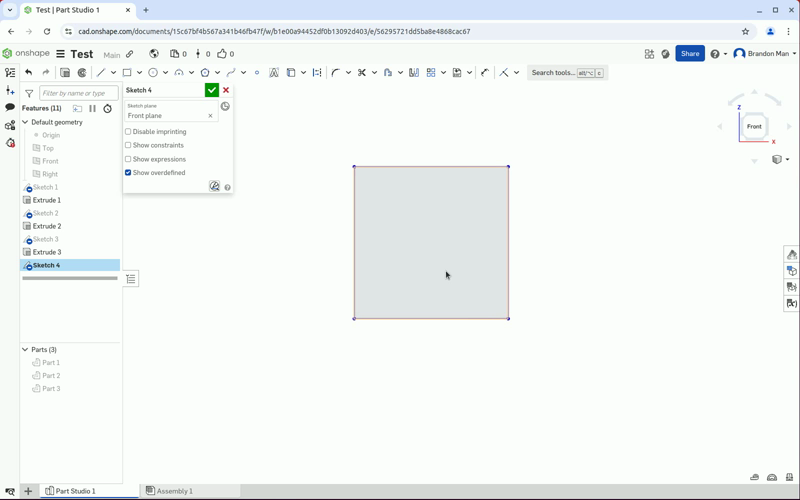
scroll(6)
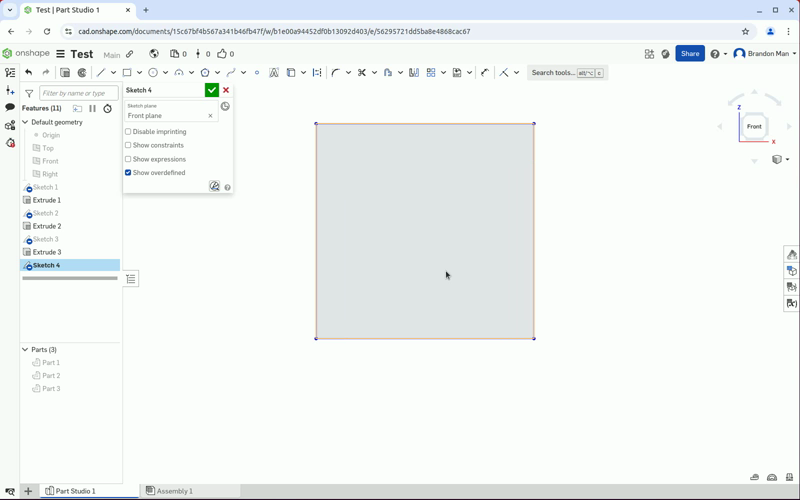
scroll(6)
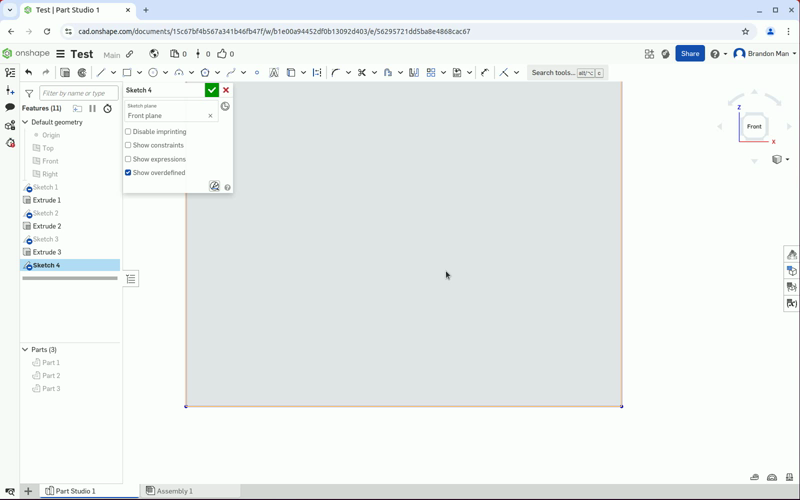
click(446, 270)
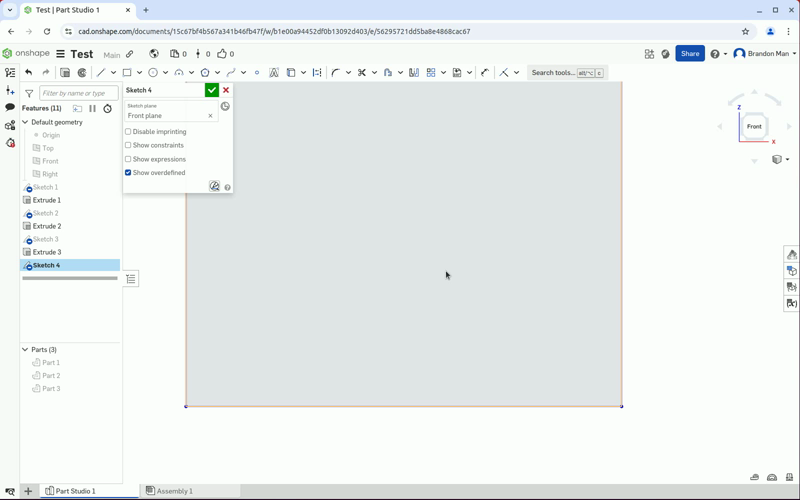
scroll(-6)
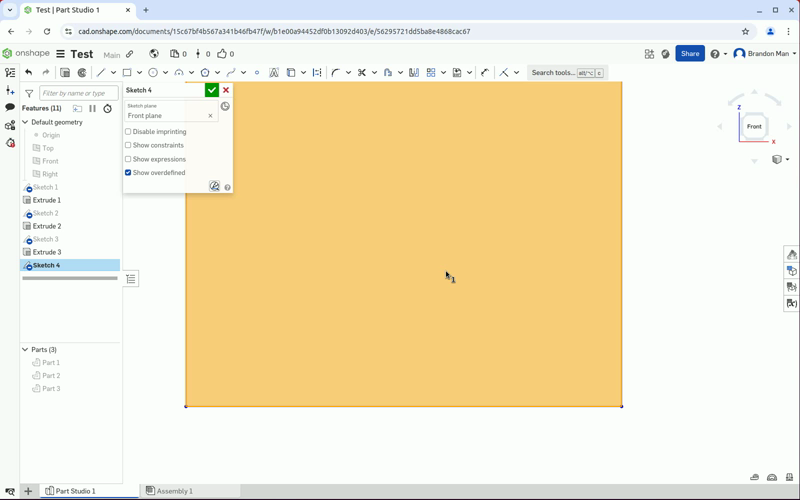
scroll(-6)
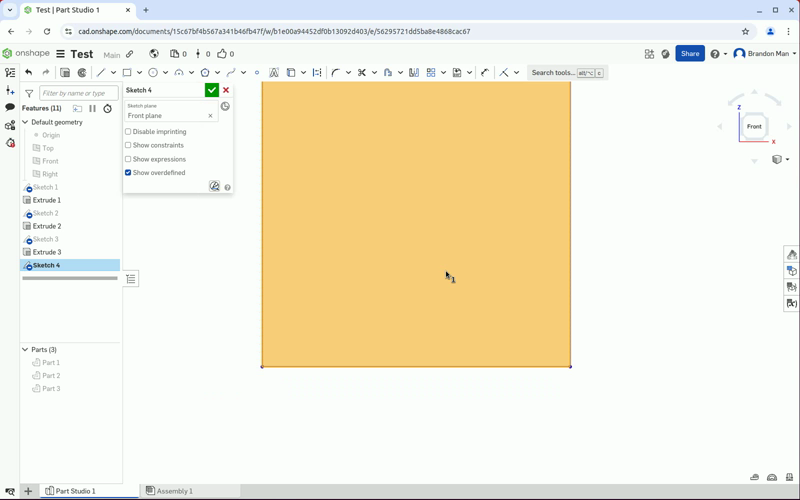
scroll(-6)
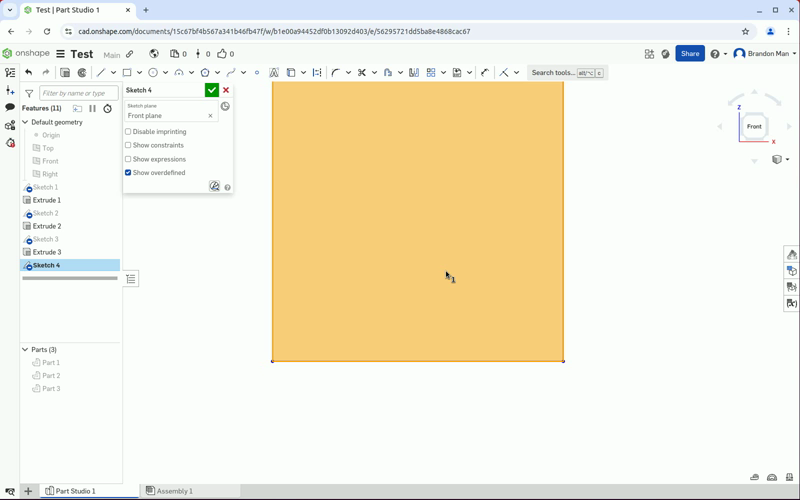
scroll(-6)
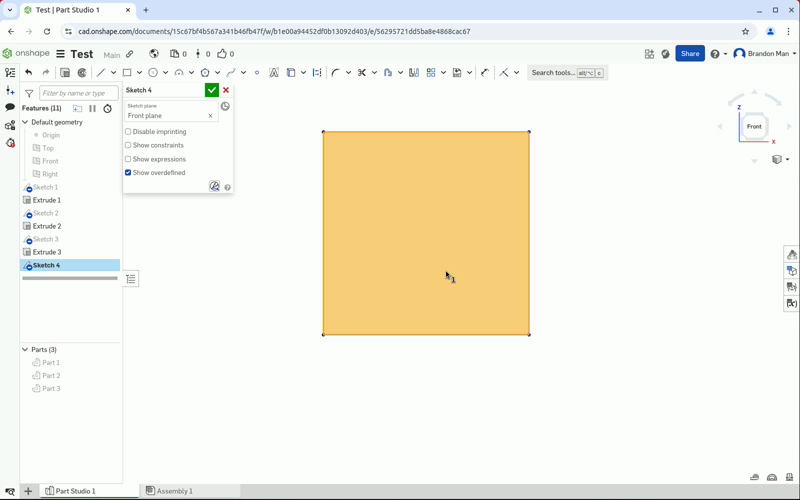
scroll(-6)
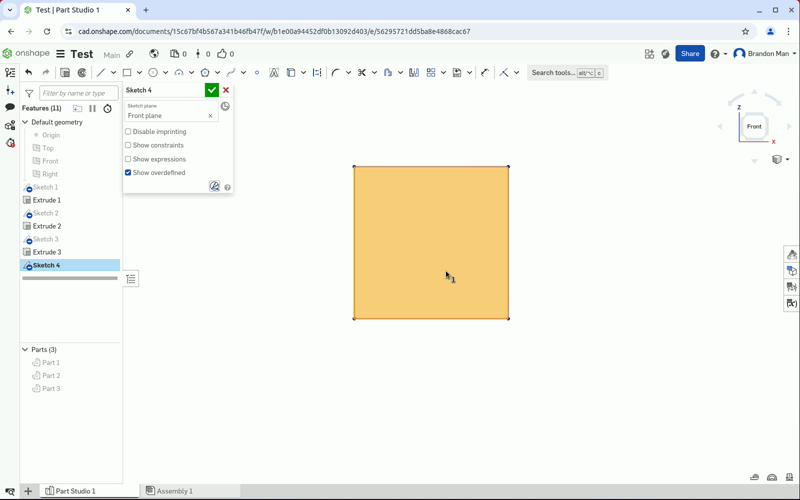
scroll(-6)
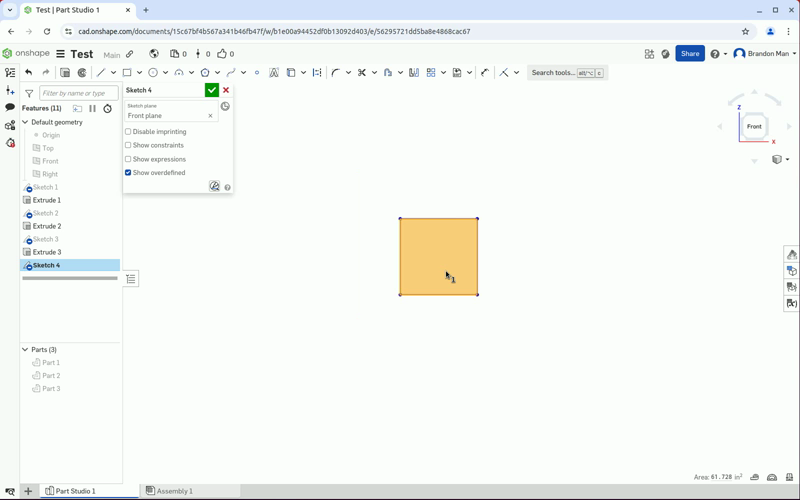
scroll(-6)
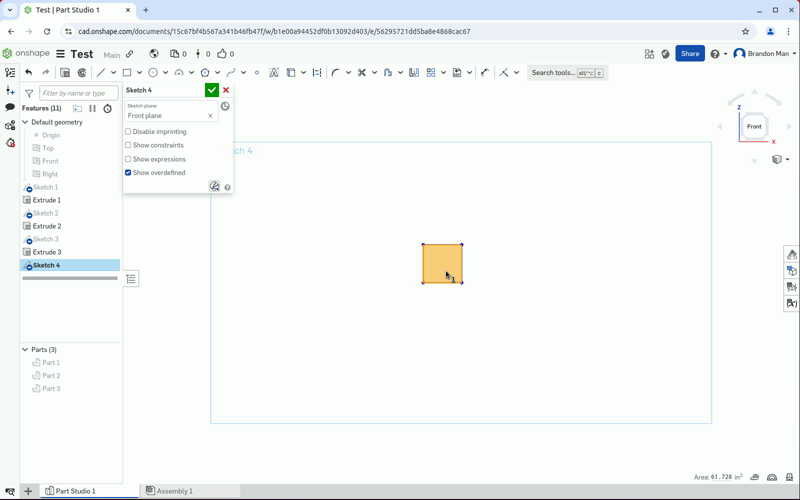
mouse_move(73, 352)
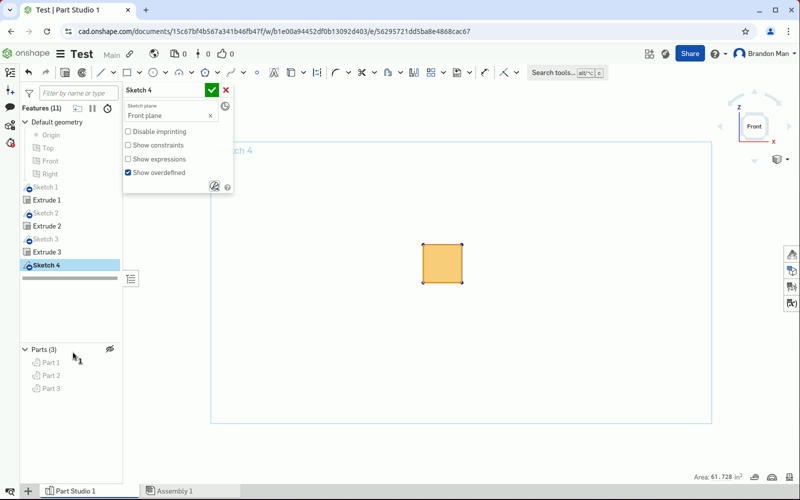
key(shift+y)
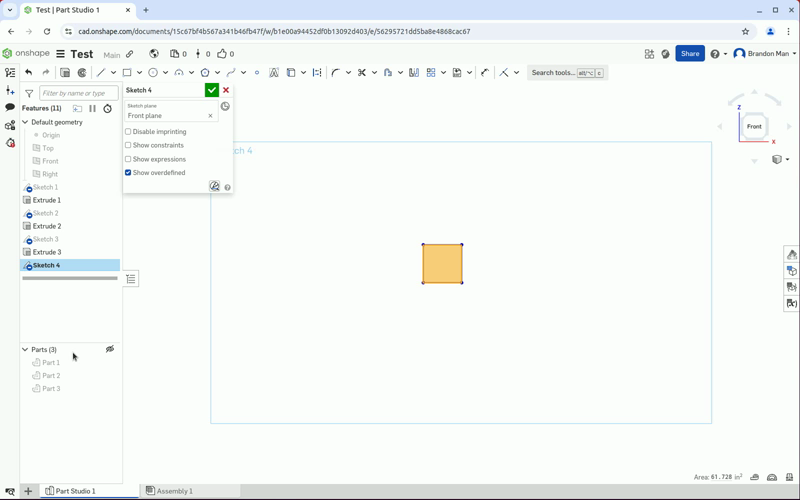
key(shift+e)
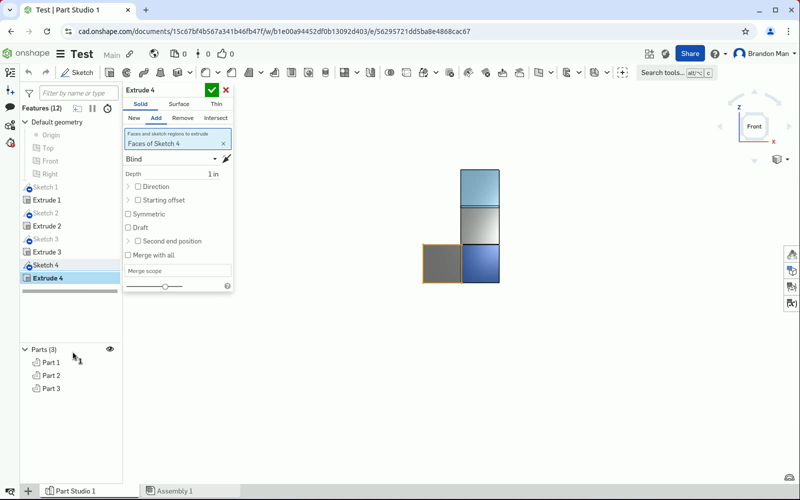
mouse_move(143, 106)
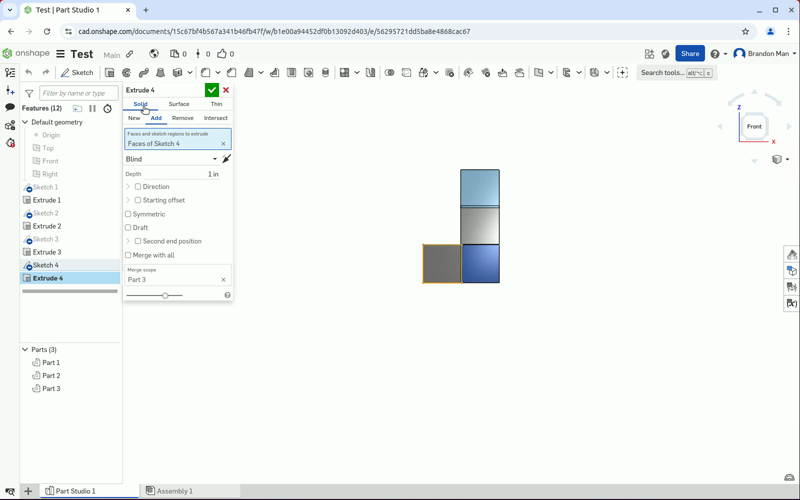
click(143, 106)
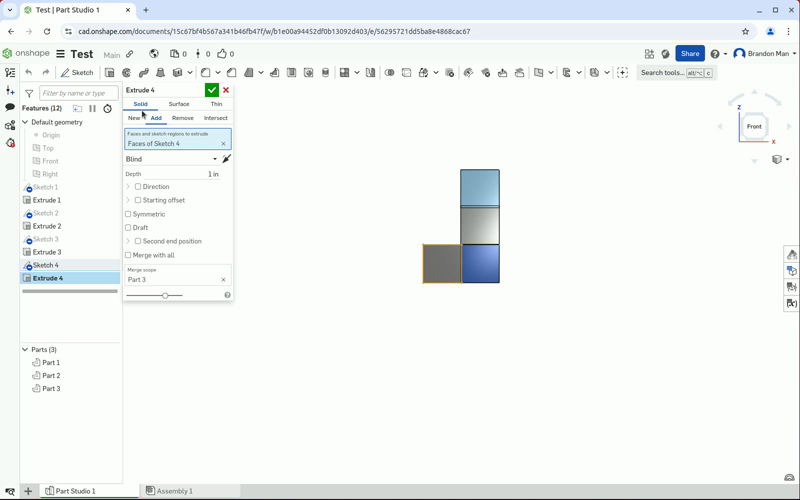
mouse_move(137, 120)
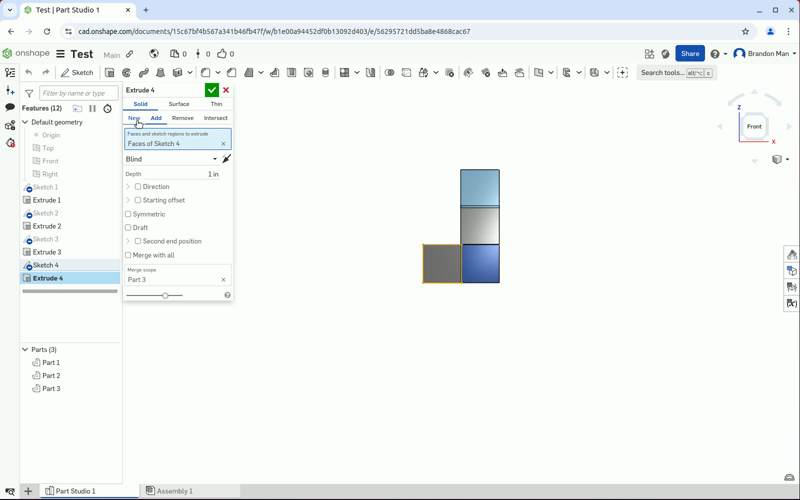
click(137, 120)
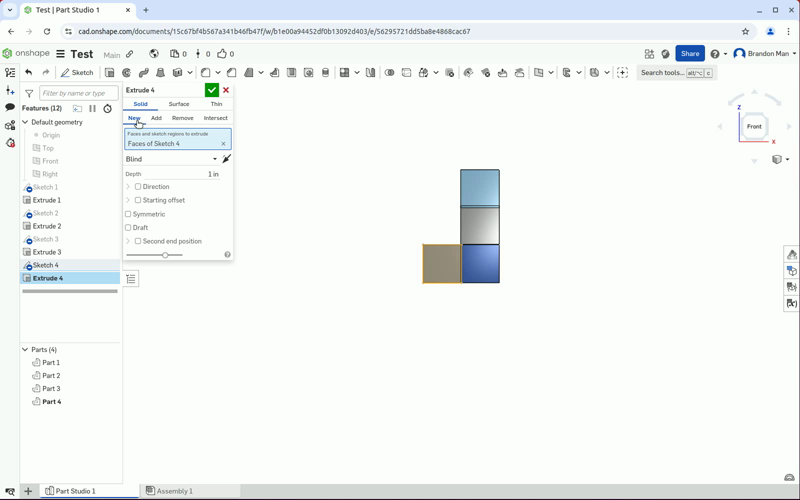
key(tab, 4)
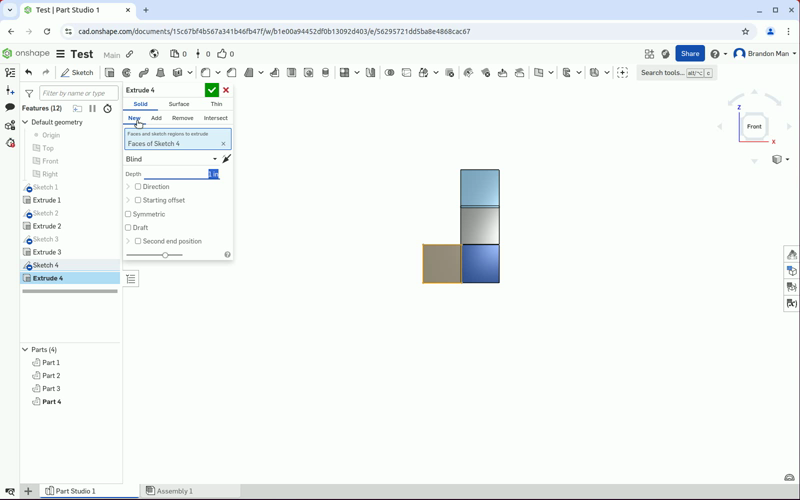
text(7.703)
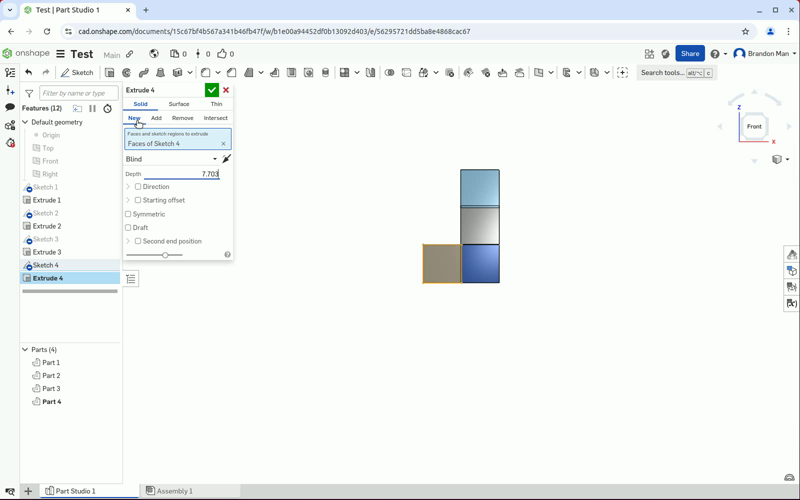
key(enter)
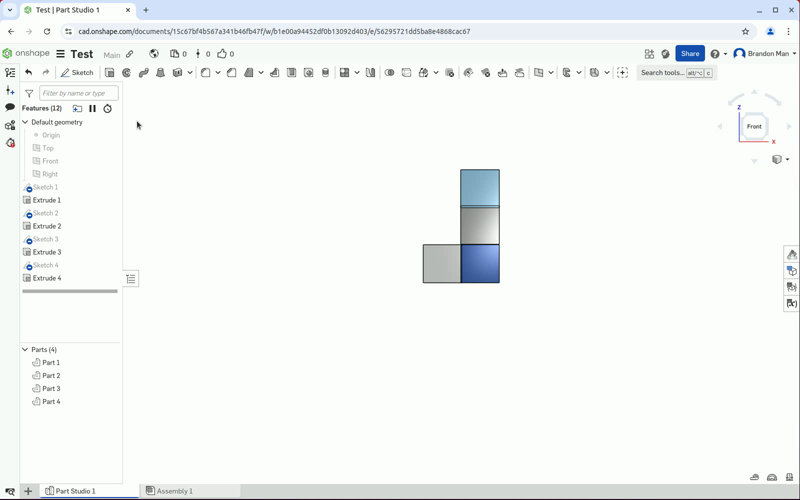
key(shift+h)
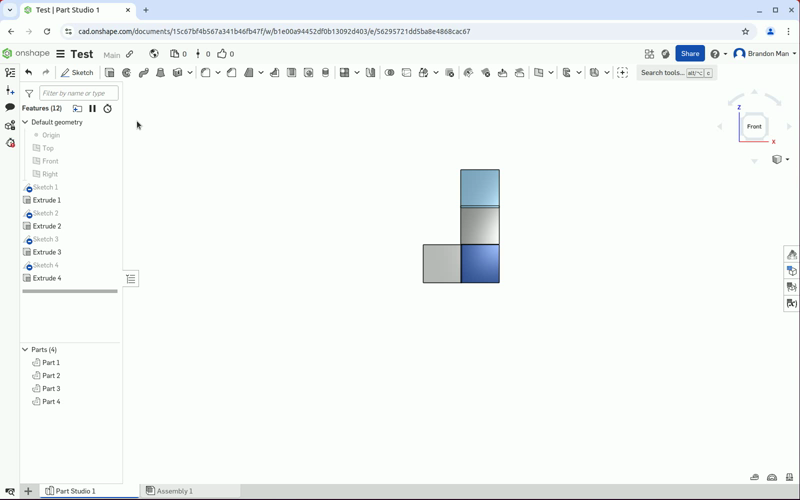
key(shift+h)
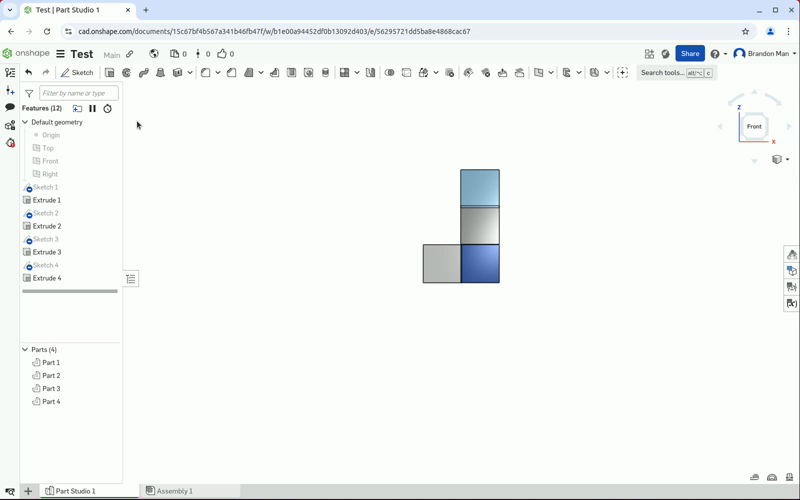
mouse_move(73, 189)
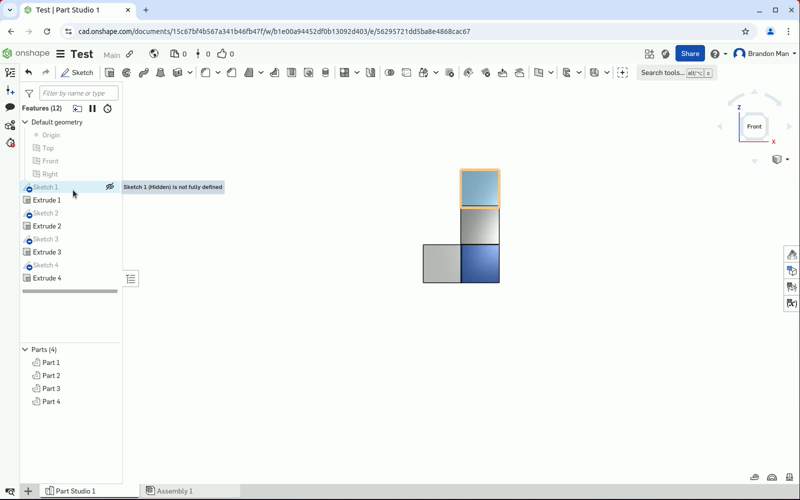
click(73, 189)
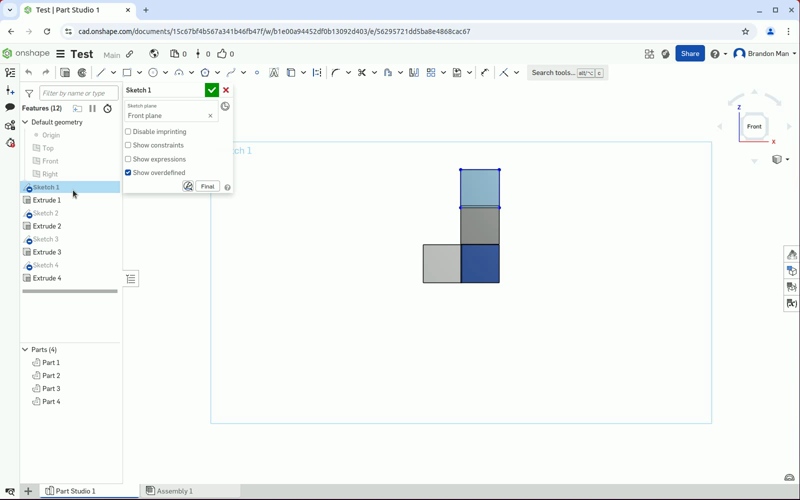
mouse_move(229, 92)
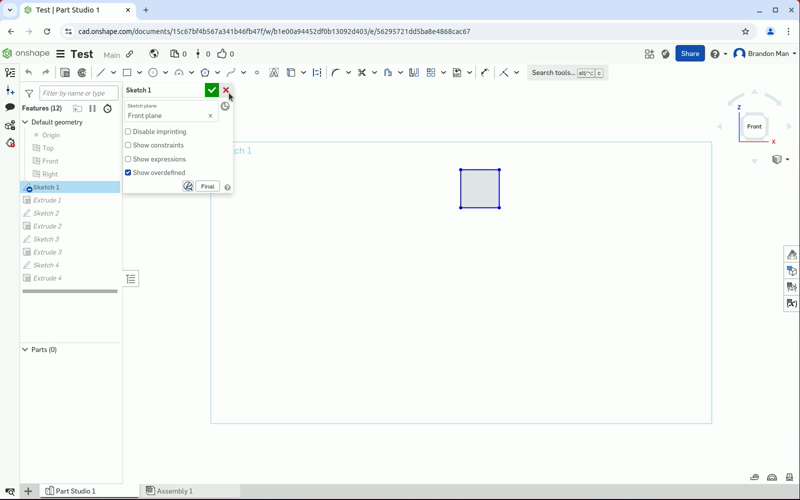
click(229, 92)
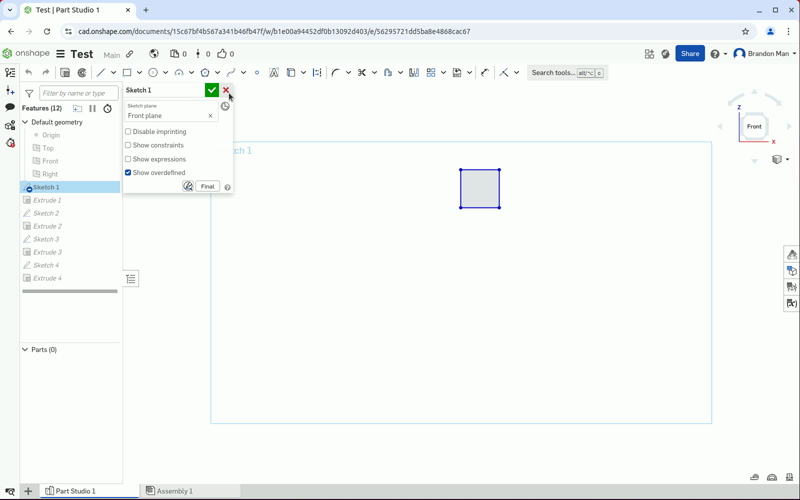
key(shift+s)
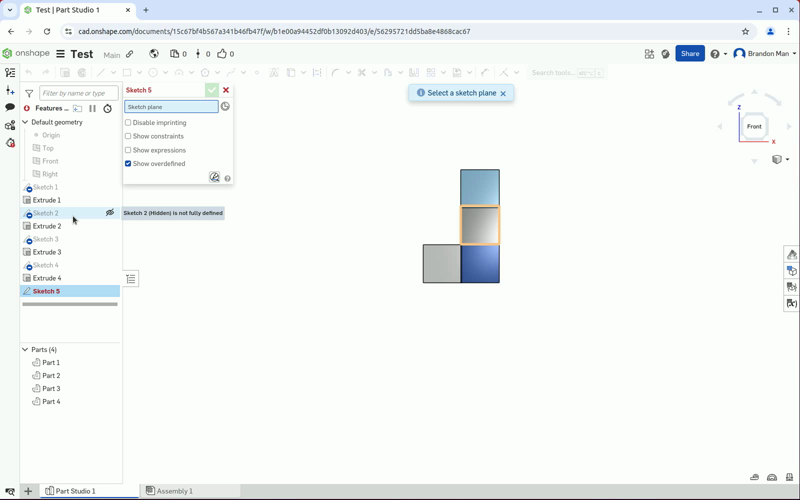
scroll(3)
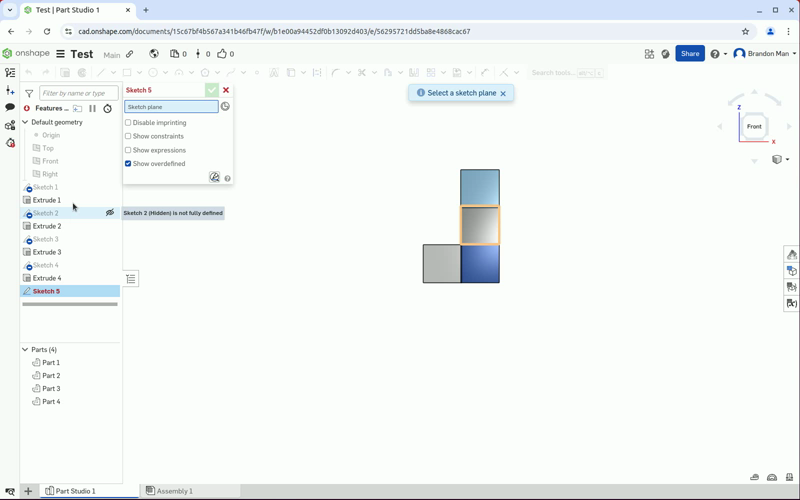
mouse_move(73, 163)
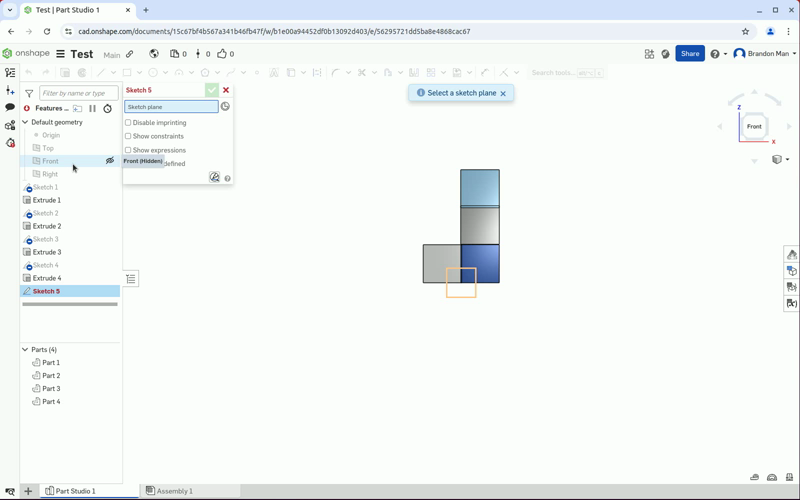
click(73, 163)
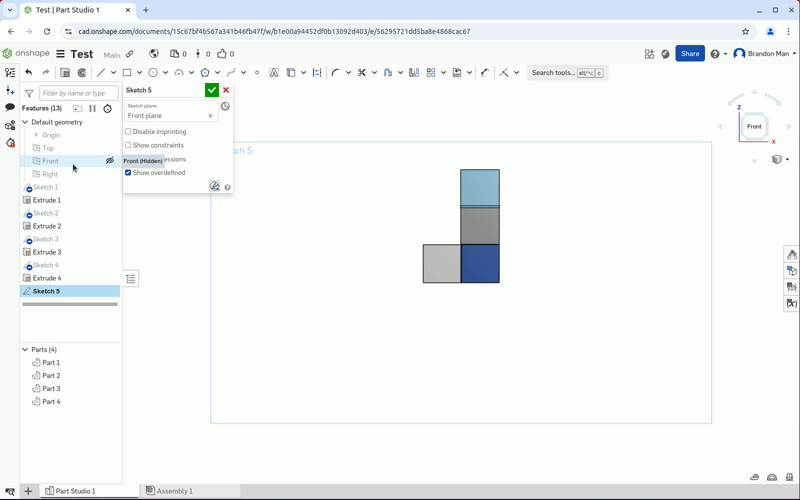
mouse_move(73, 352)
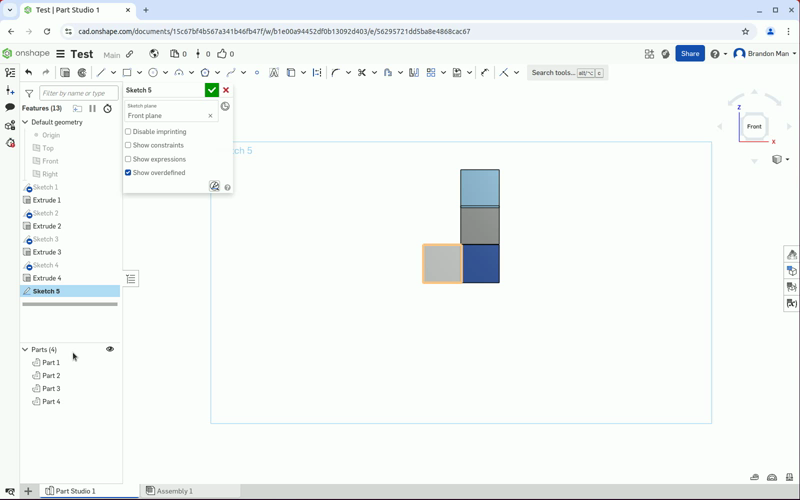
key(y)
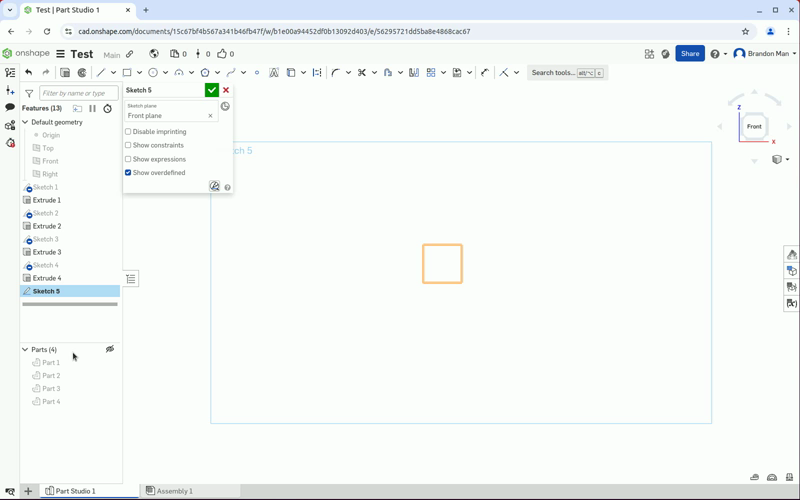
key(l)
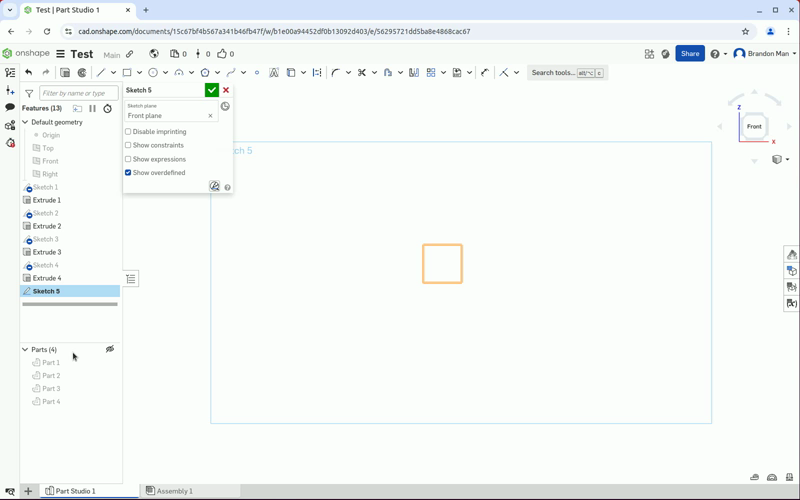
key_down(shift)
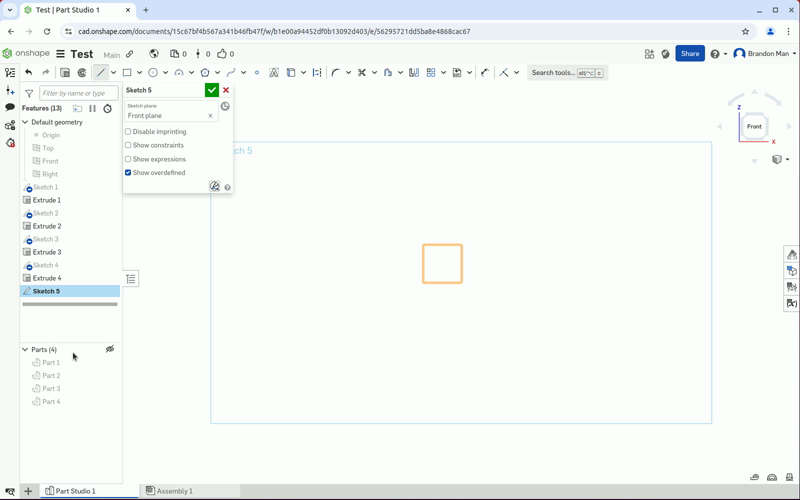
mouse_move(386, 282)
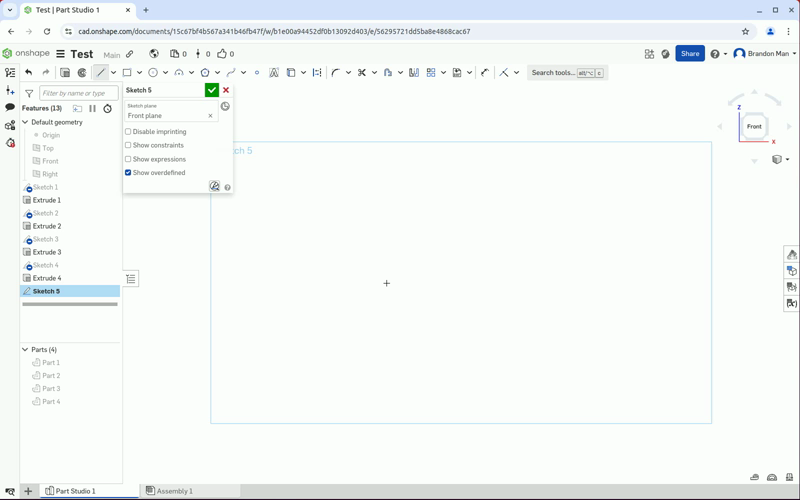
click(386, 282)
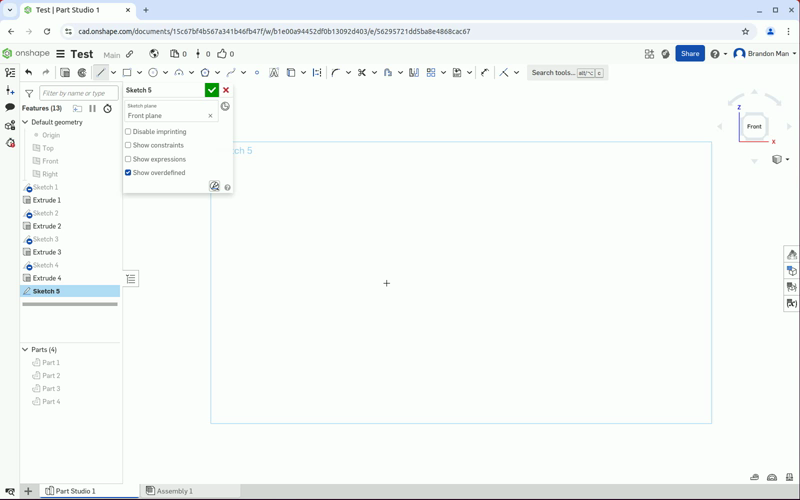
key_up(shift)
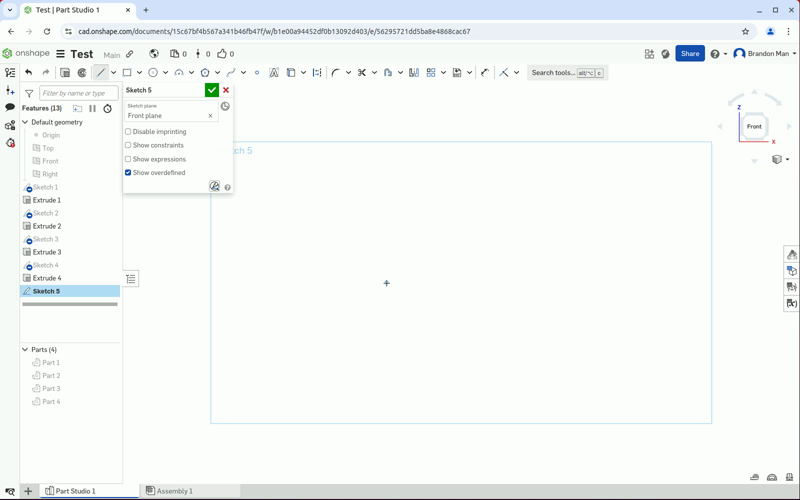
key_down(shift)
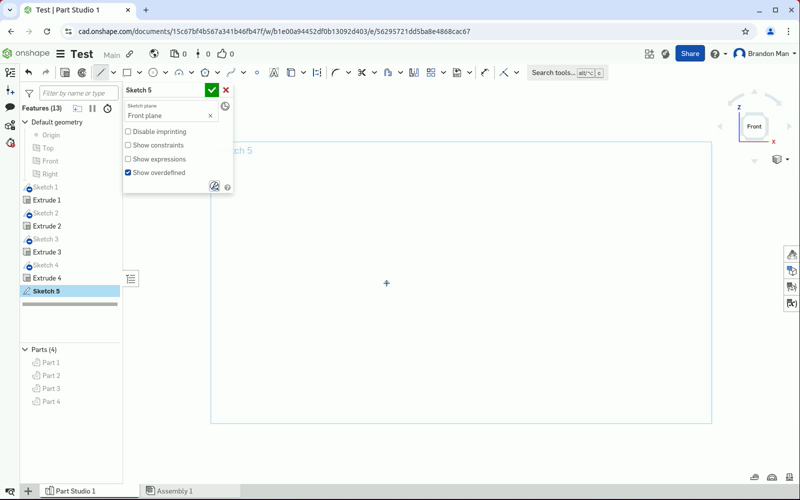
mouse_move(417, 282)
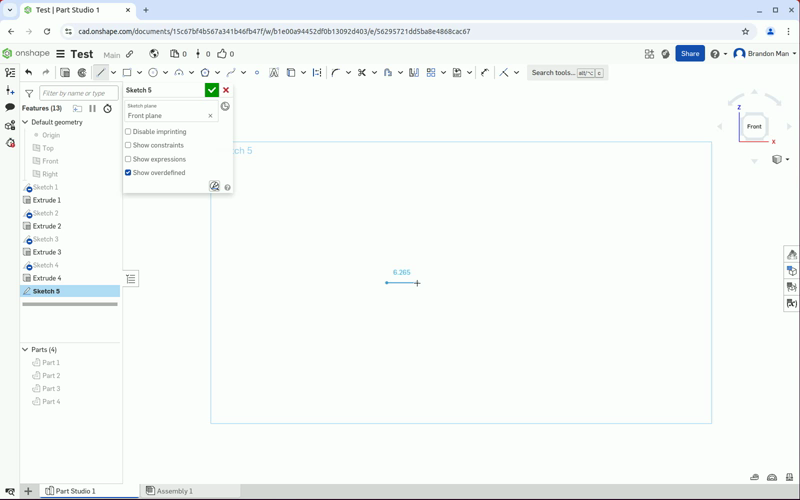
mouse_move(425, 282)
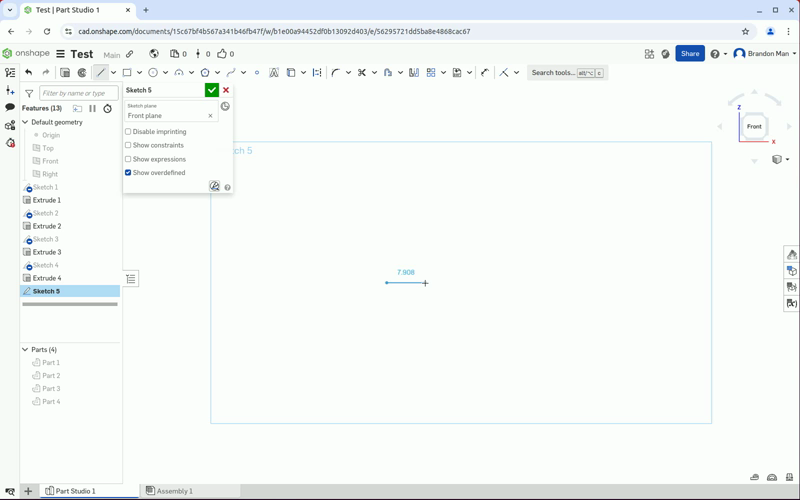
click(425, 282)
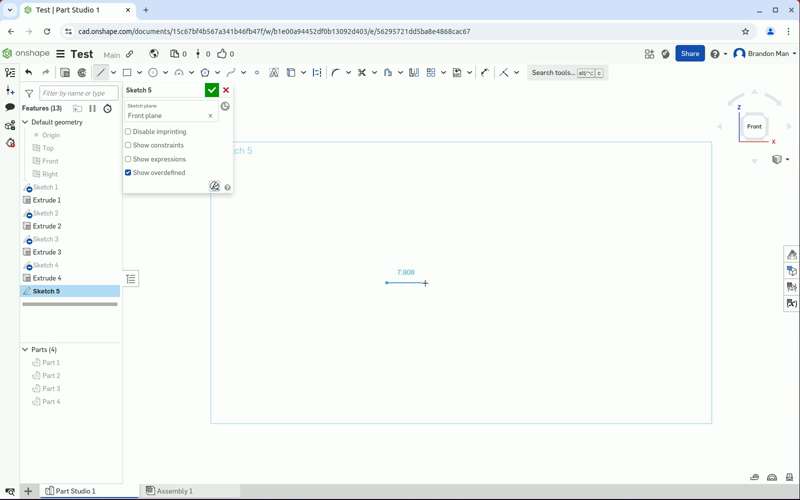
key_up(shift)
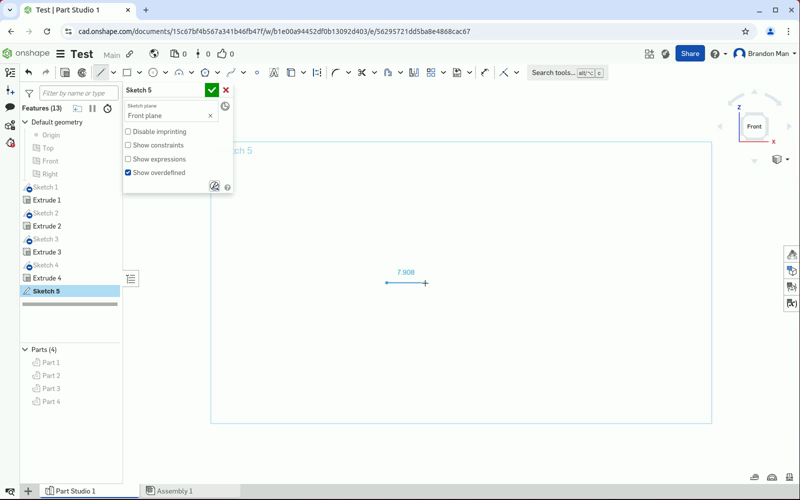
key_down(shift)
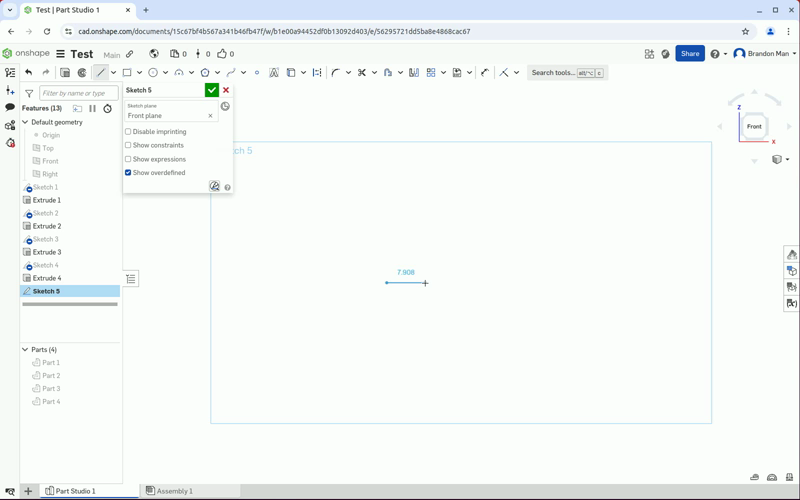
mouse_move(455, 282)
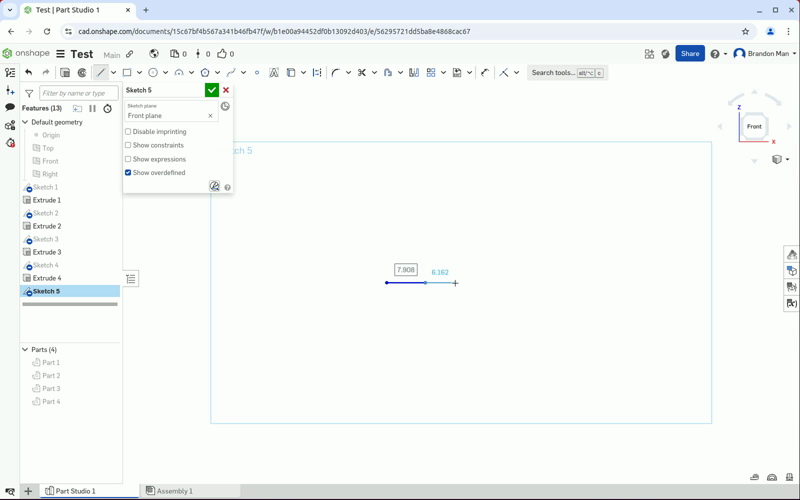
mouse_move(425, 244)
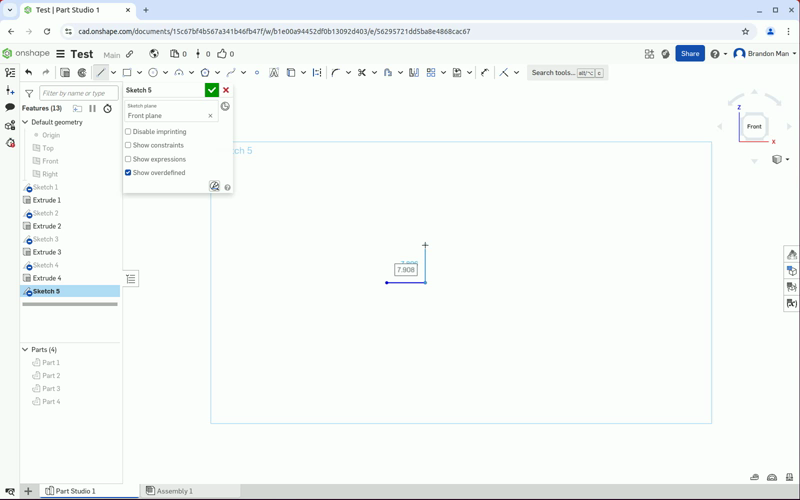
click(425, 244)
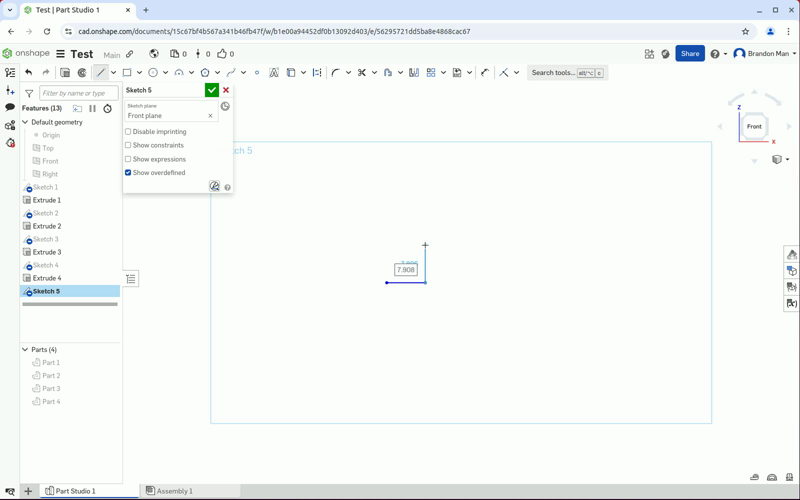
key_up(shift)
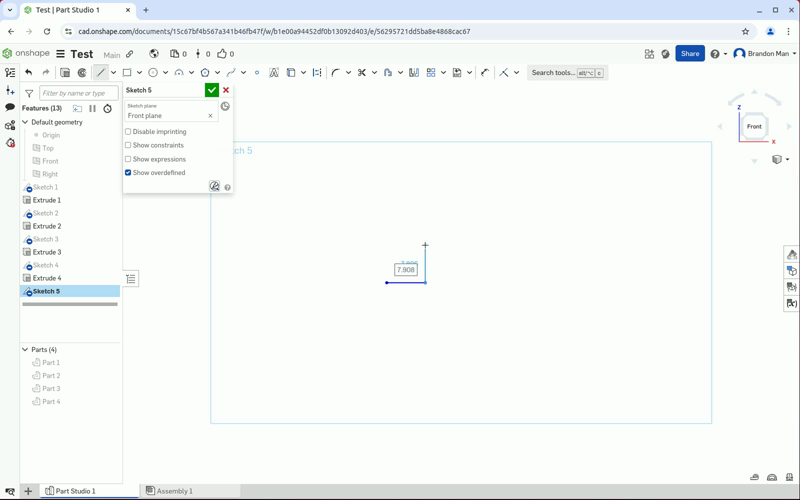
key_down(shift)
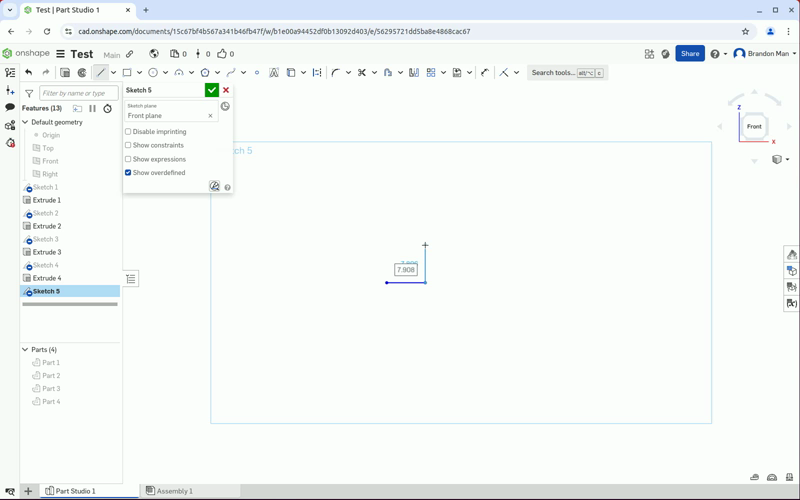
mouse_move(455, 244)
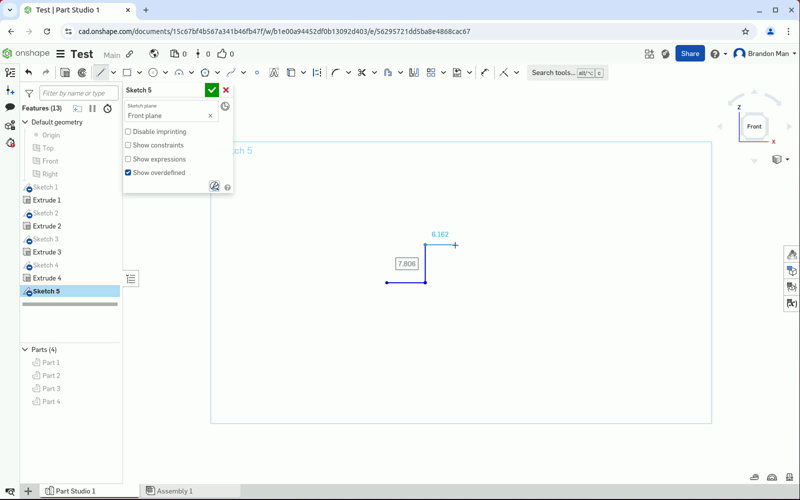
mouse_move(386, 244)
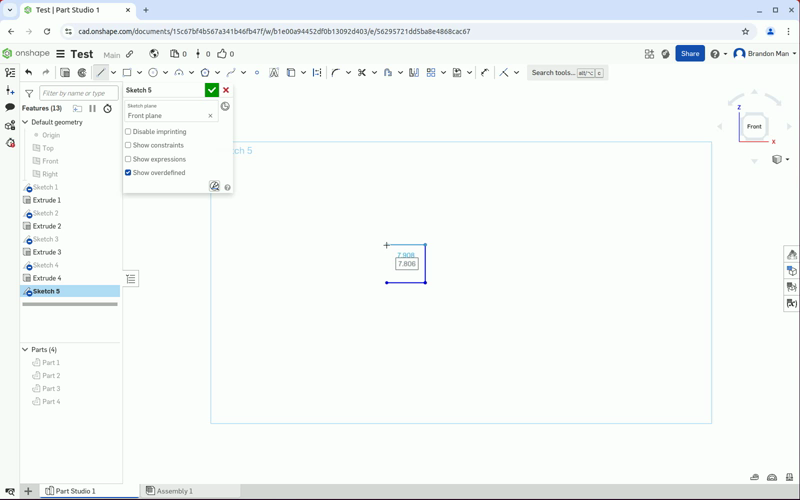
click(386, 244)
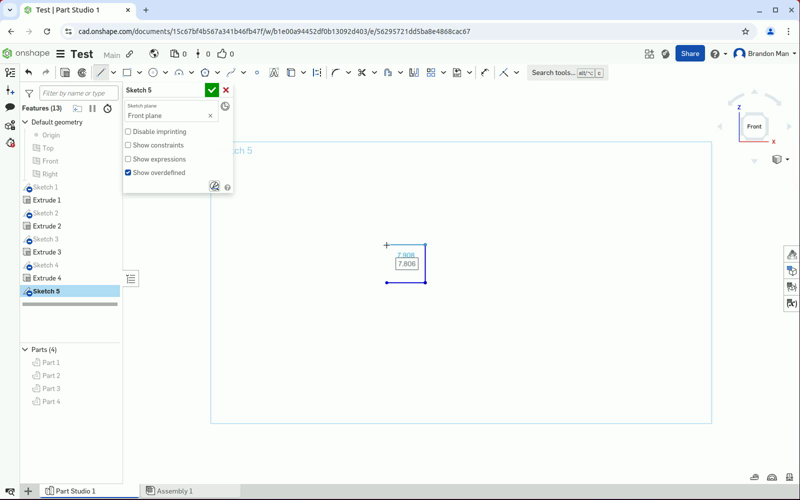
key_up(shift)
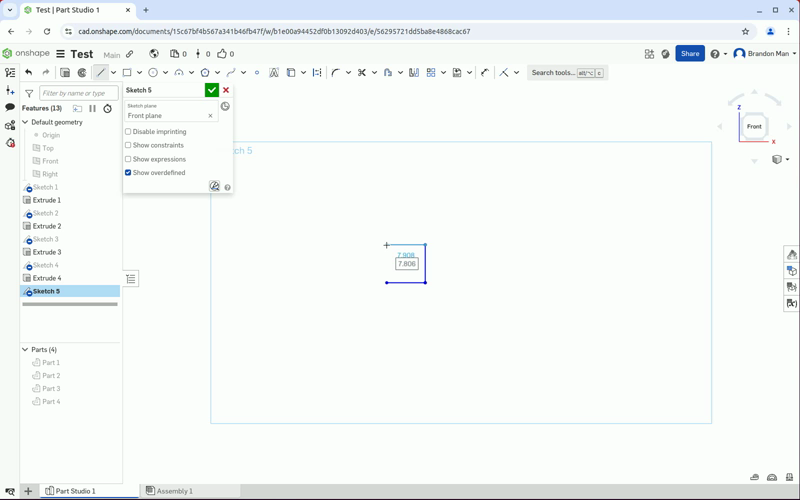
mouse_move(417, 244)
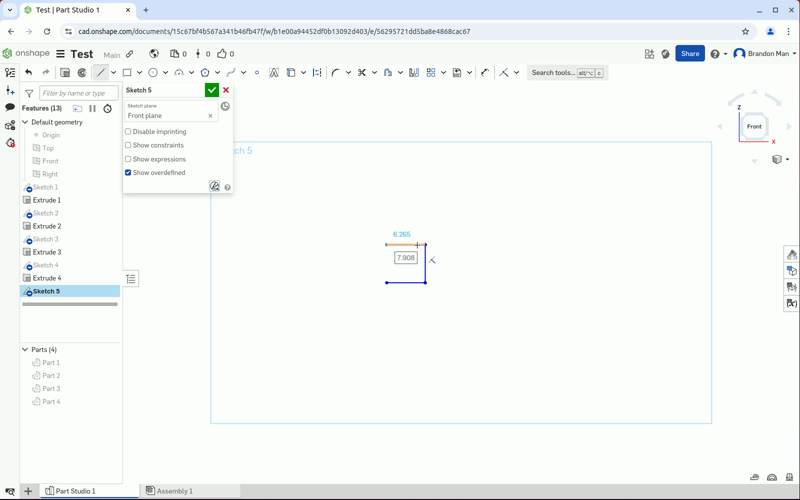
key_down(shift)
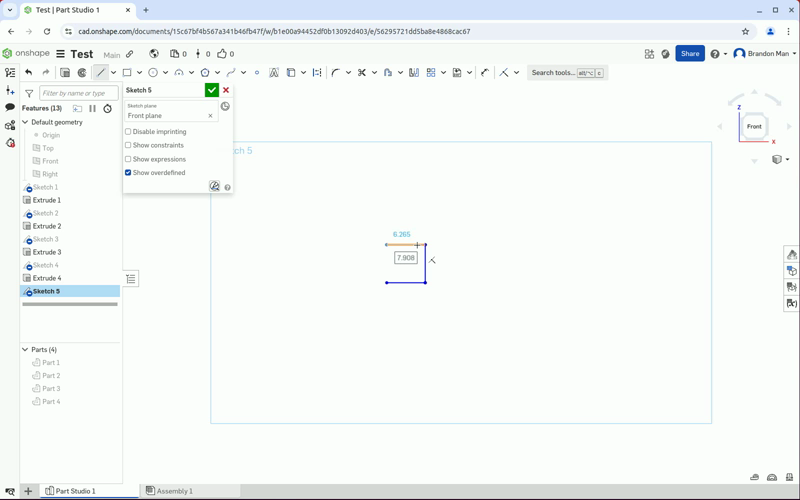
mouse_move(386, 282)
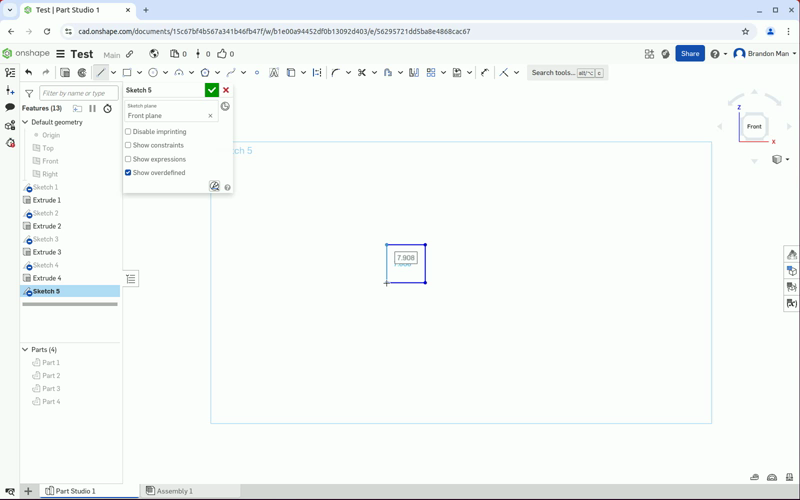
key_up(shift)
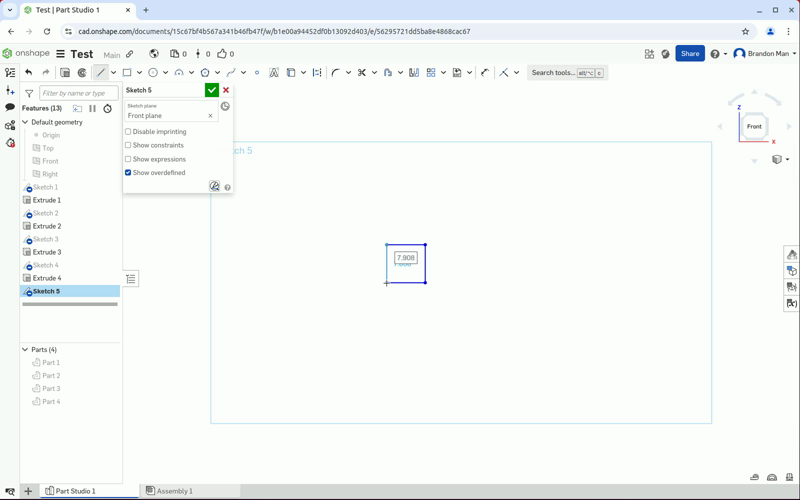
click(386, 282)
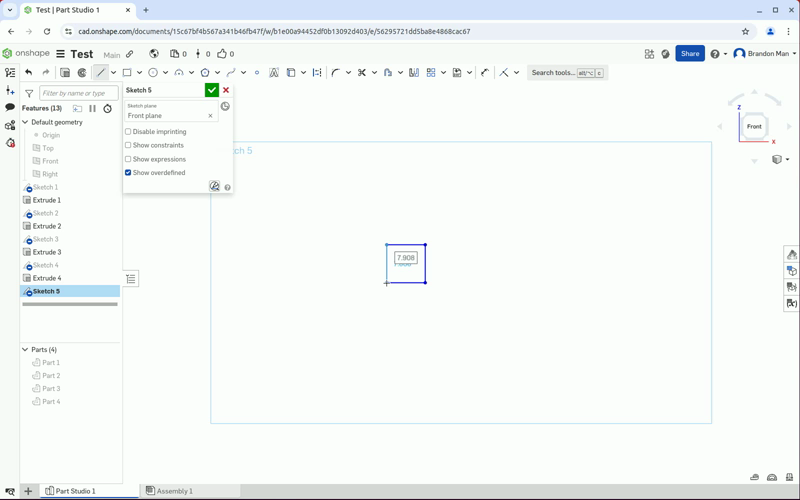
key(esc)
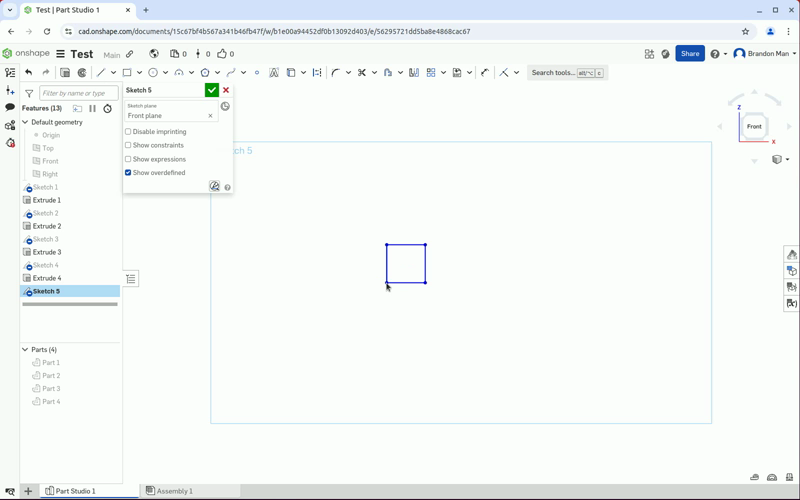
mouse_move(393, 279)
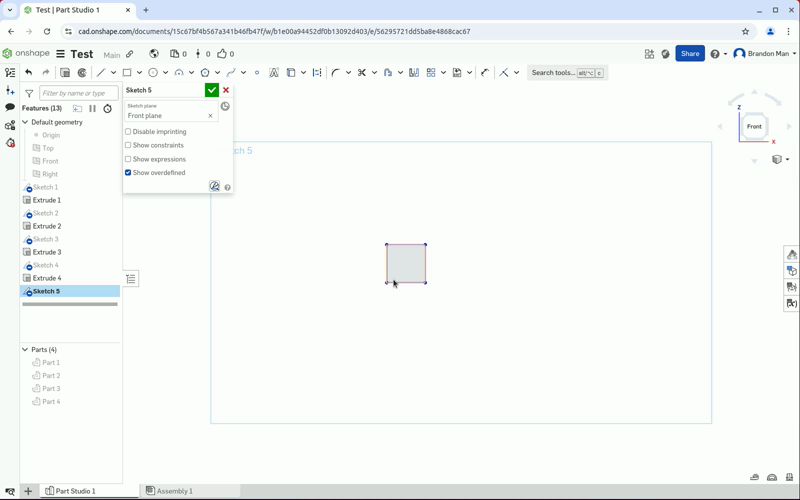
scroll(6)
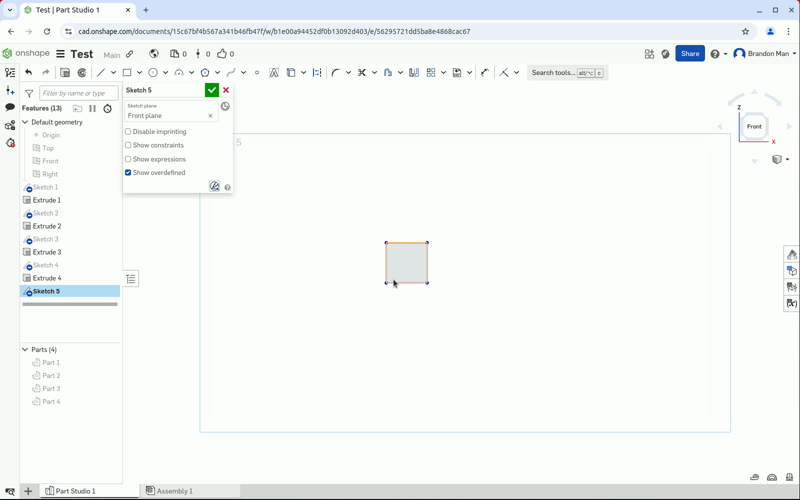
scroll(6)
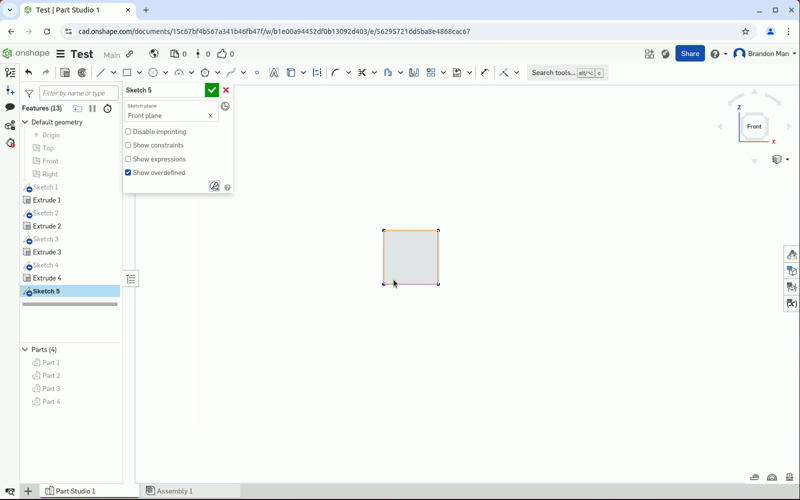
scroll(6)
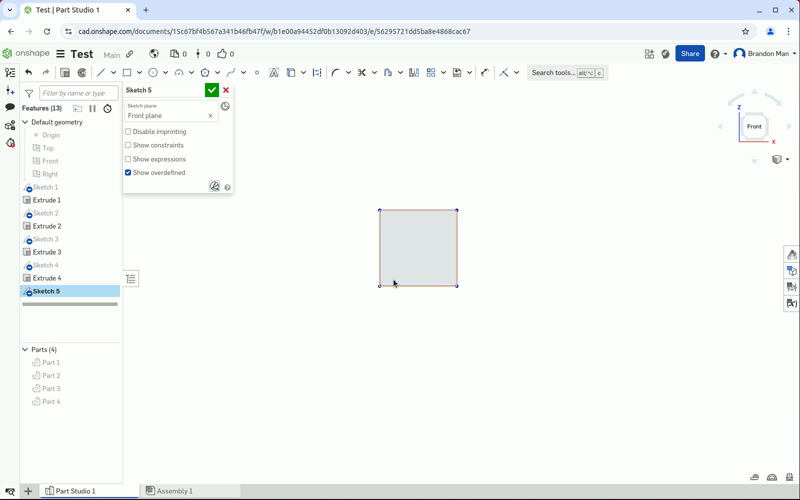
scroll(6)
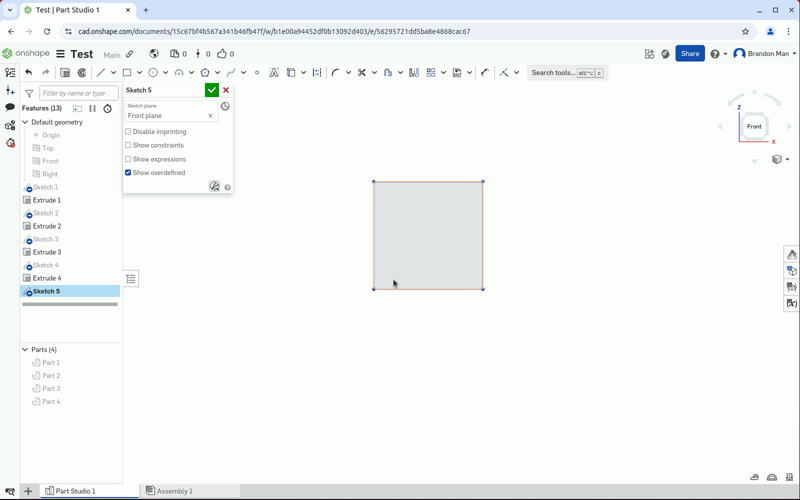
scroll(6)
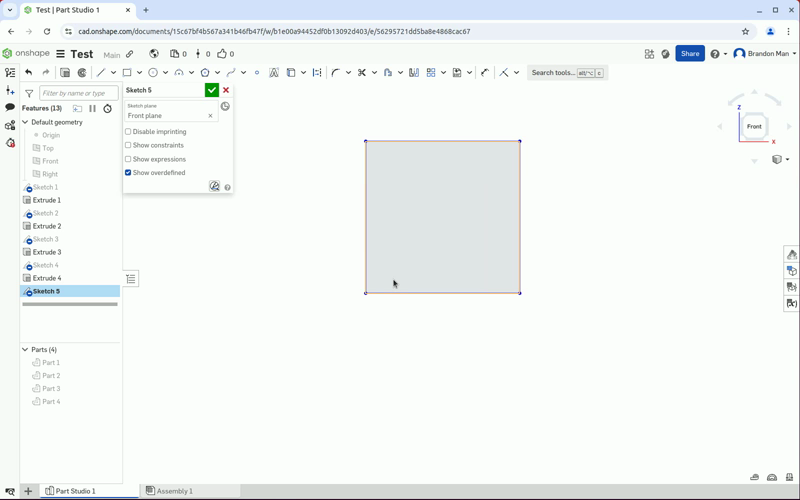
scroll(6)
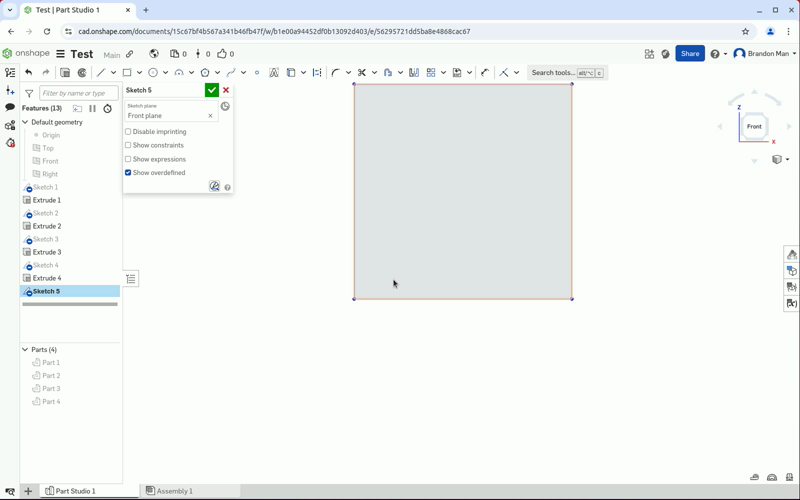
scroll(6)
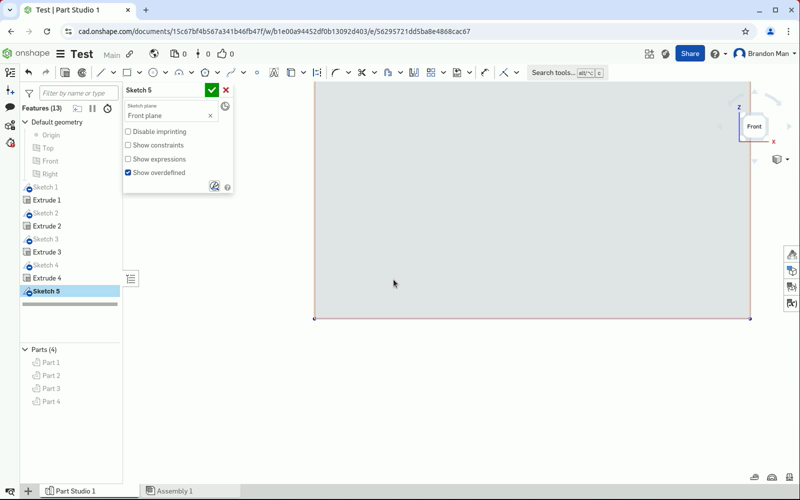
click(393, 279)
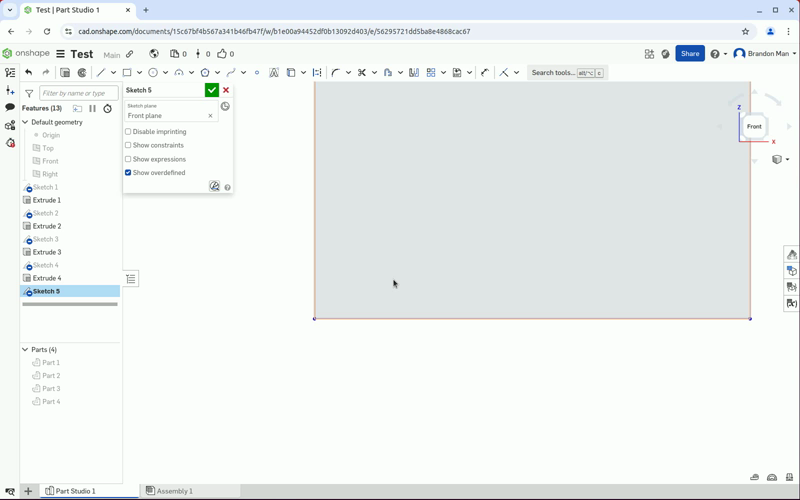
scroll(-6)
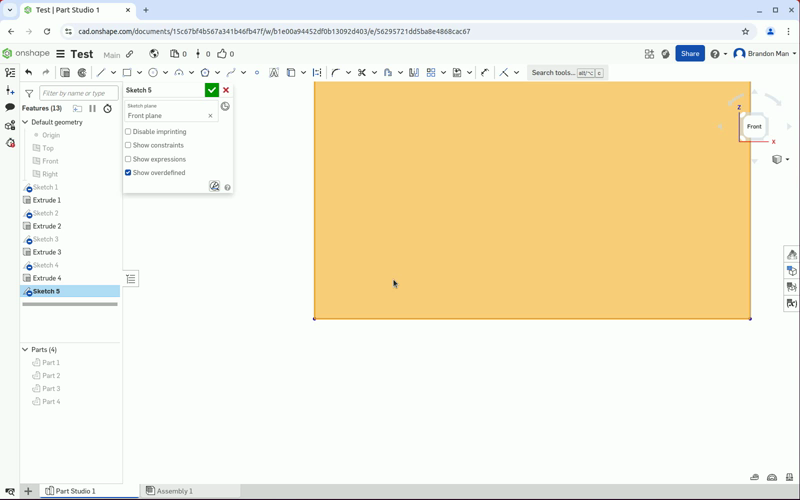
scroll(-6)
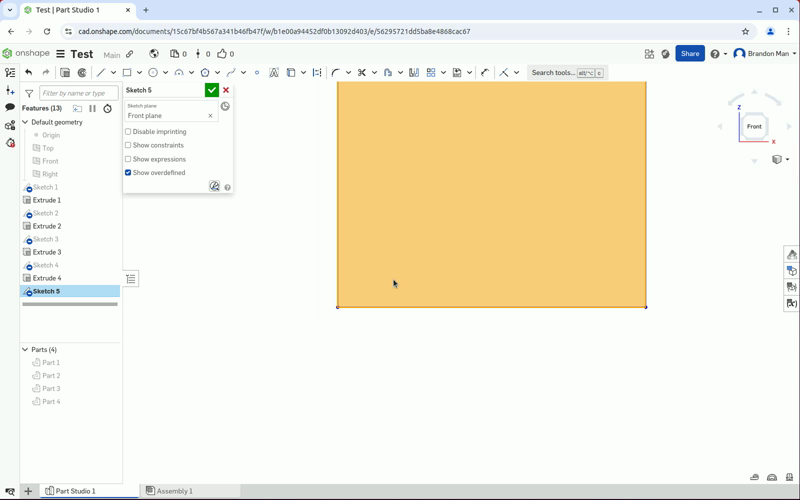
scroll(-6)
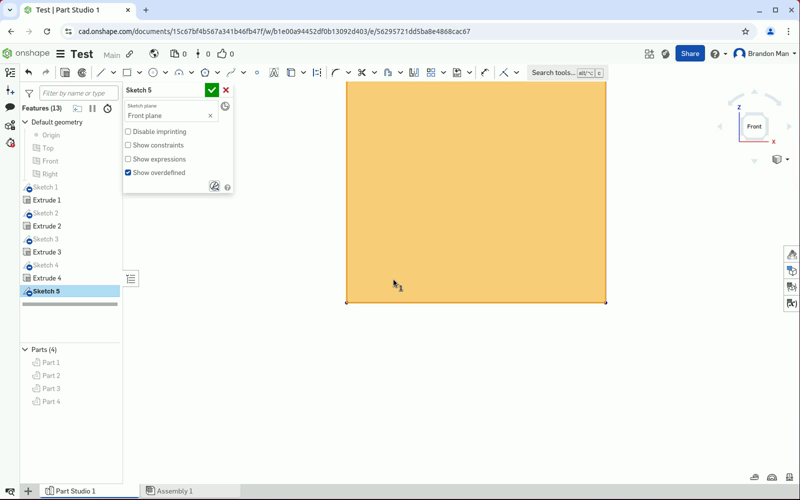
scroll(-6)
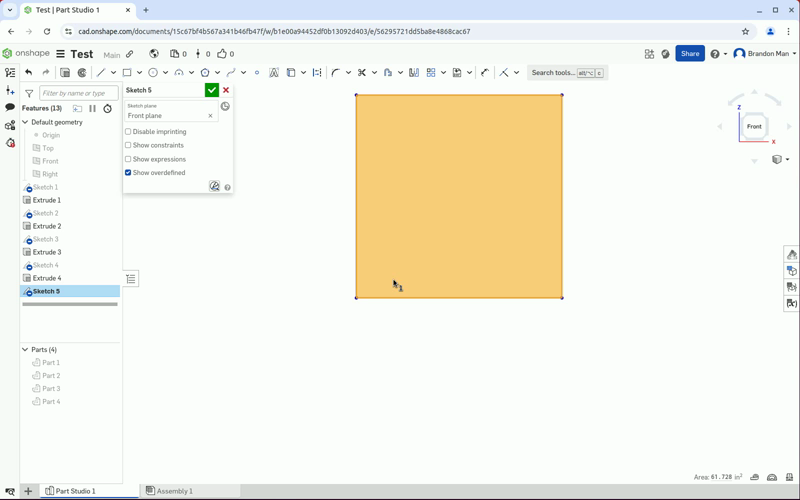
scroll(-6)
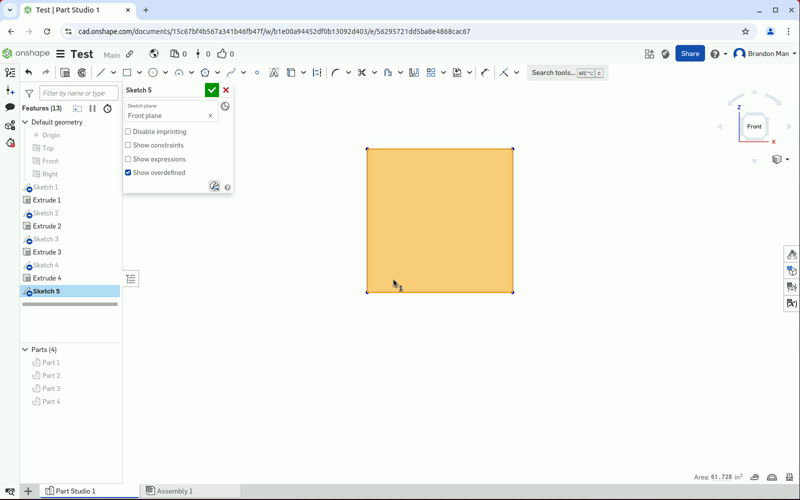
scroll(-6)
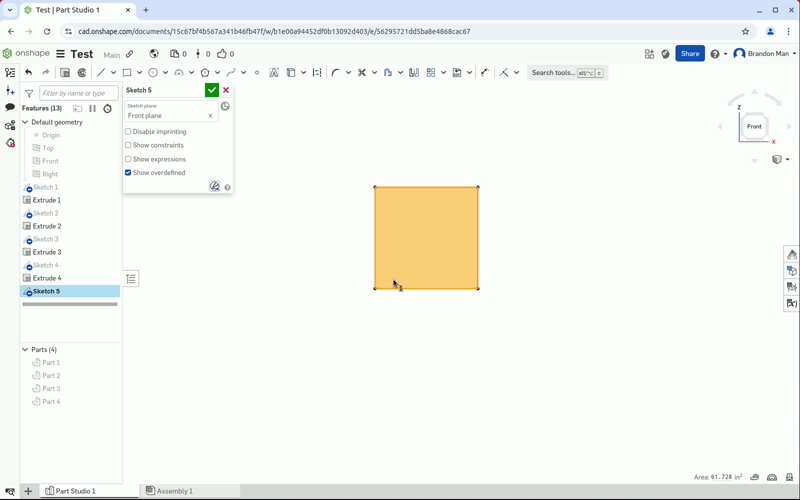
scroll(-6)
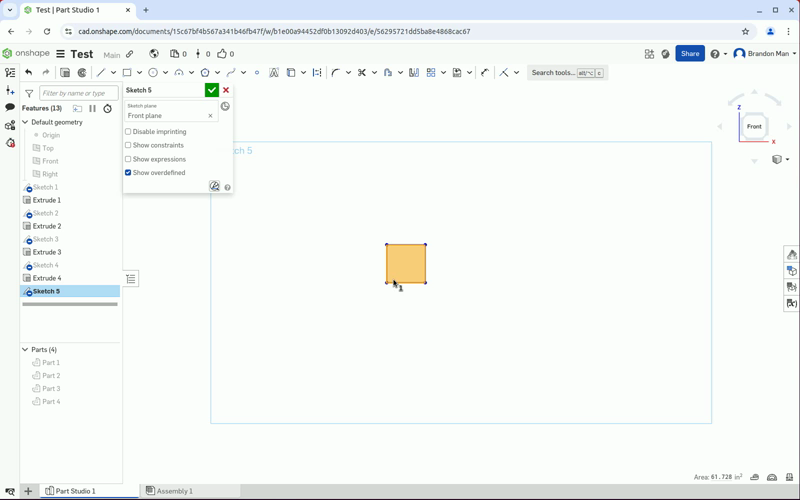
mouse_move(73, 352)
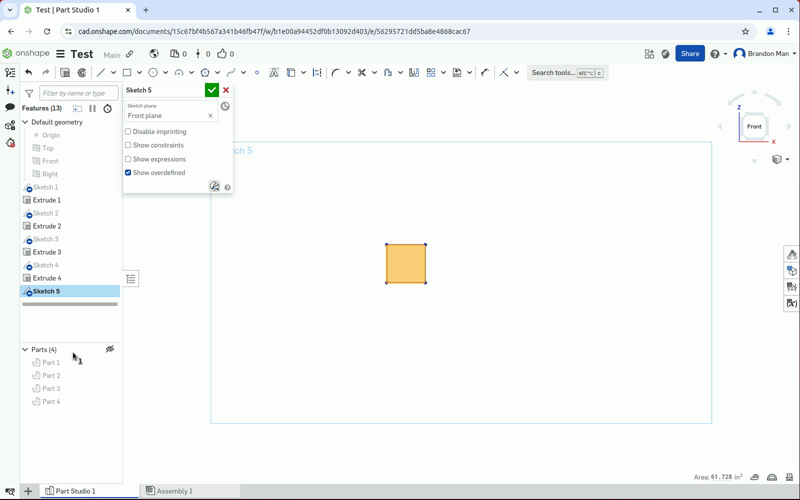
key(shift+y)
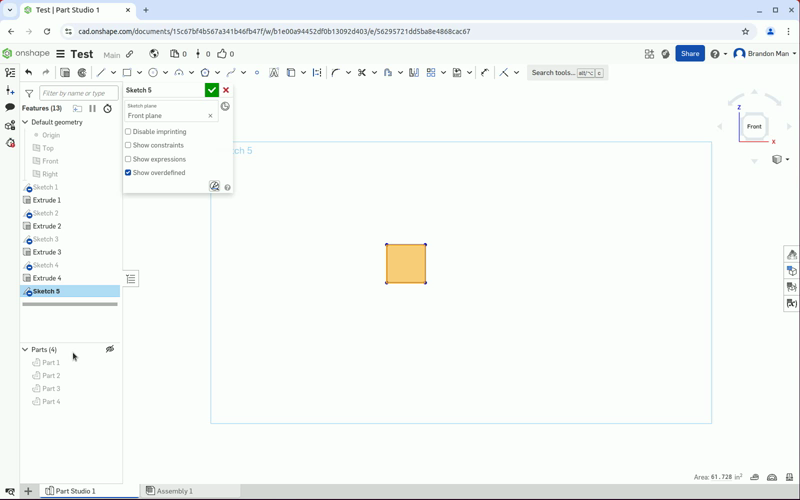
key(shift+e)
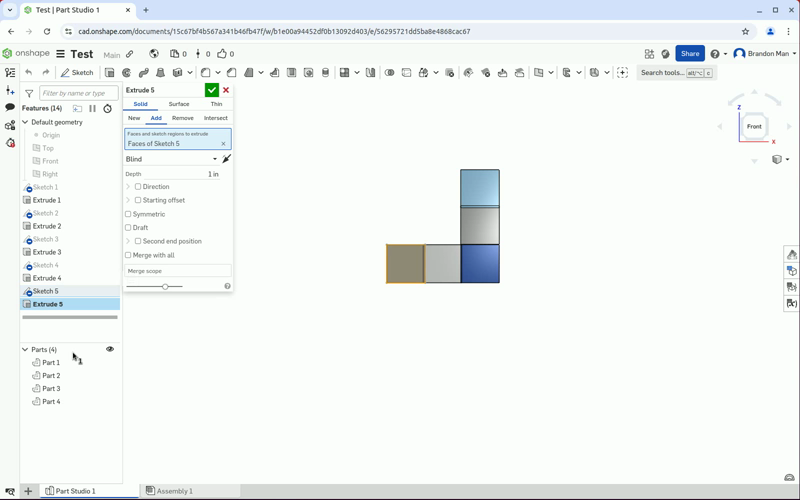
mouse_move(143, 106)
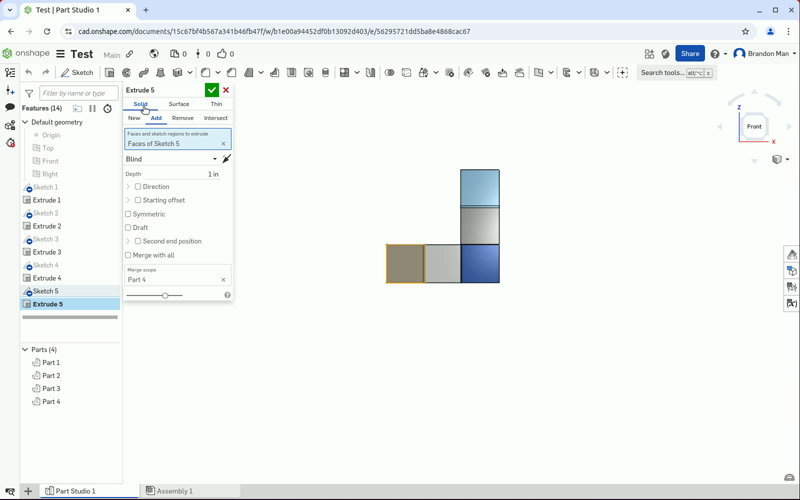
click(143, 106)
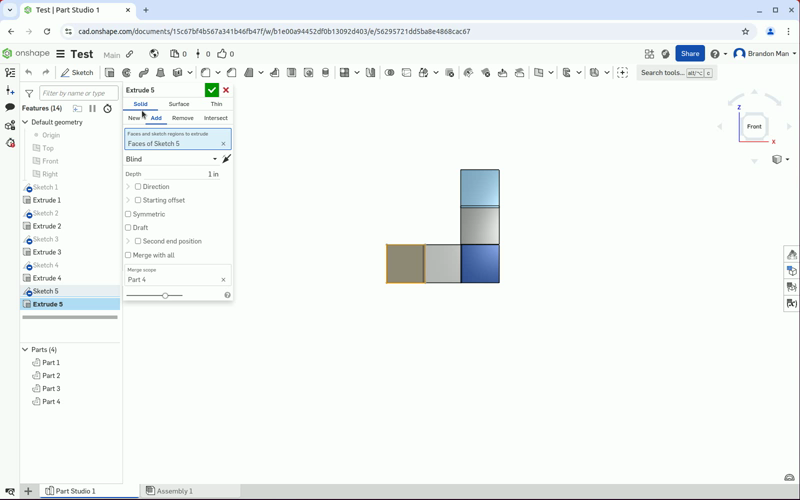
mouse_move(137, 120)
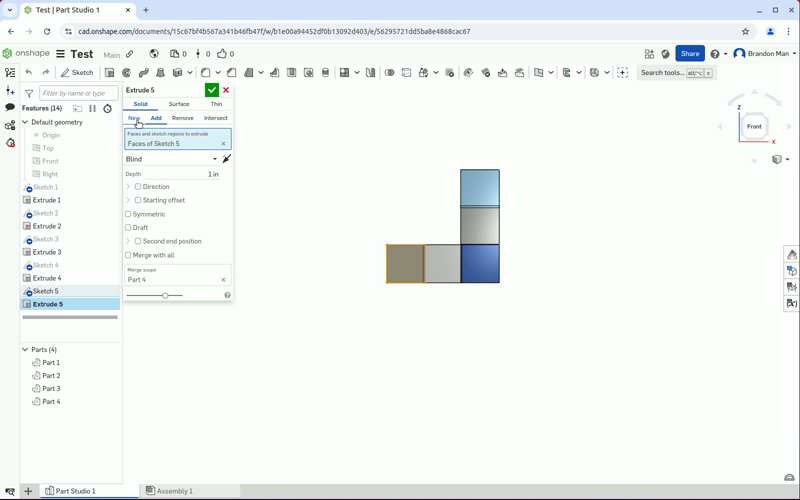
click(137, 120)
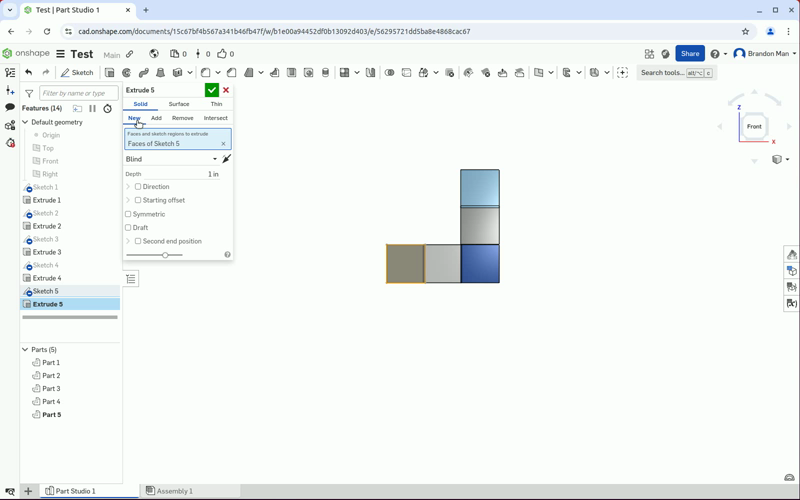
key(tab, 4)
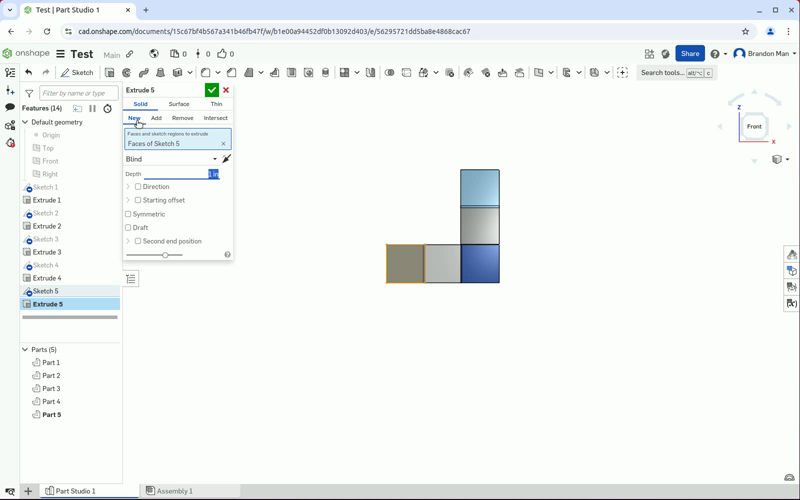
text(7.703)
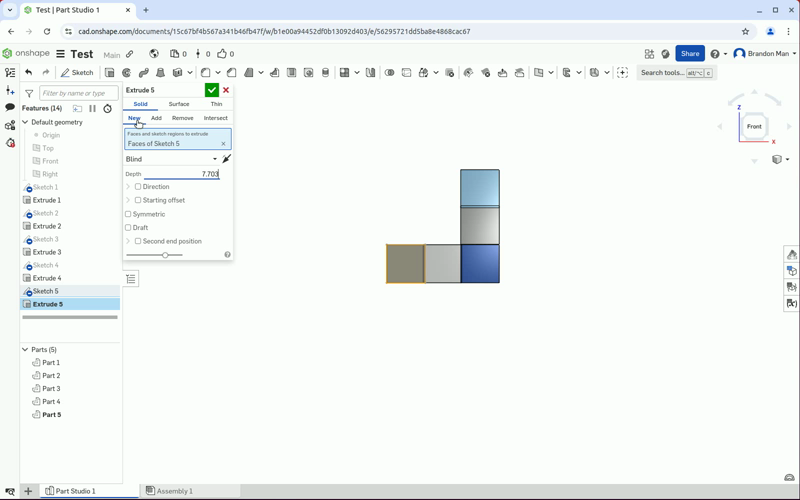
key(enter)
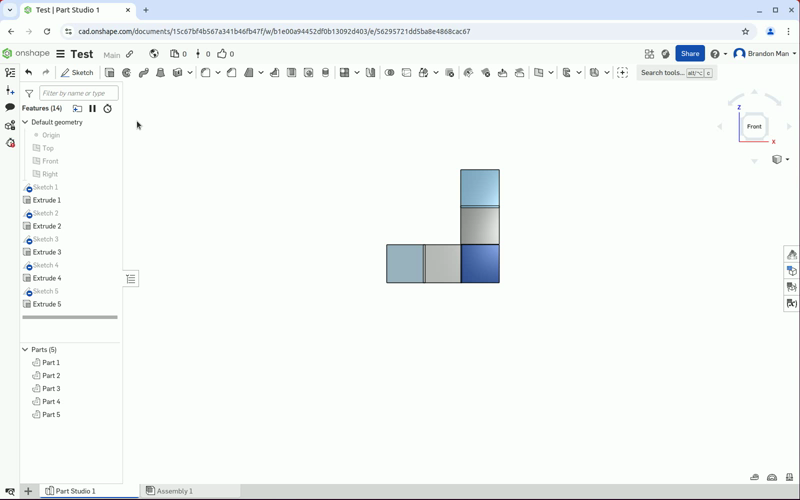
key(shift+h)
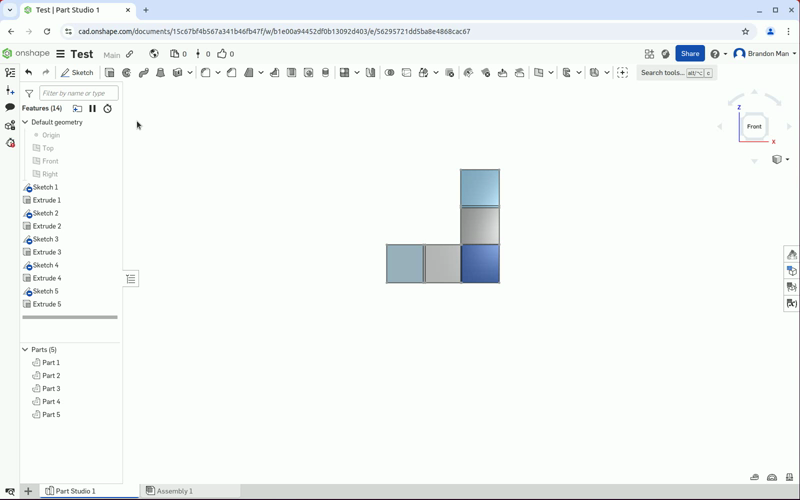
key(shift+h)
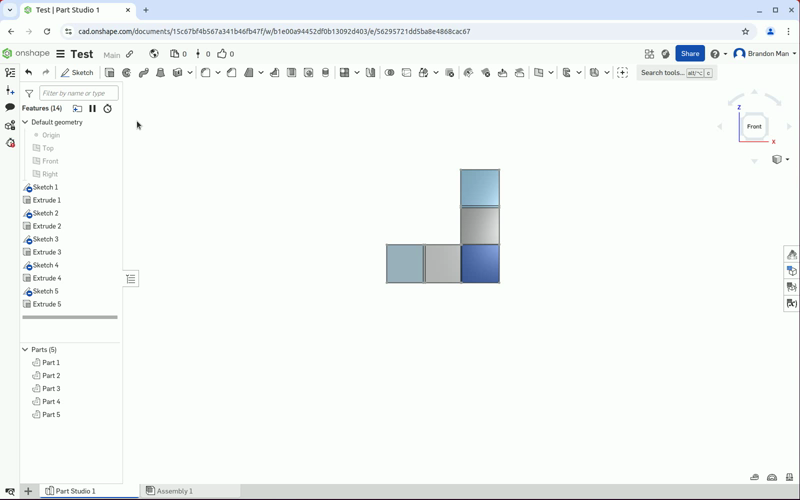
key(shift+7)
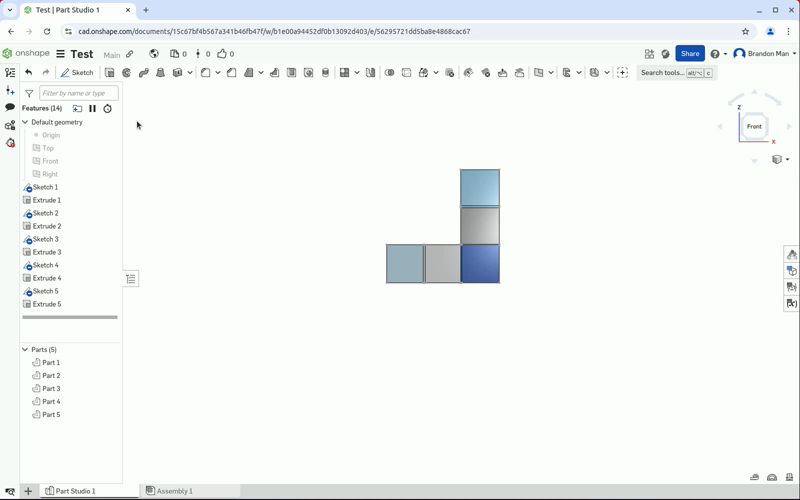
key(left, 2)
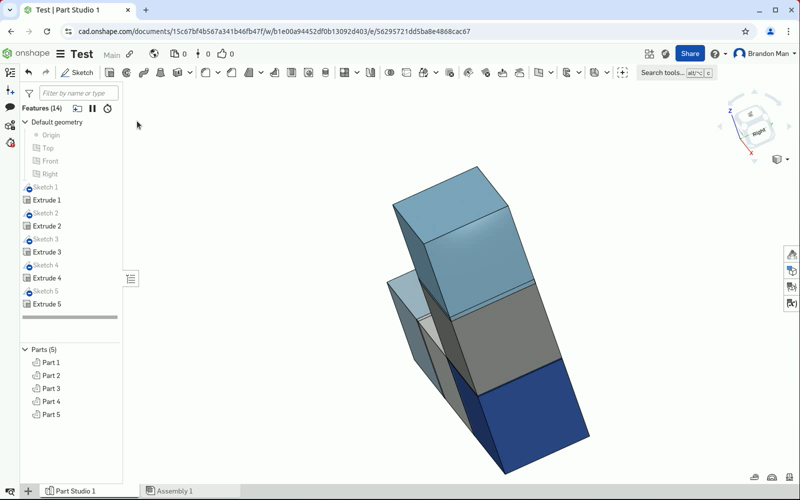
key(down, 2)
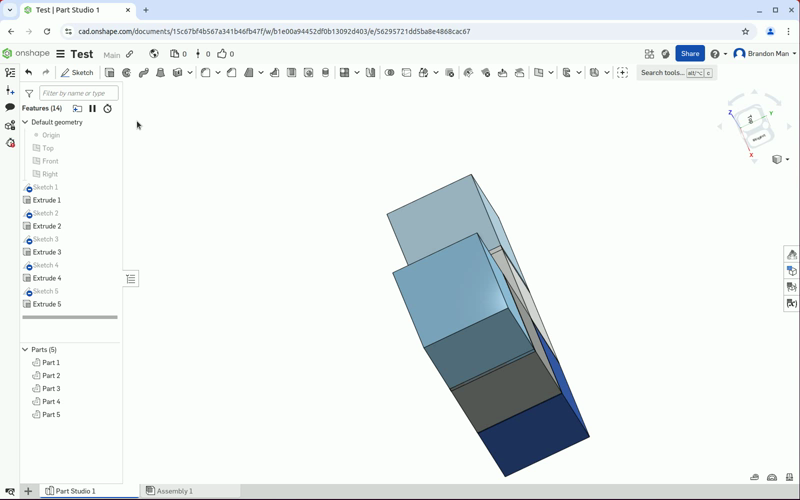
key(up, 2)
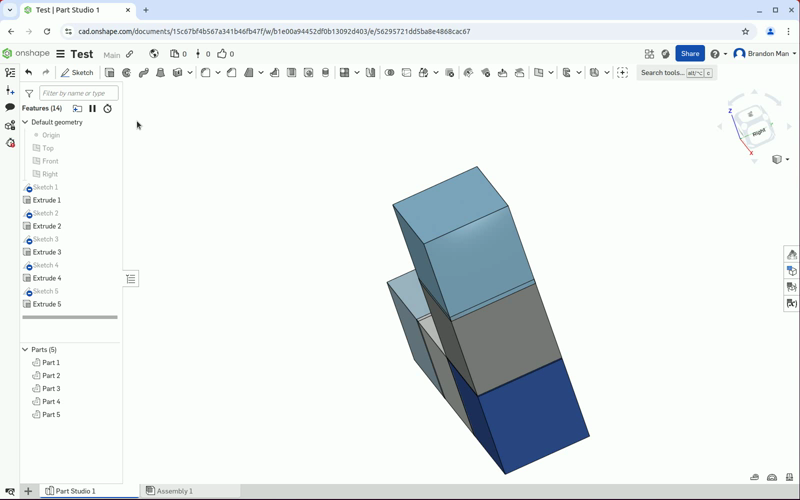
key(right, 2)
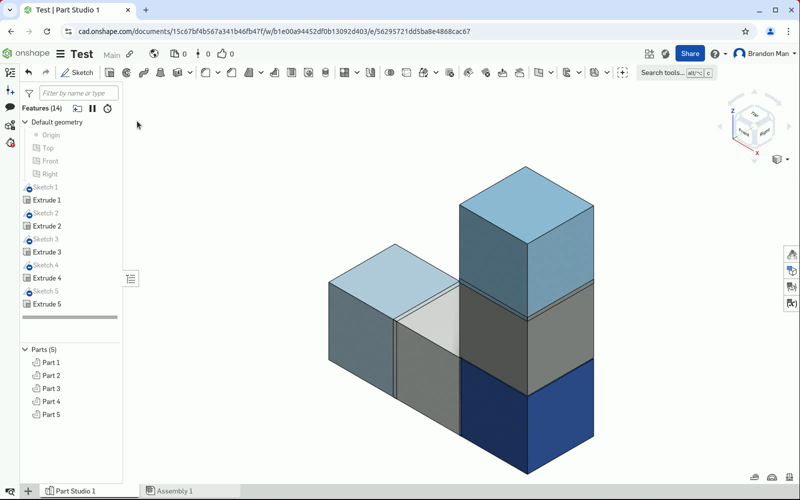
mouse_move(73, 189)
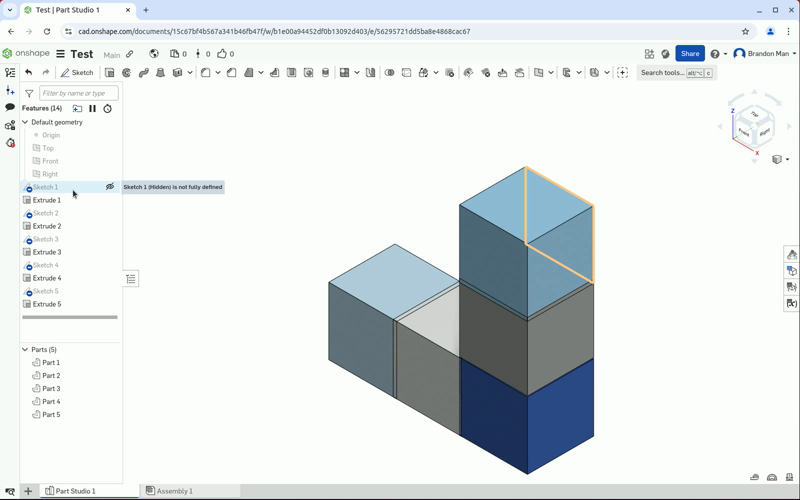
click(73, 189)